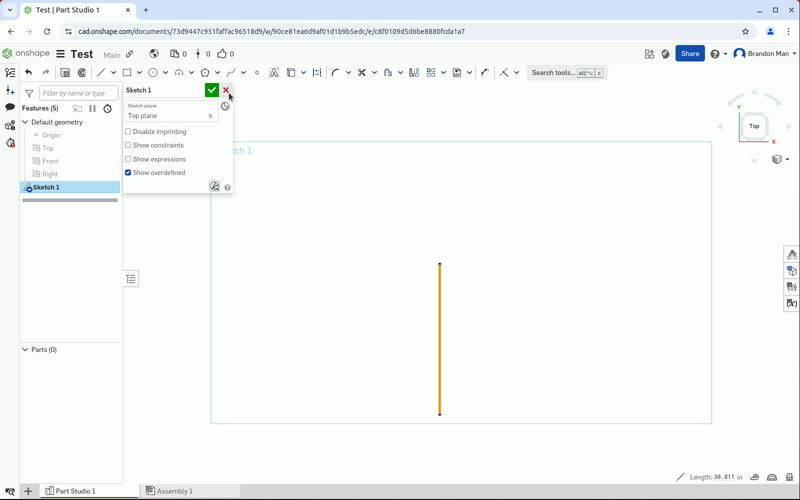
key(shift+h)
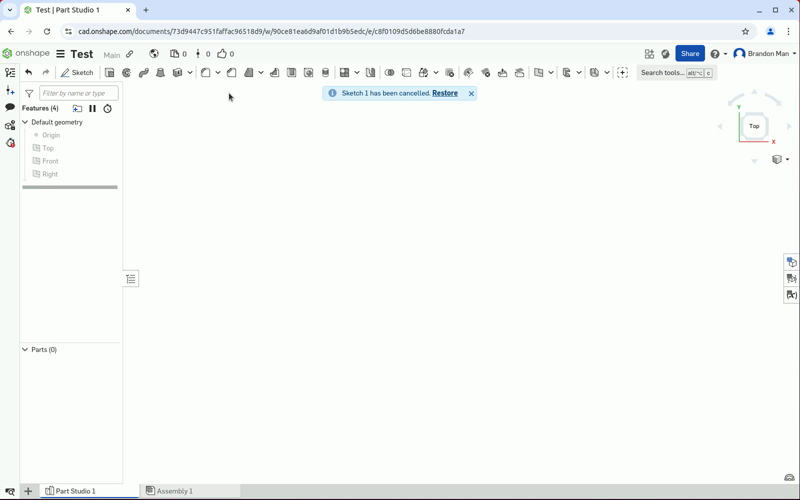
mouse_move(73, 352)
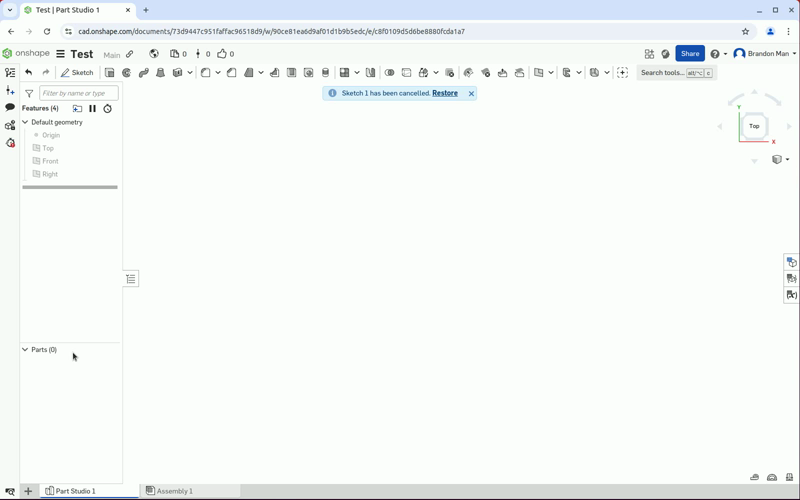
key(y)
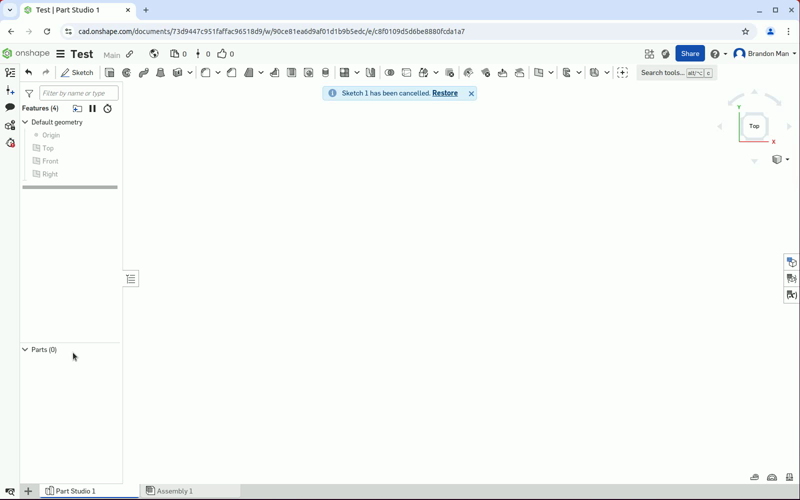
key(shift+p)
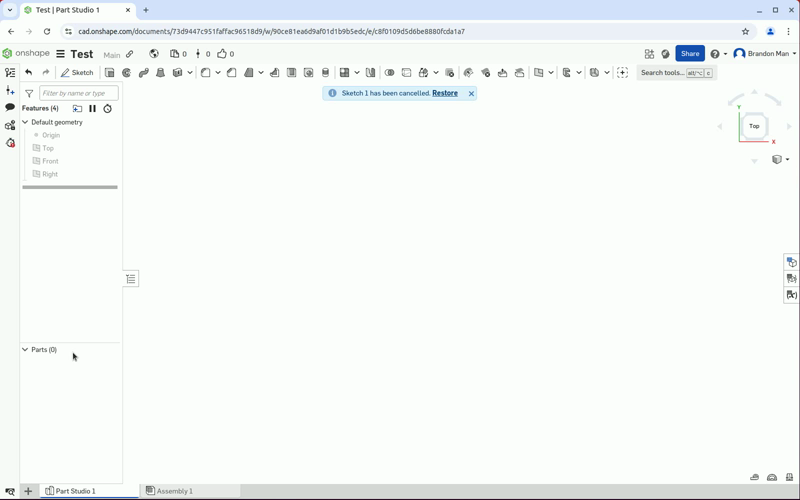
key(space)
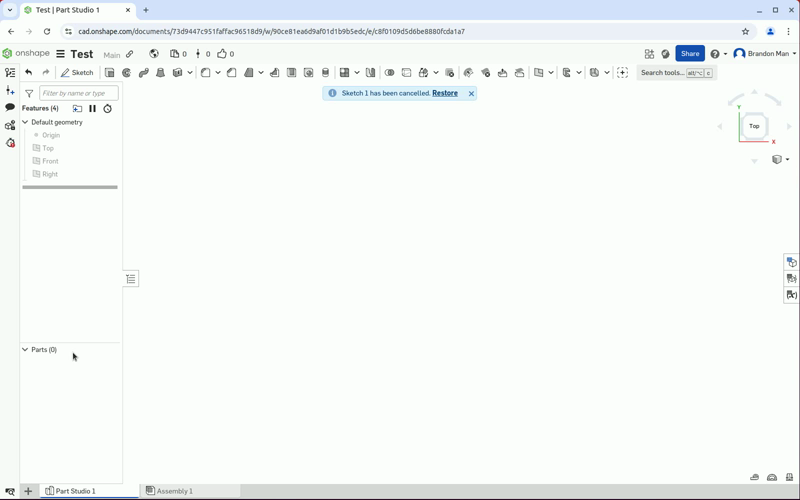
key_down(shift)
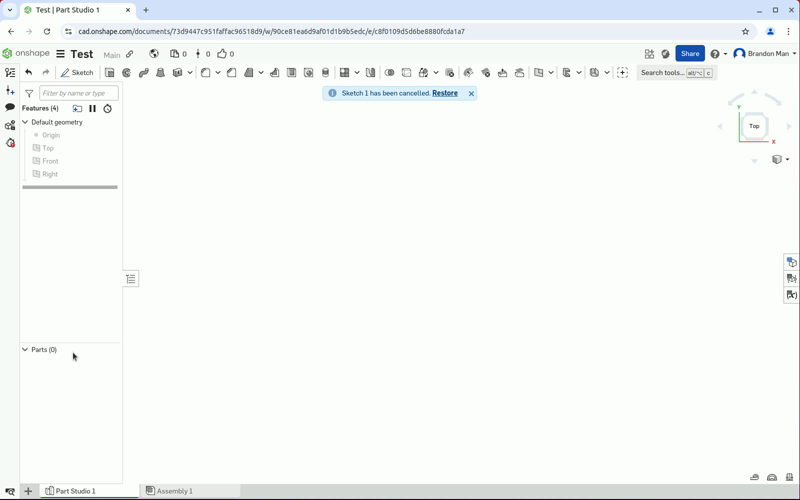
key(up)
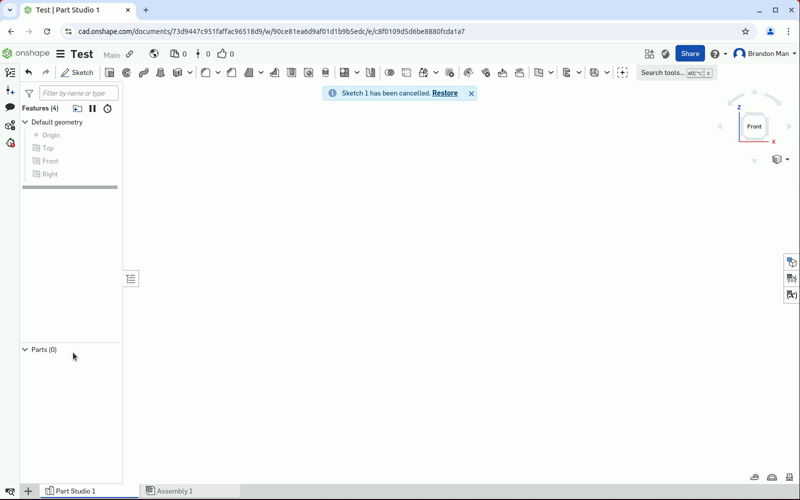
key_up(shift)
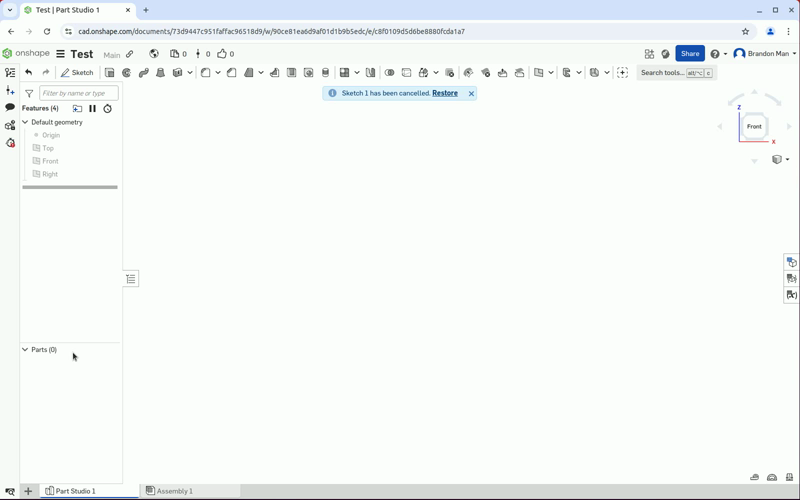
mouse_move(73, 352)
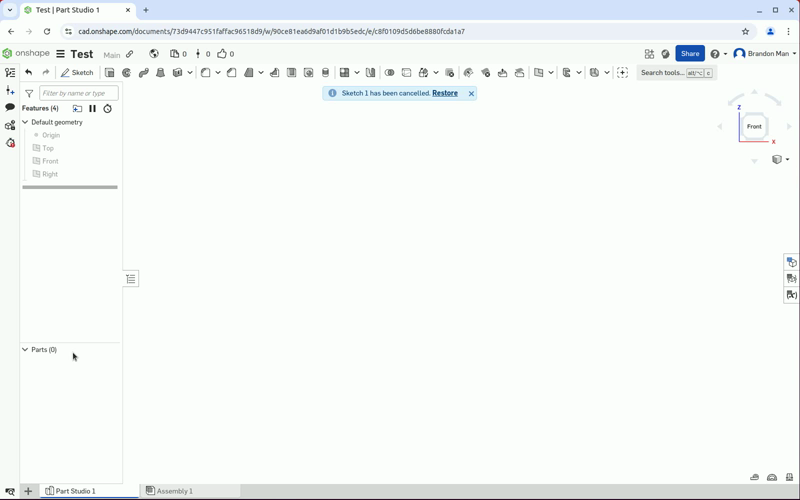
key(shift+y)
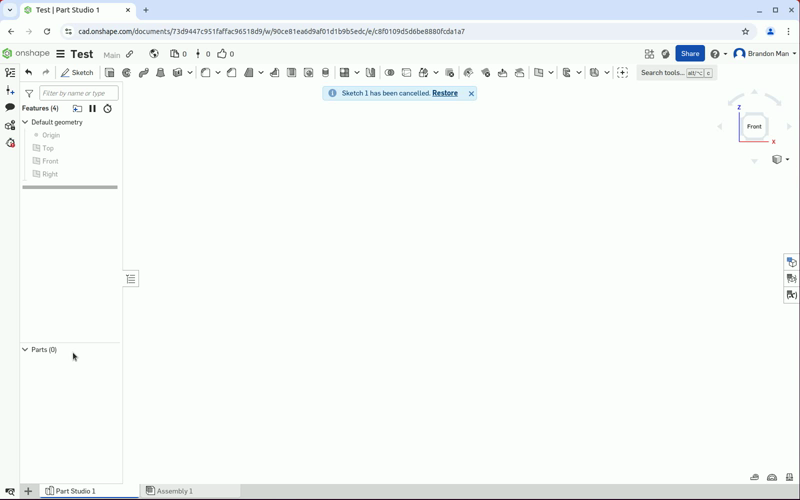
key(shift+s)
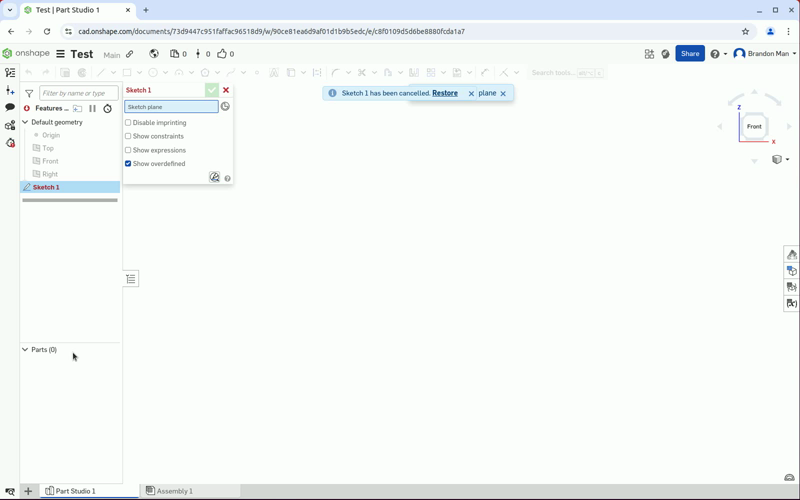
mouse_move(73, 163)
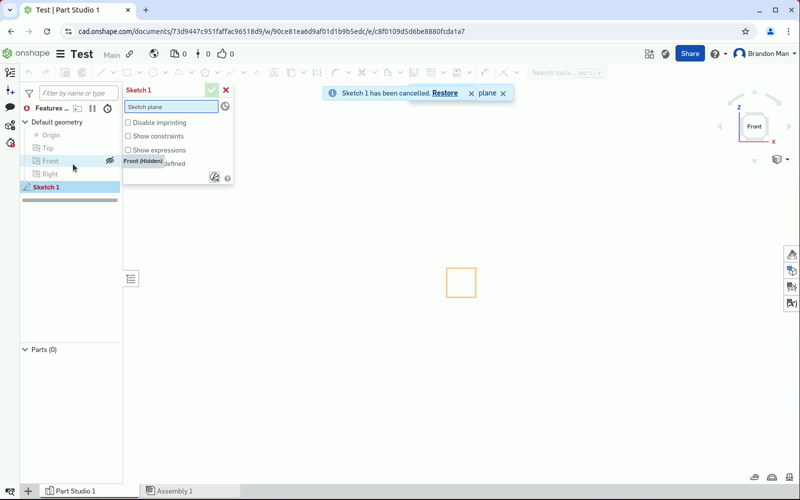
click(73, 163)
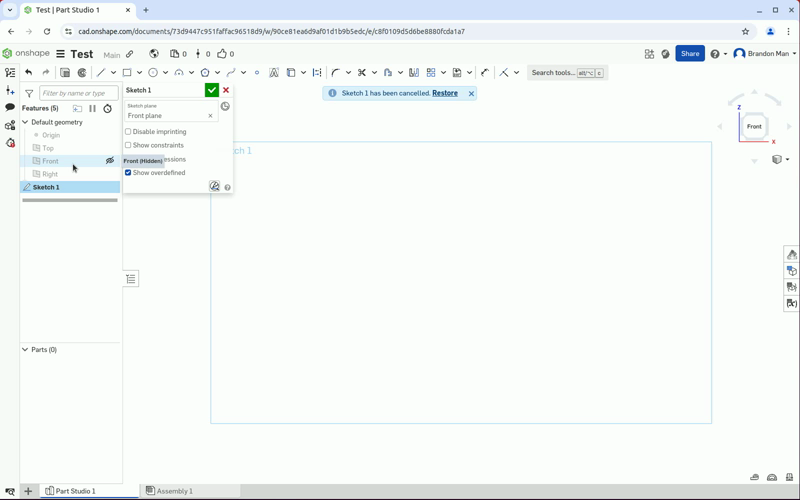
mouse_move(73, 352)
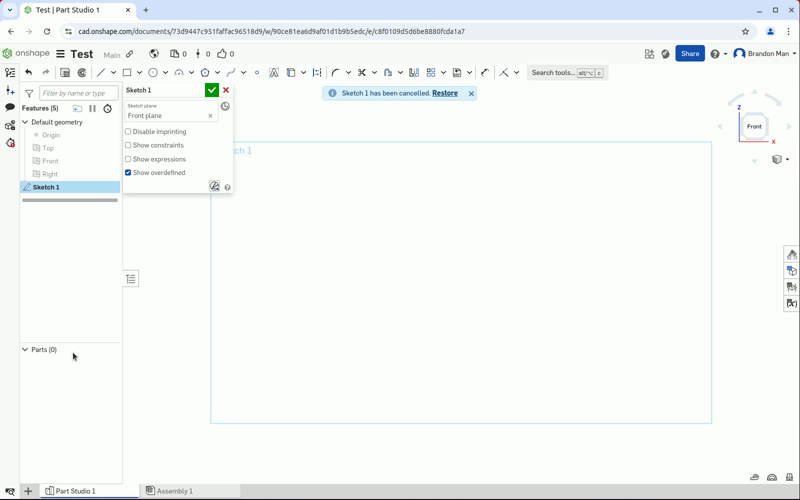
key(y)
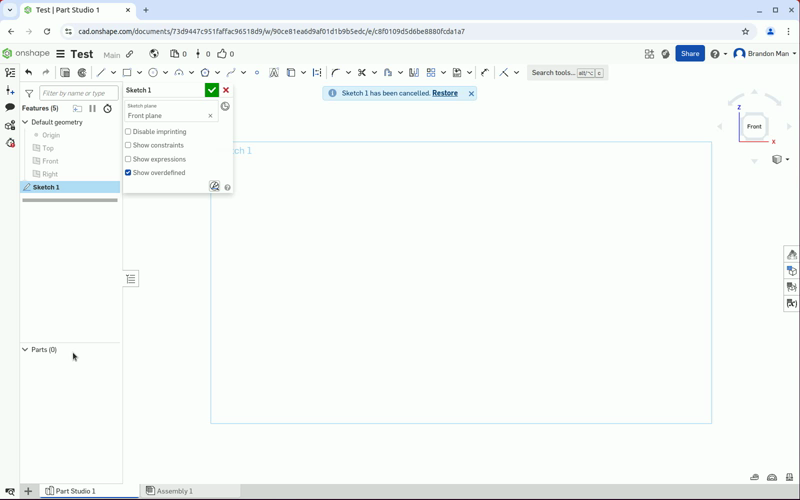
key(l)
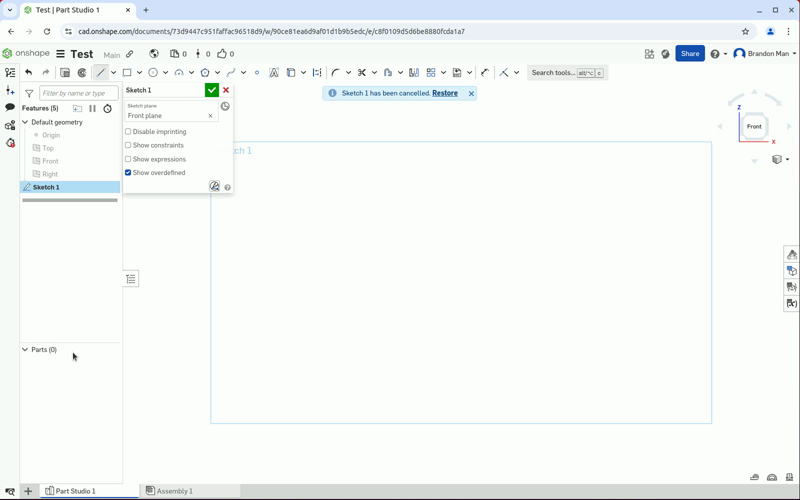
key_down(shift)
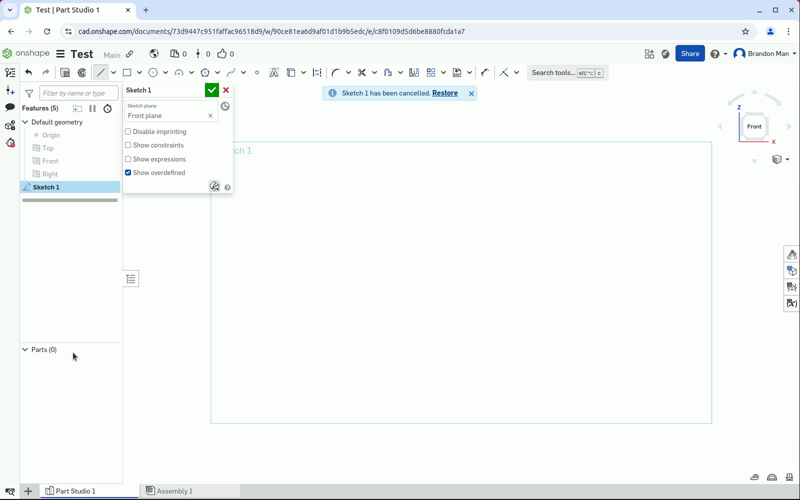
mouse_move(396, 245)
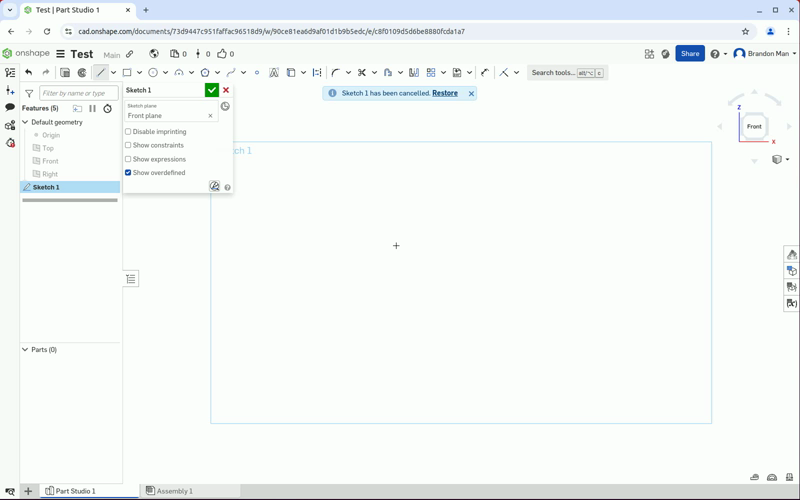
click(396, 245)
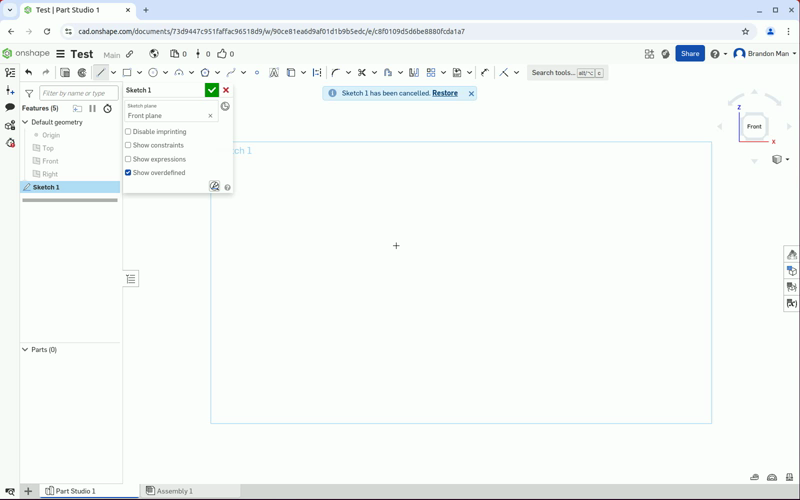
key_up(shift)
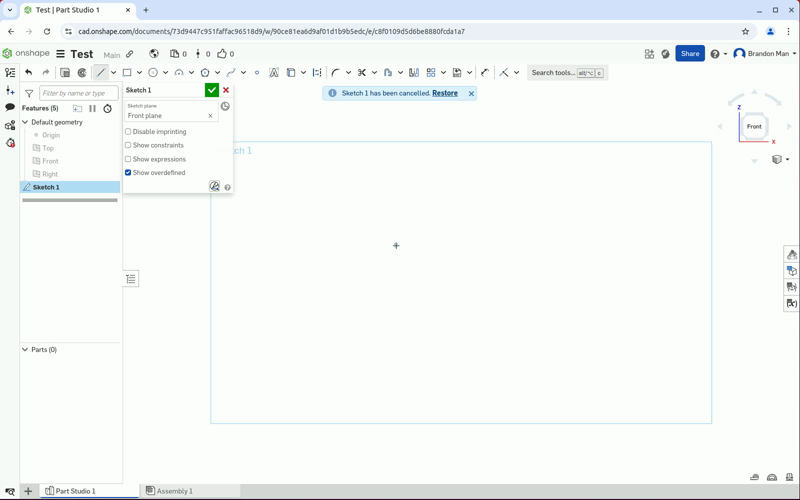
key_down(shift)
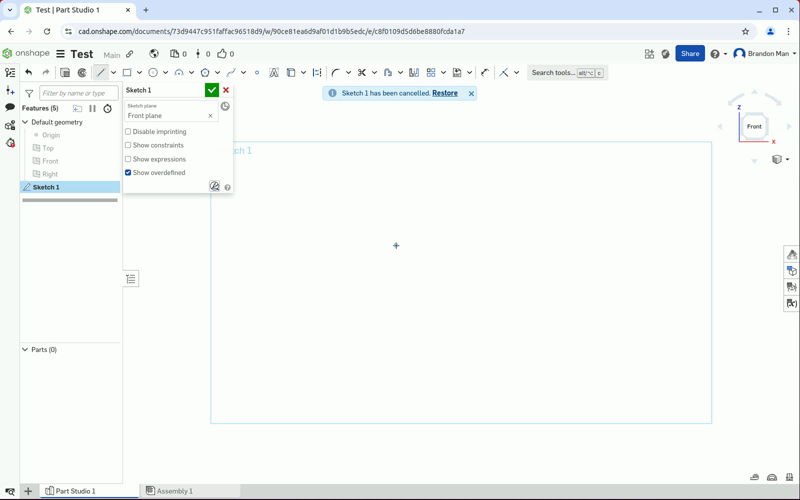
mouse_move(426, 245)
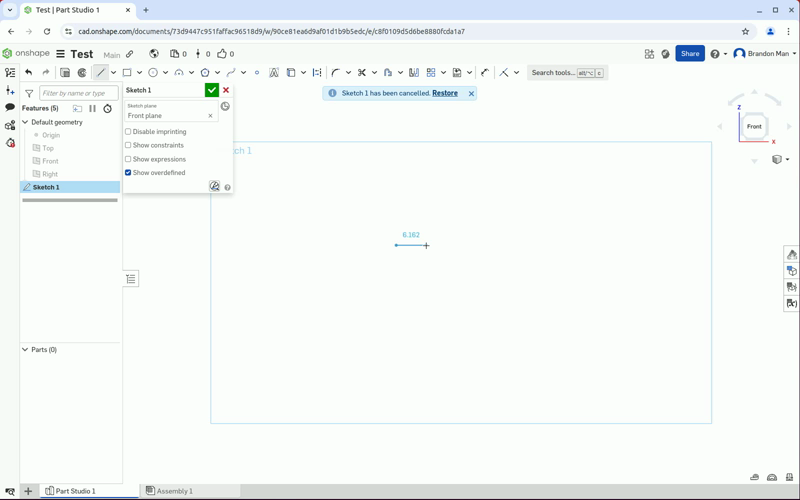
mouse_move(413, 276)
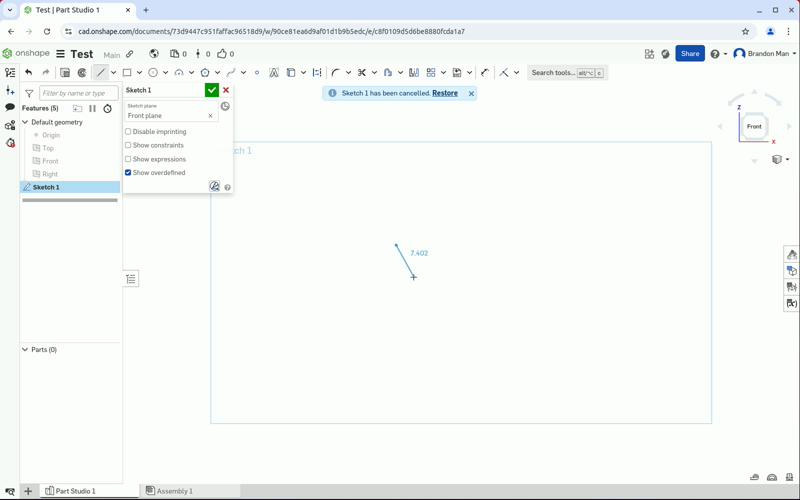
click(413, 276)
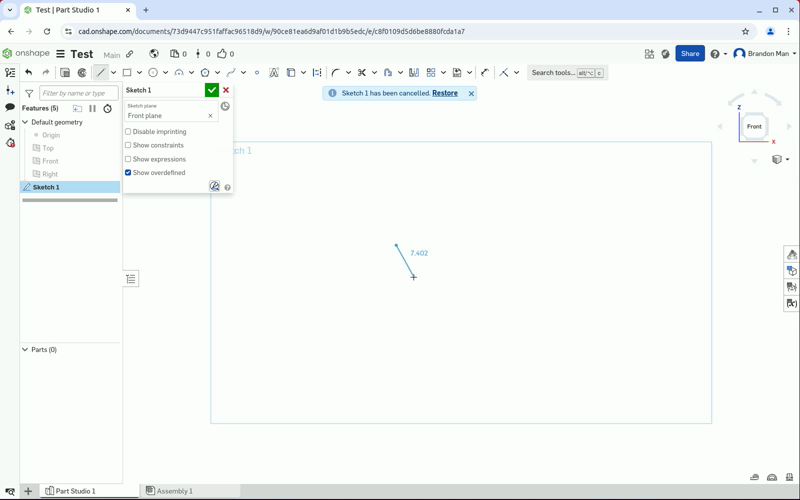
key_up(shift)
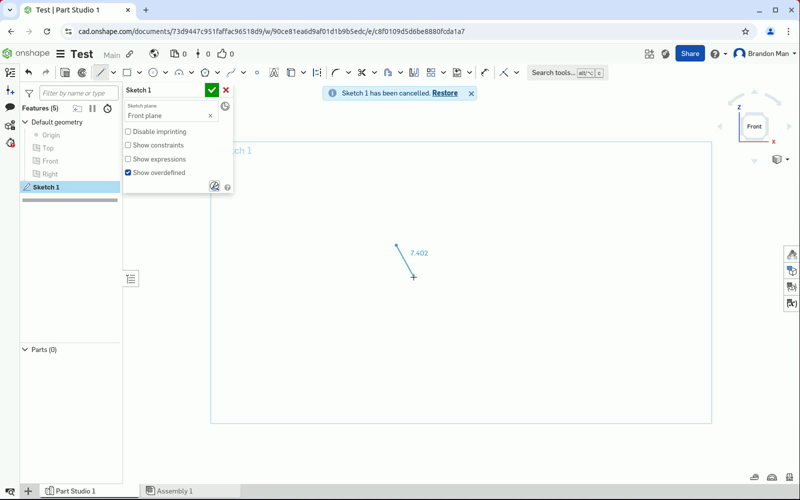
key(esc)
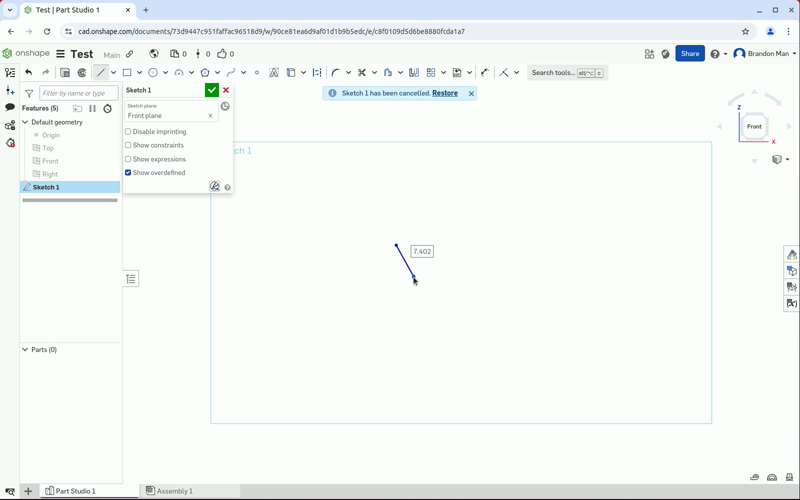
key(a)
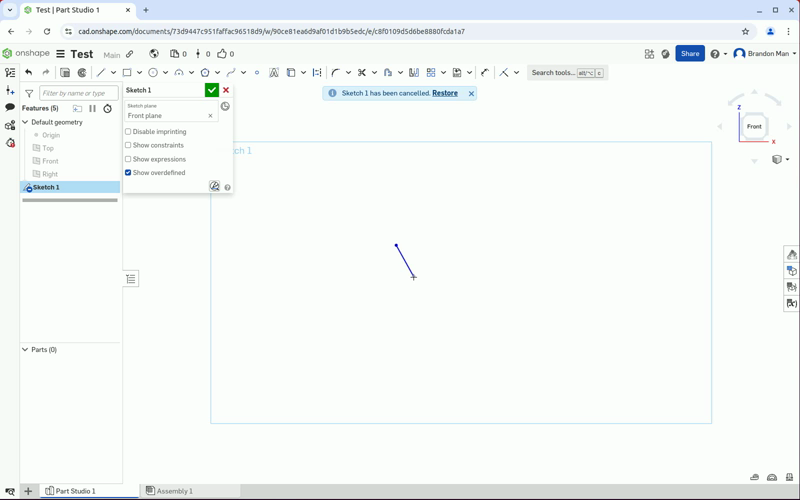
mouse_move(413, 276)
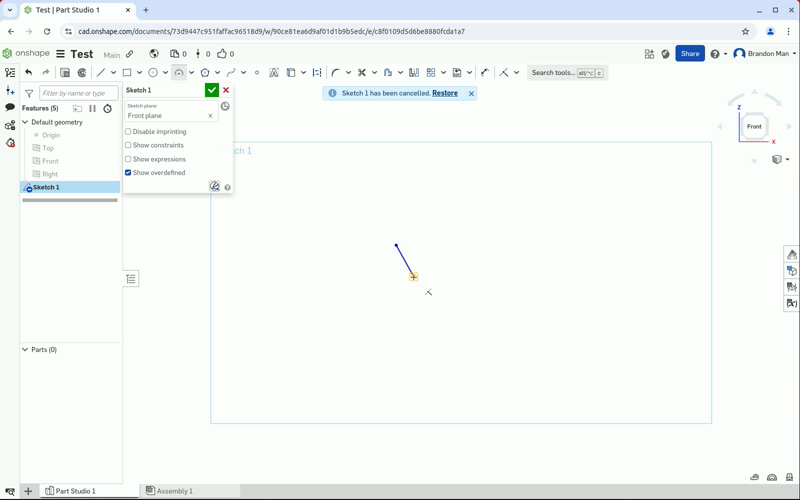
click(413, 276)
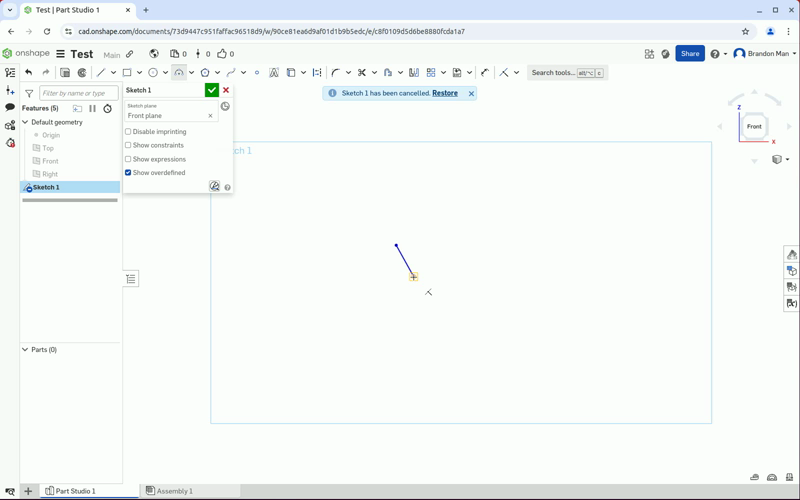
key_down(shift)
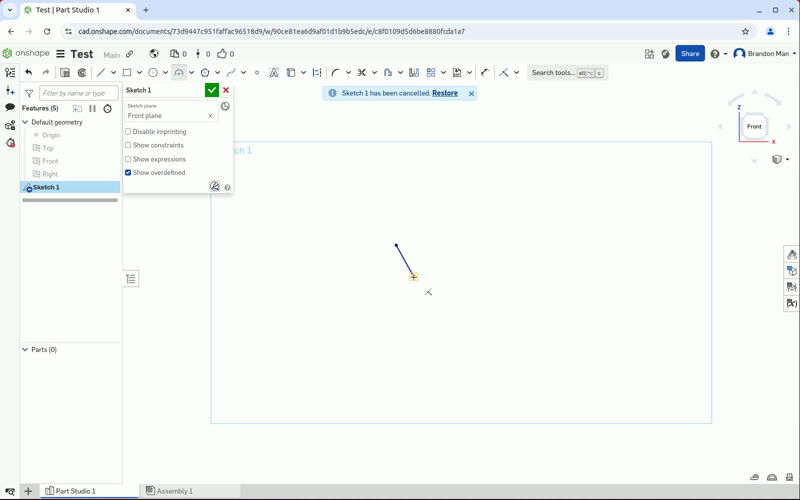
mouse_move(425, 282)
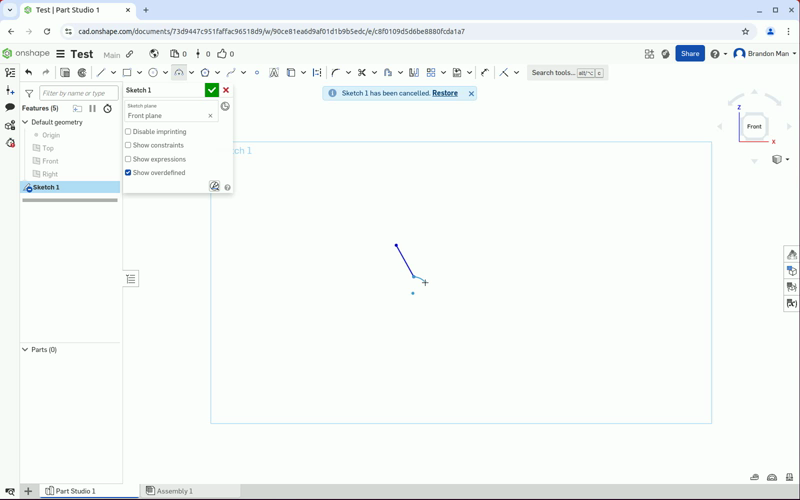
click(425, 282)
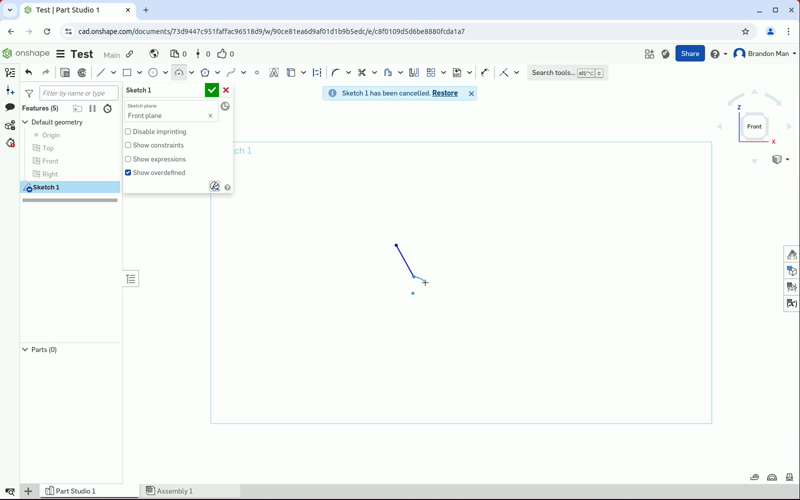
mouse_move(418, 281)
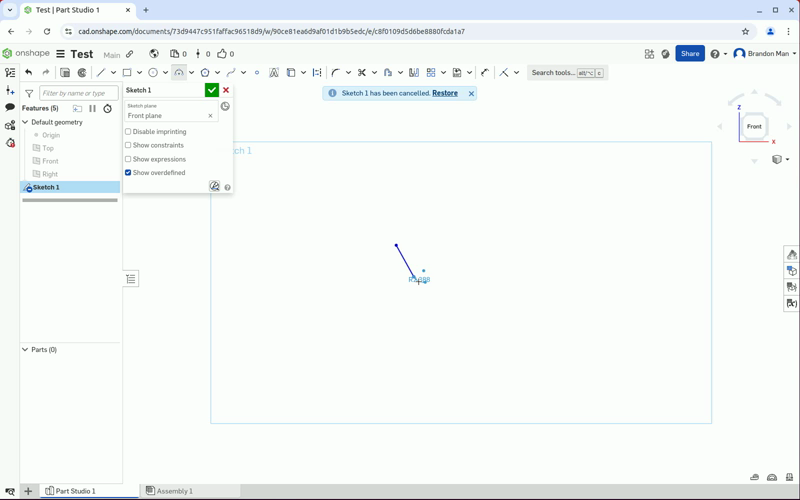
click(418, 281)
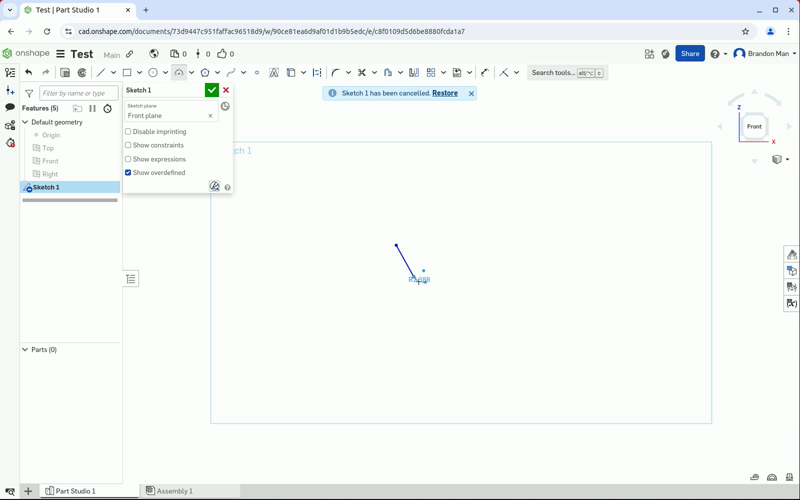
key_up(shift)
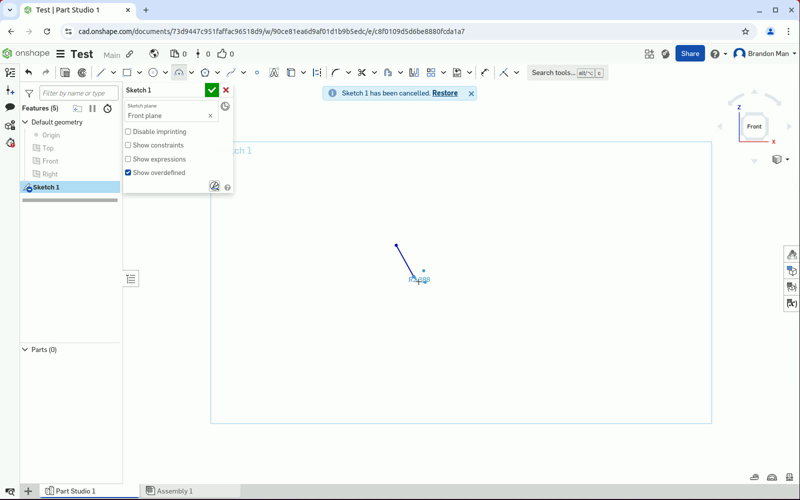
key(esc)
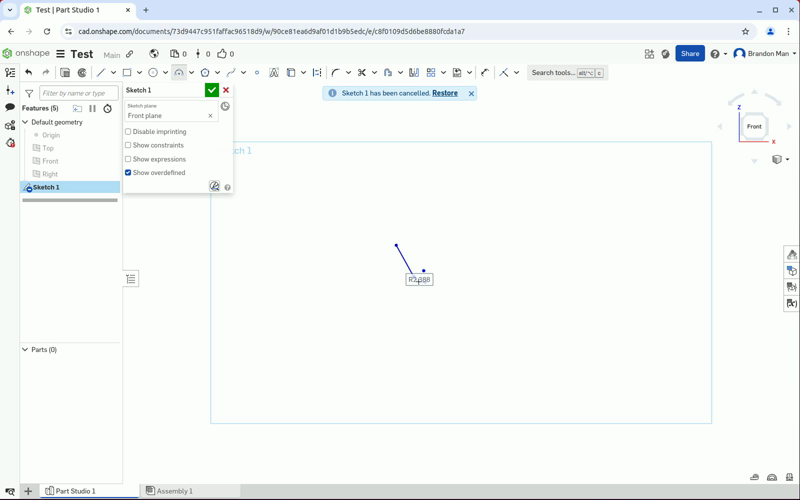
key(l)
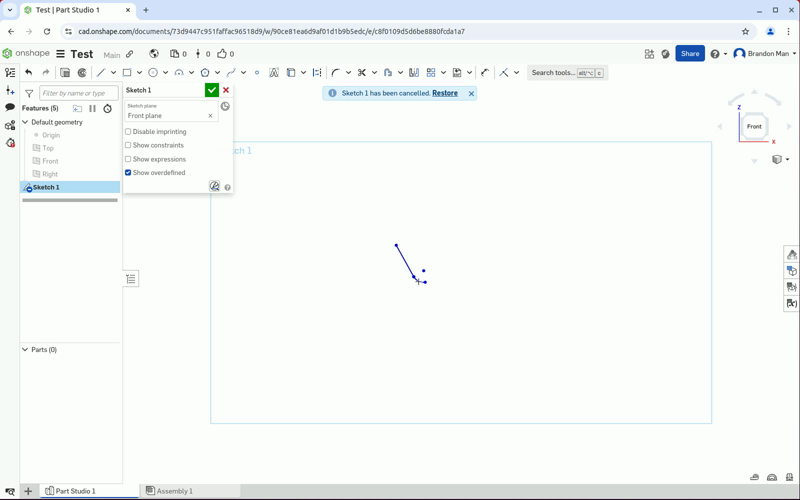
mouse_move(425, 282)
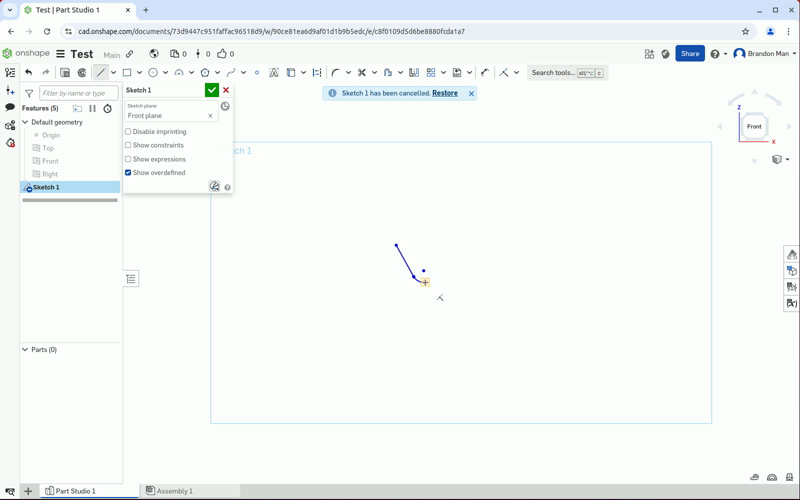
click(425, 282)
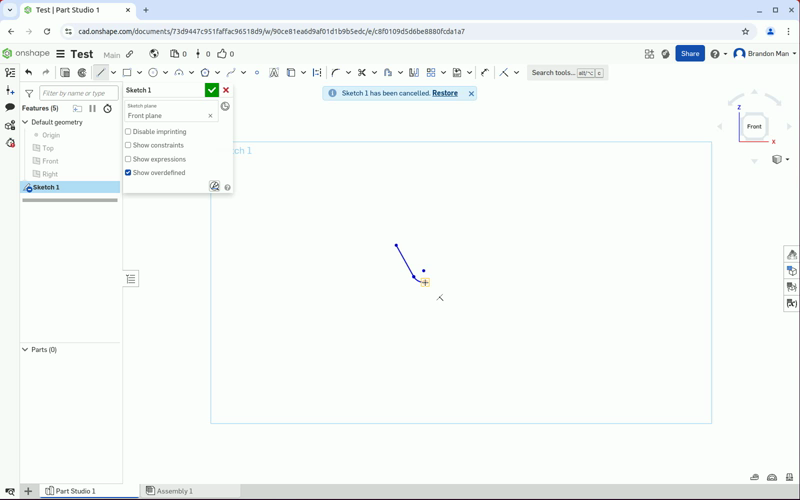
key_down(shift)
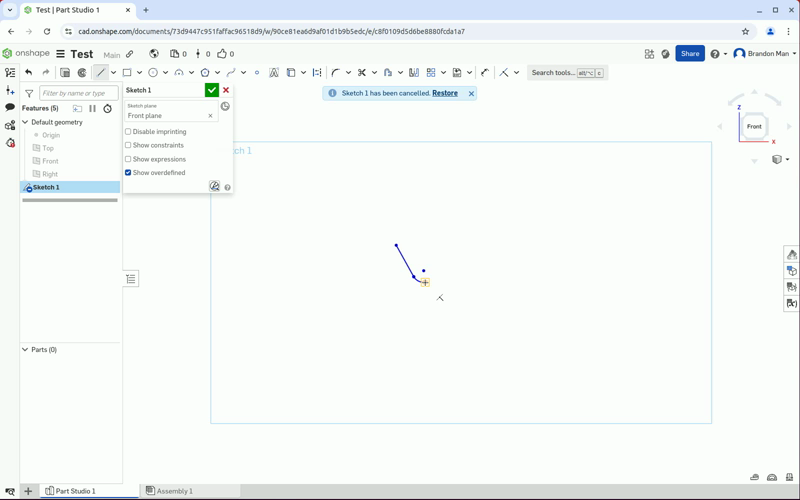
mouse_move(497, 282)
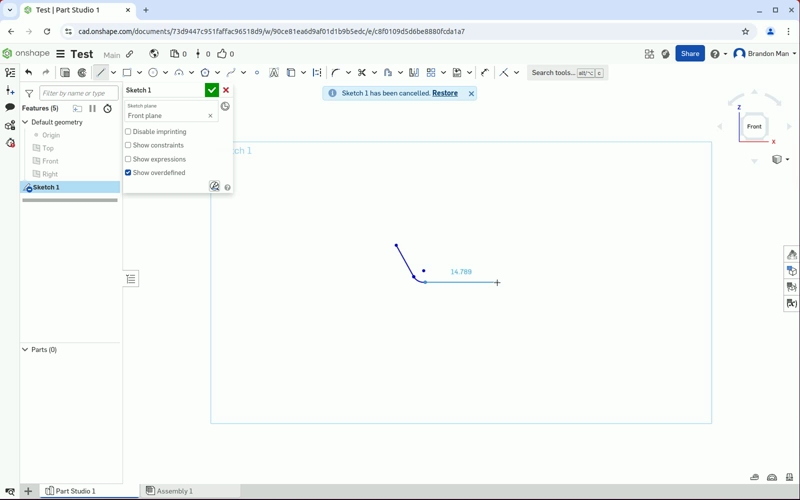
click(497, 282)
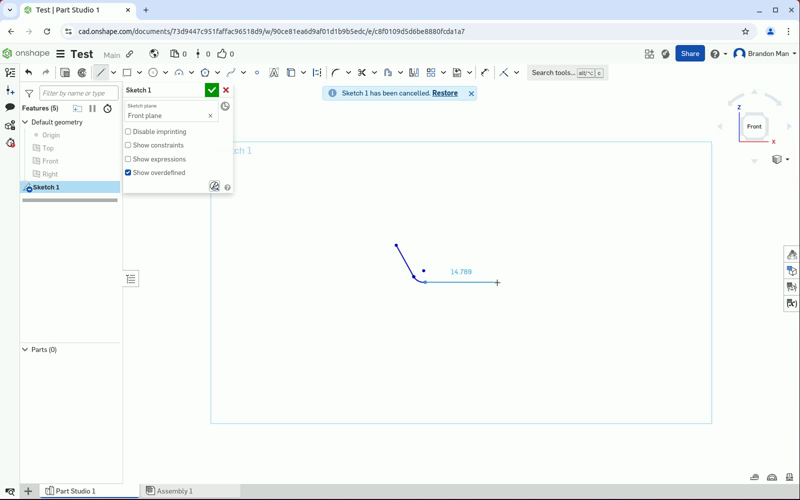
key_up(shift)
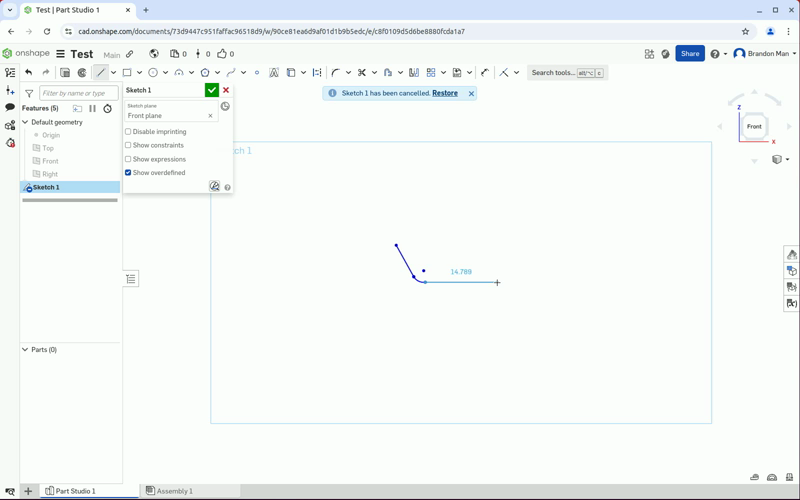
key(esc)
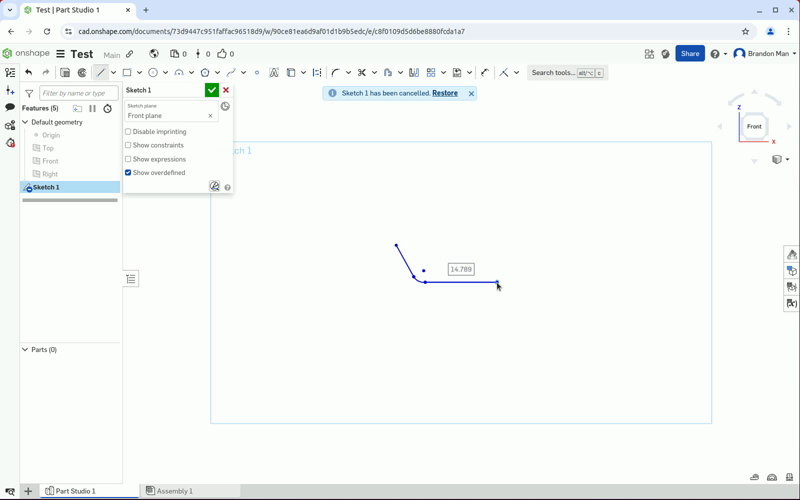
key(a)
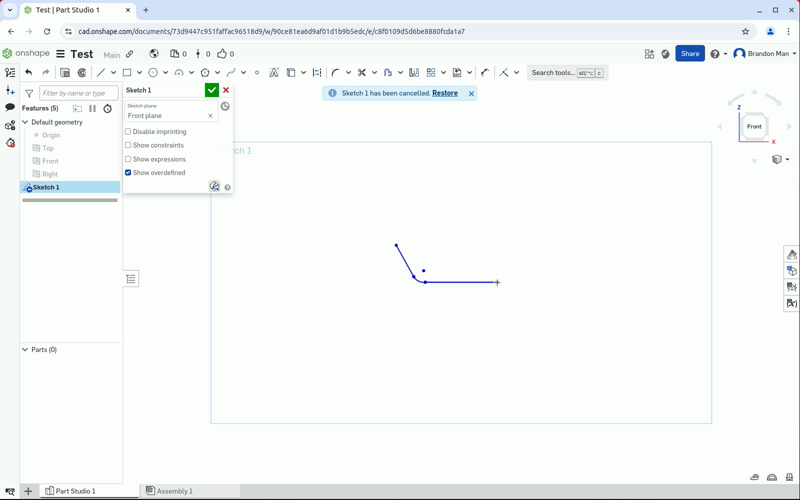
mouse_move(497, 282)
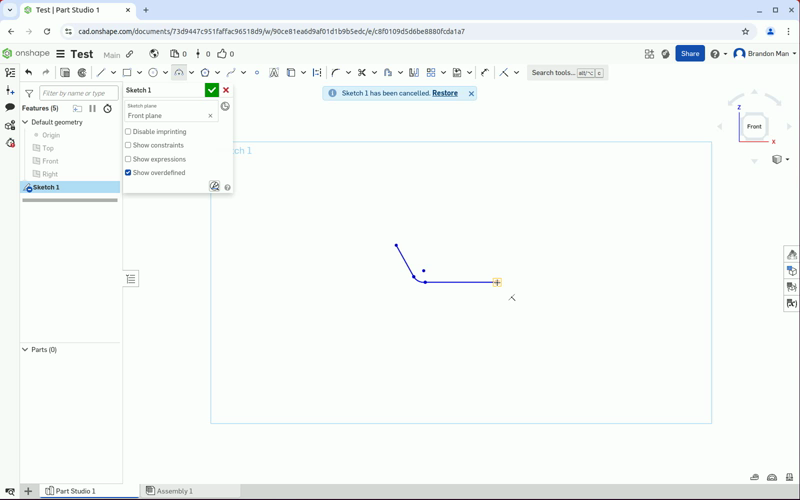
click(497, 282)
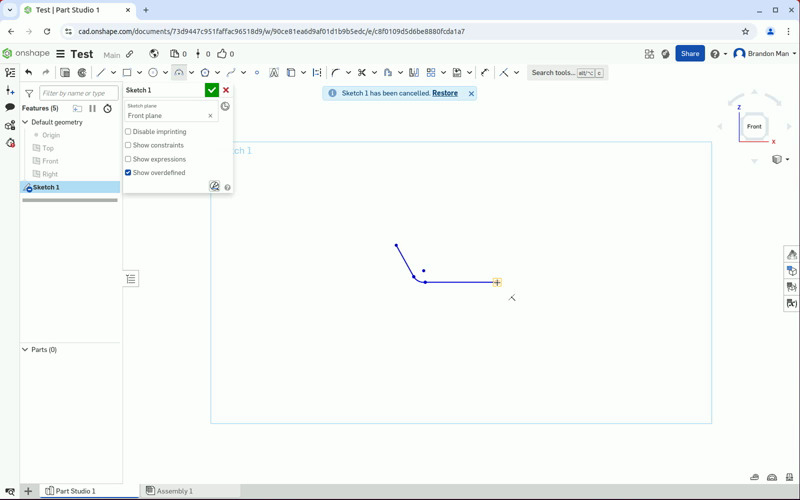
key_down(shift)
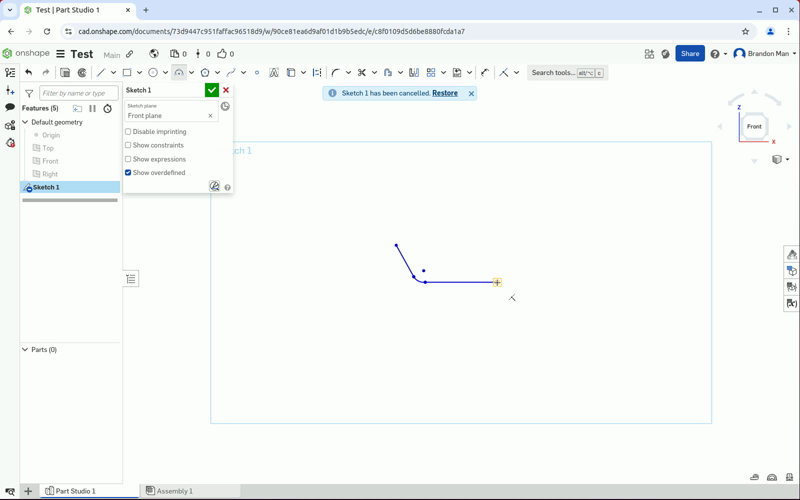
mouse_move(508, 276)
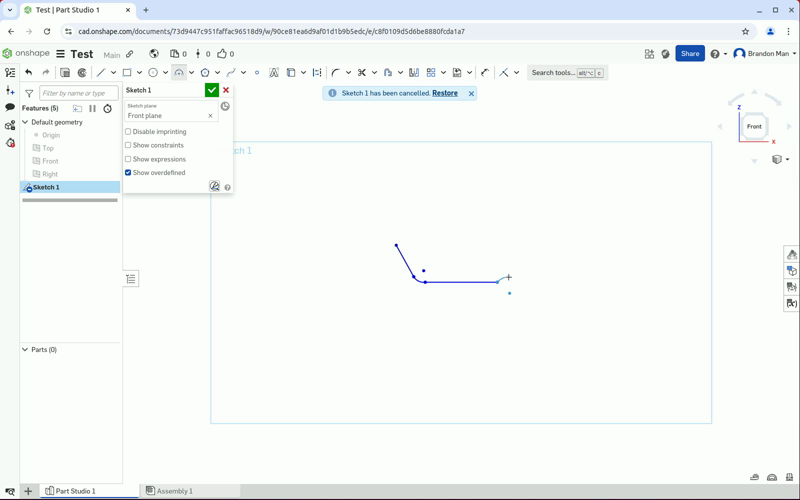
click(508, 276)
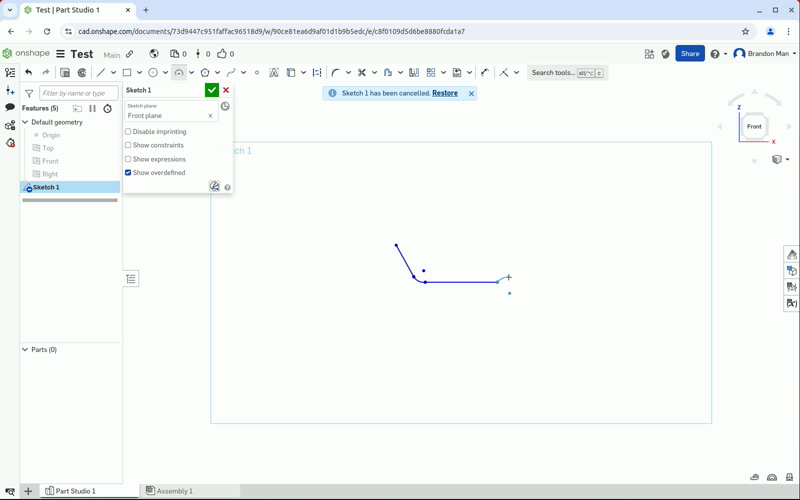
mouse_move(503, 281)
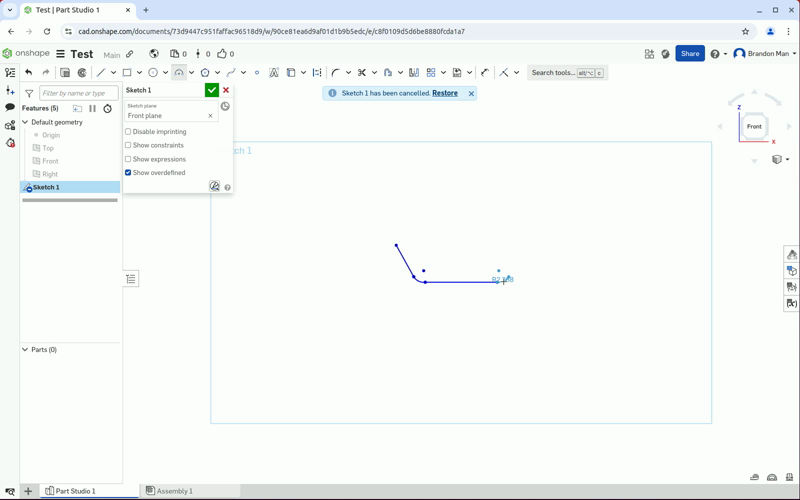
click(503, 281)
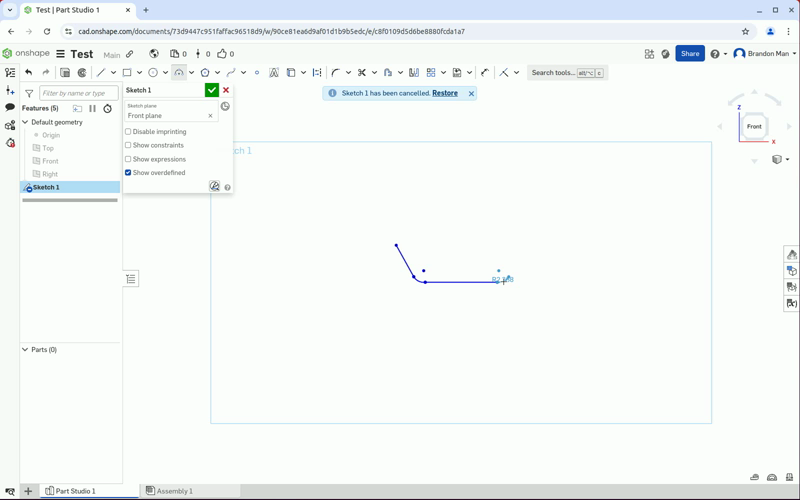
key_up(shift)
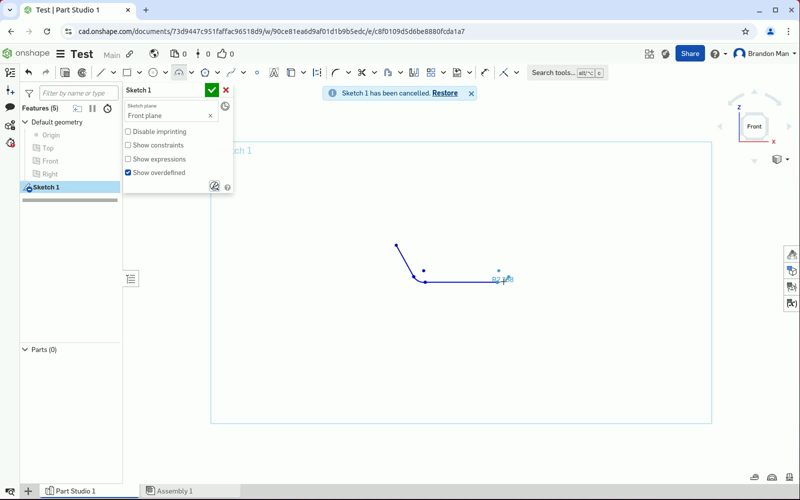
key(esc)
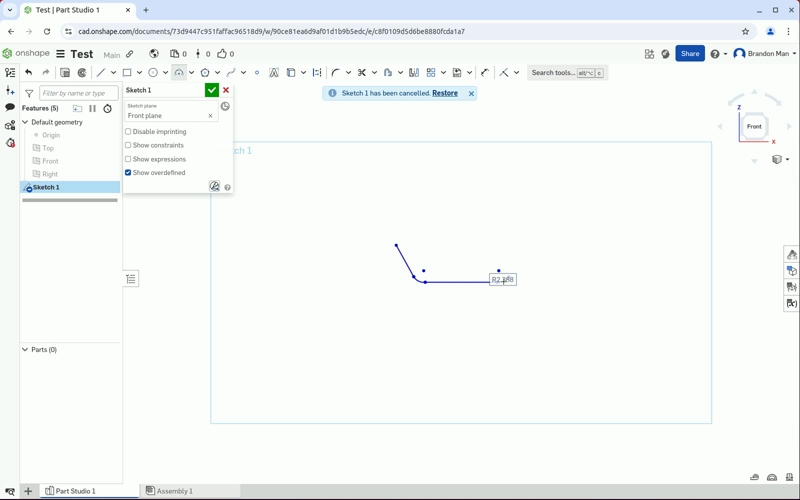
key(l)
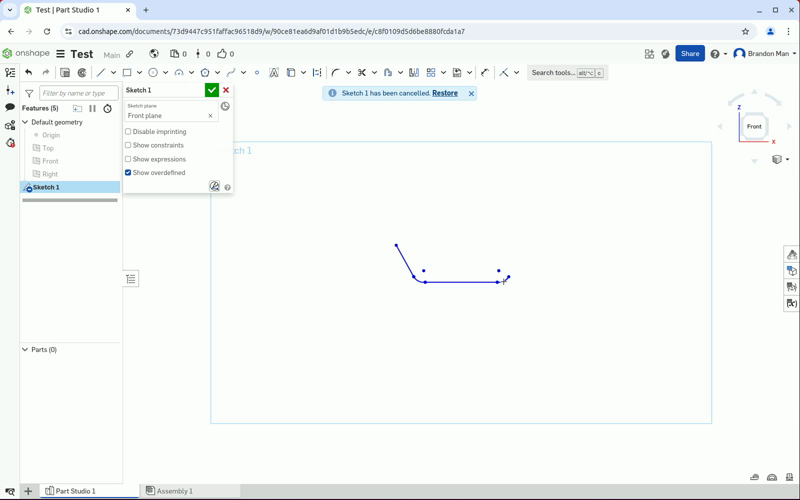
mouse_move(508, 276)
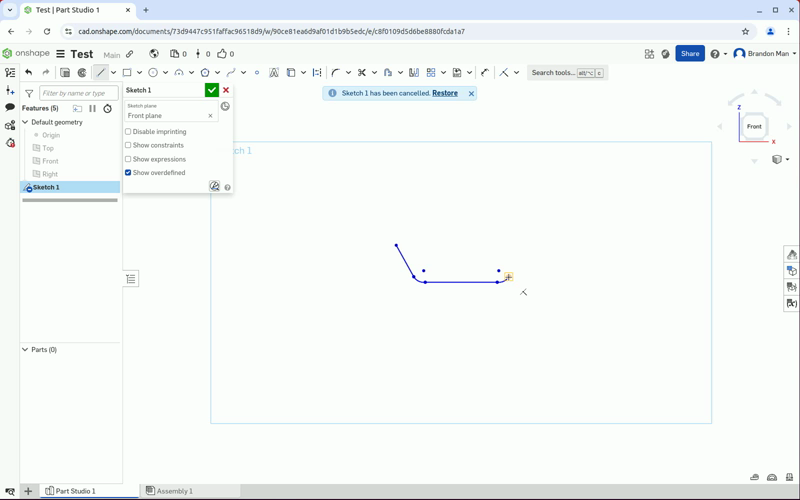
click(508, 276)
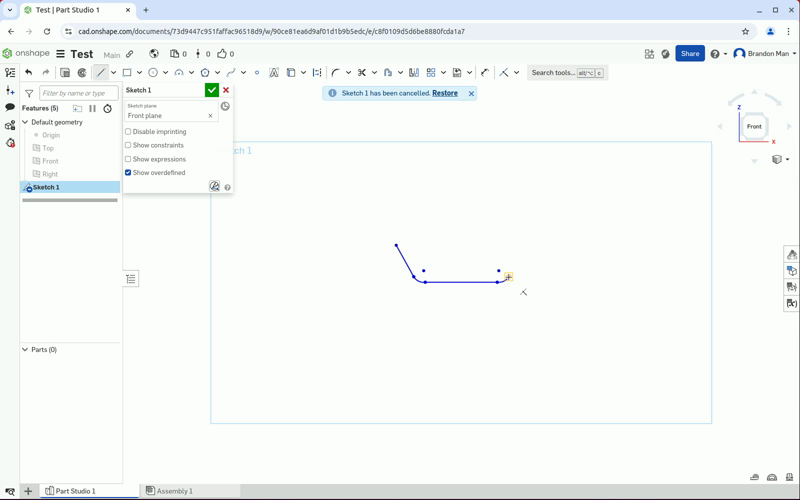
key_down(shift)
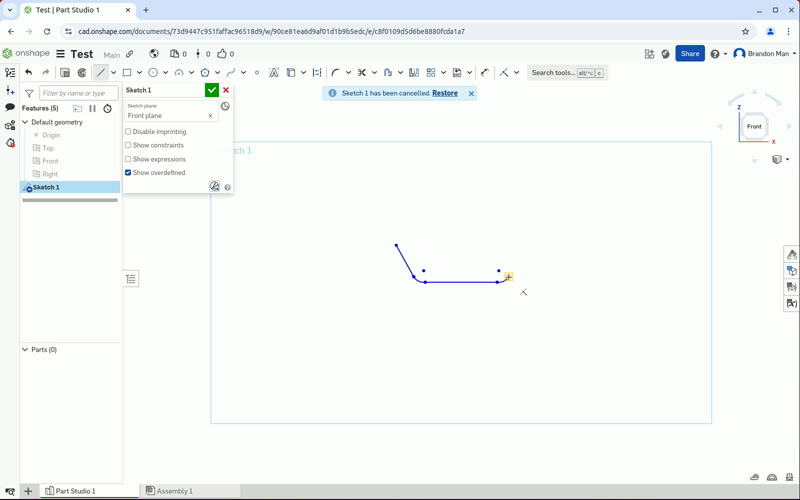
mouse_move(538, 276)
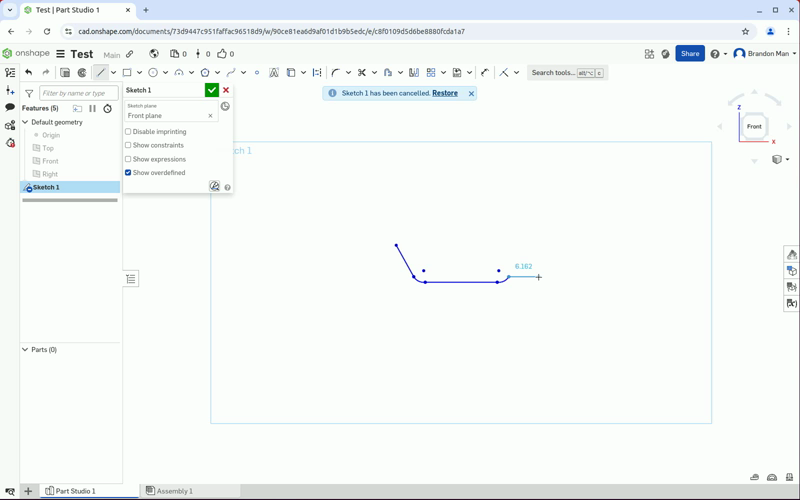
mouse_move(526, 245)
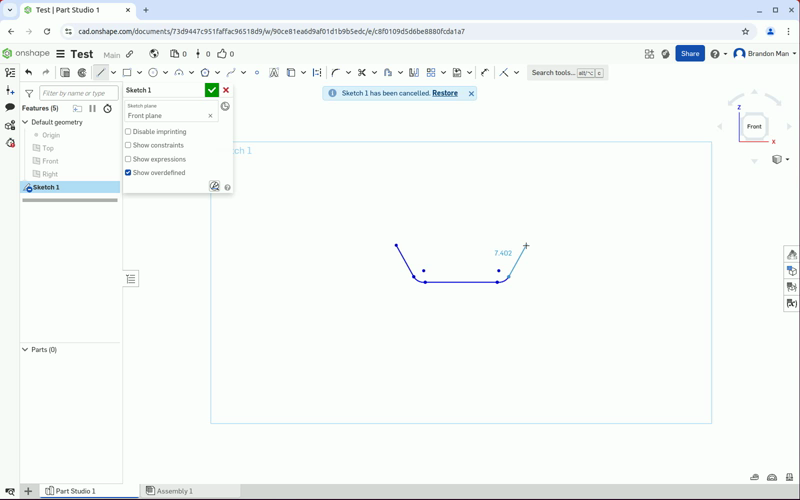
click(526, 245)
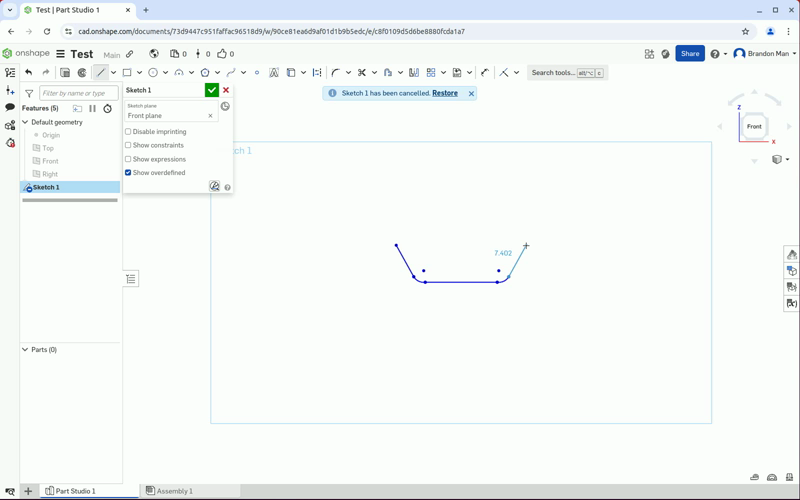
key_up(shift)
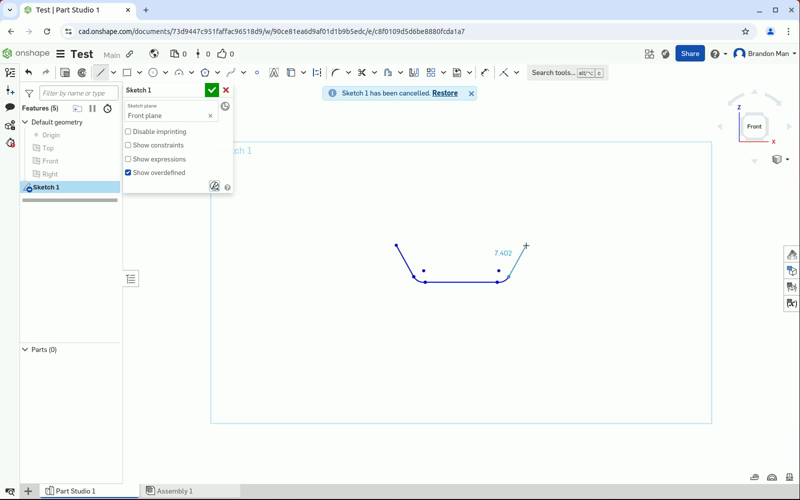
key_down(shift)
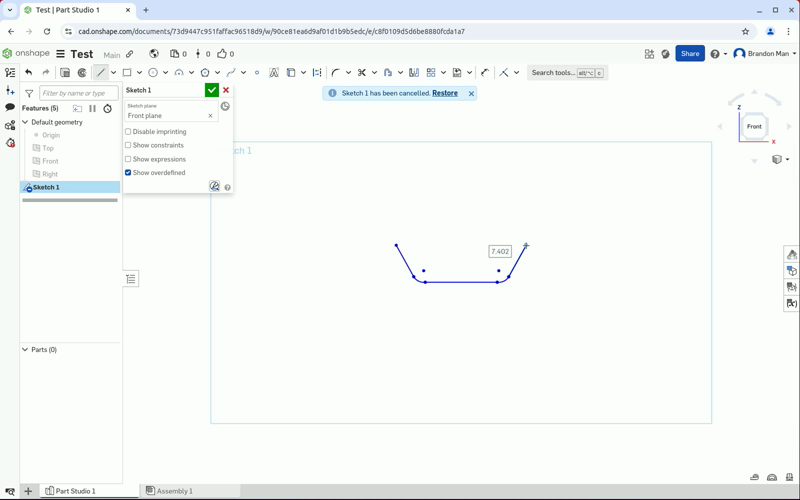
mouse_move(556, 245)
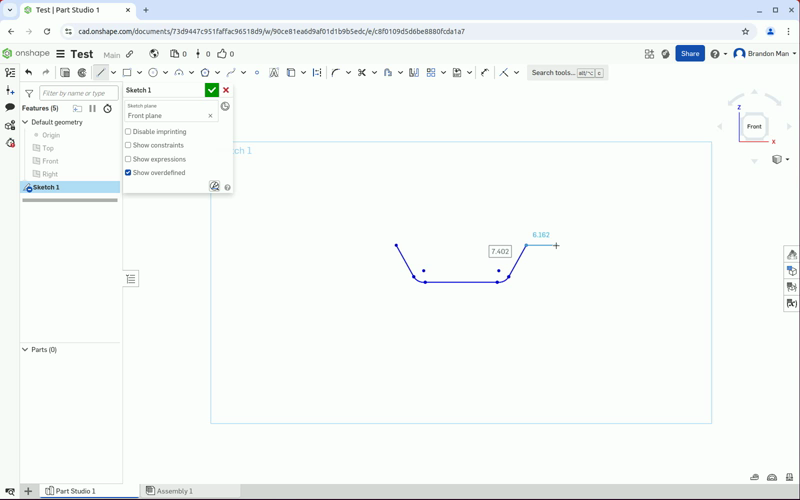
mouse_move(482, 245)
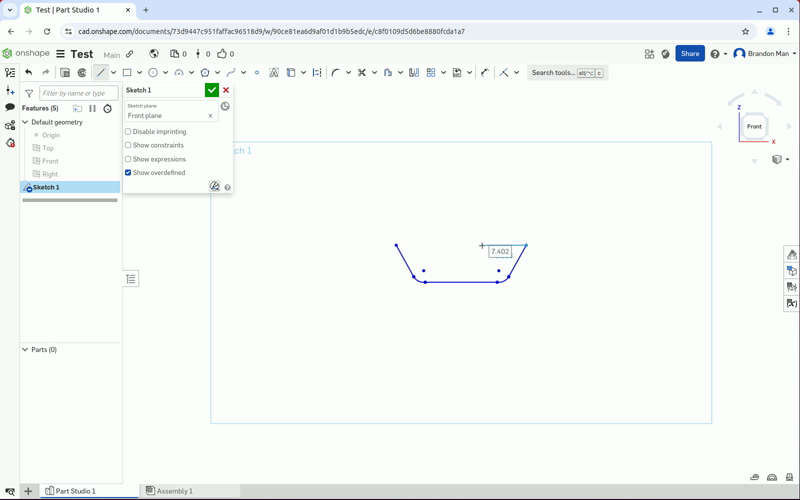
click(482, 245)
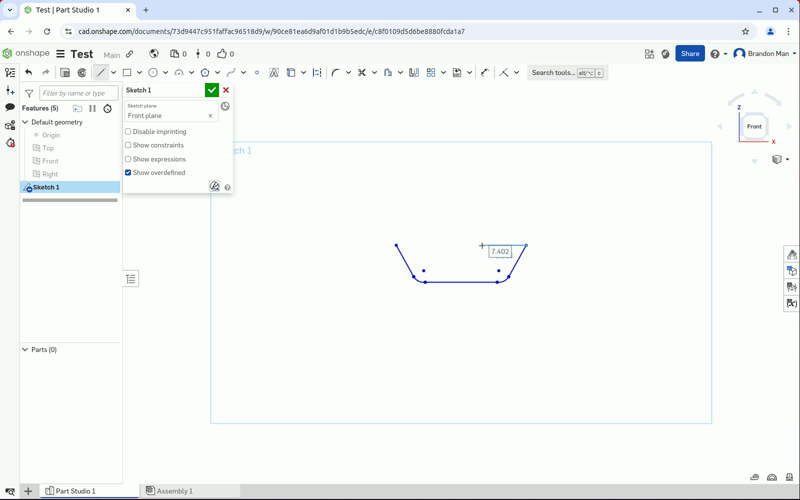
key_up(shift)
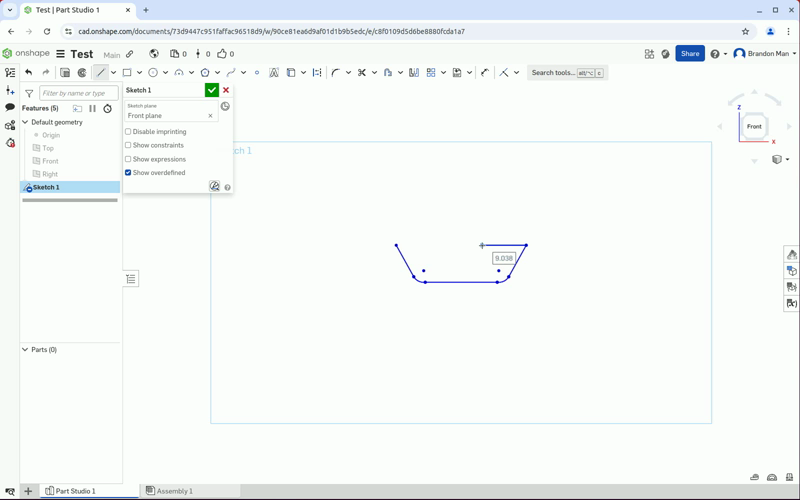
key_down(shift)
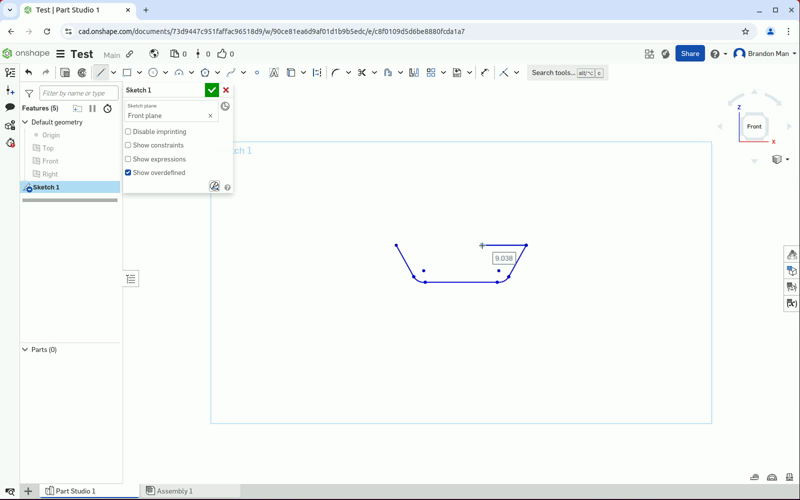
mouse_move(512, 245)
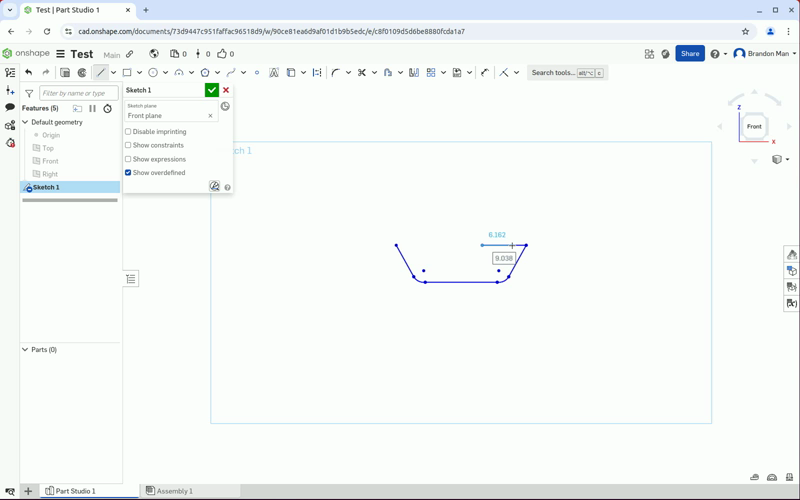
mouse_move(440, 245)
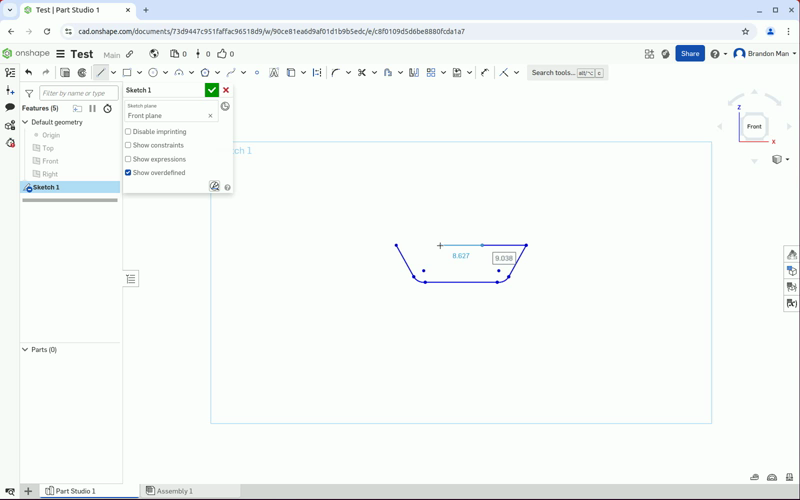
click(440, 245)
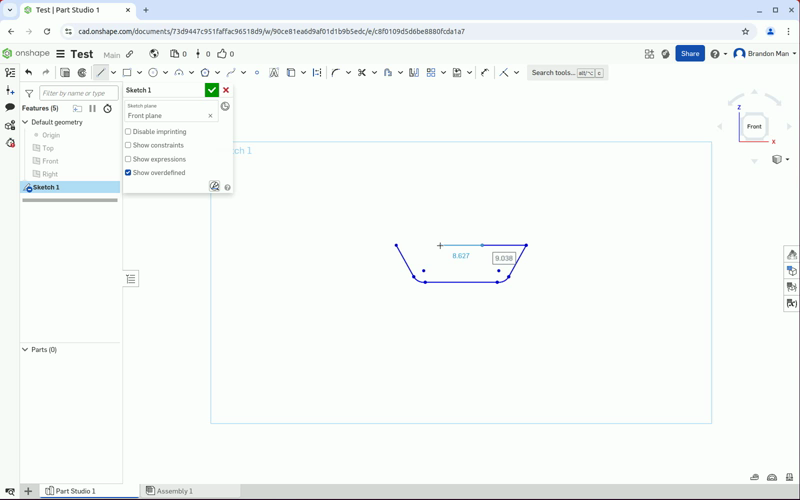
key_up(shift)
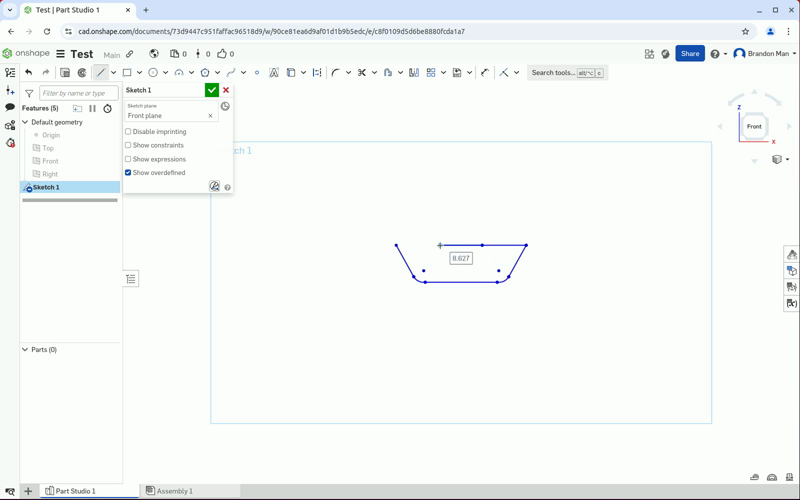
mouse_move(470, 245)
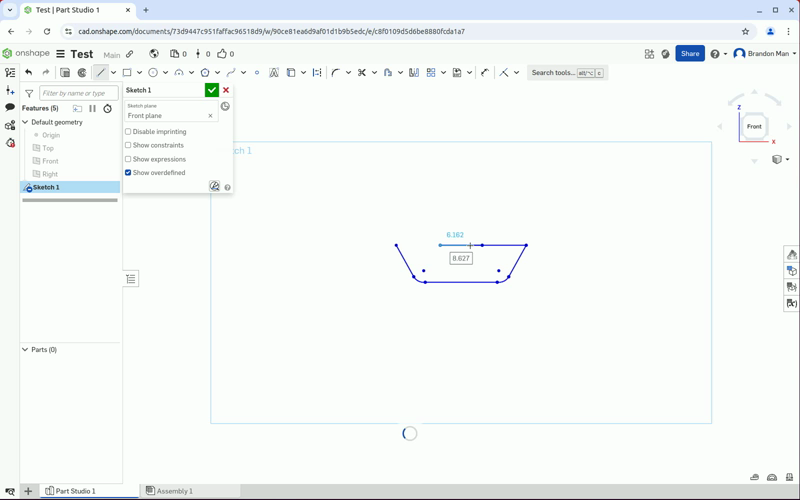
key_down(shift)
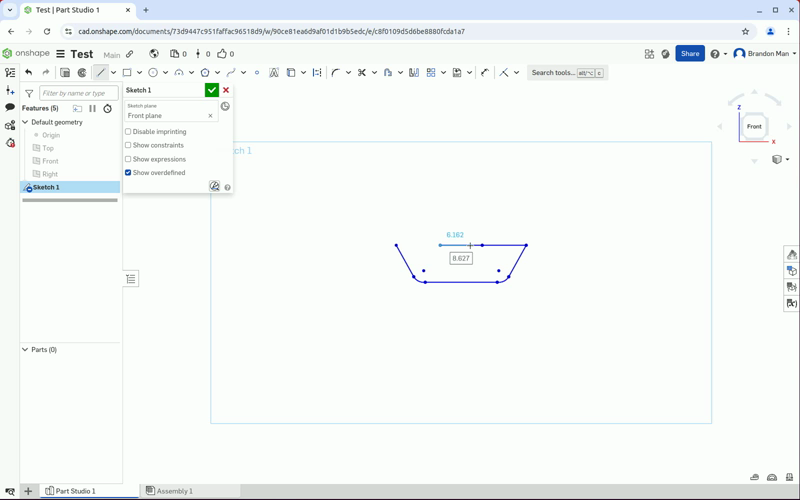
mouse_move(396, 245)
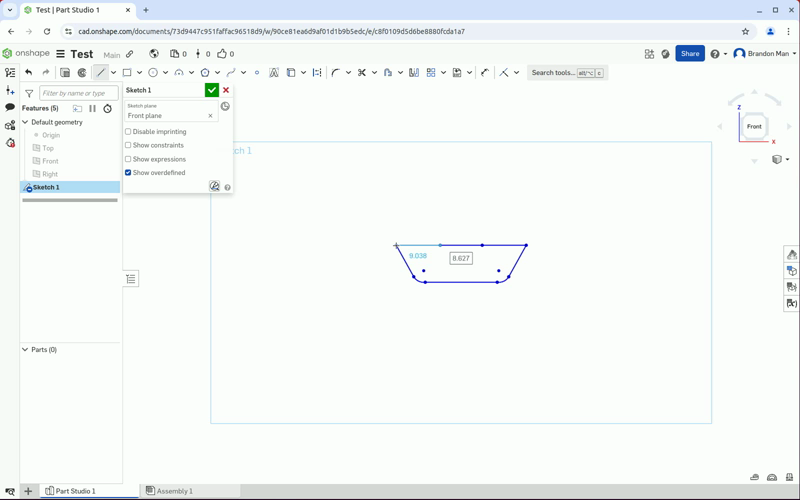
key_up(shift)
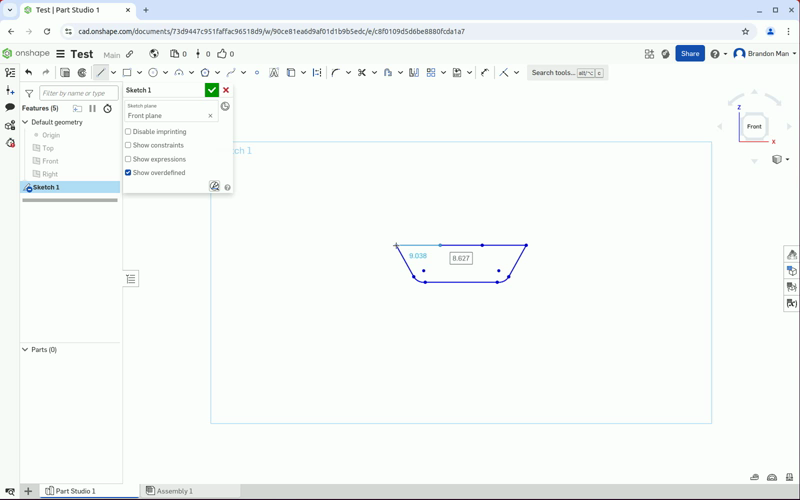
click(396, 245)
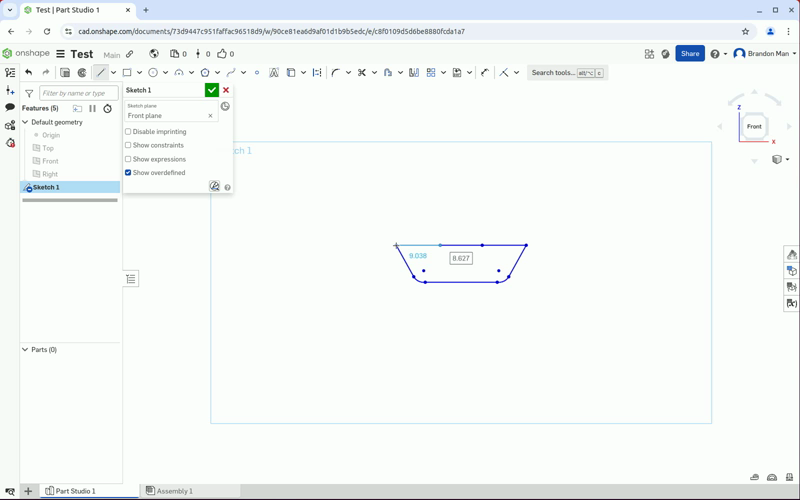
key(esc)
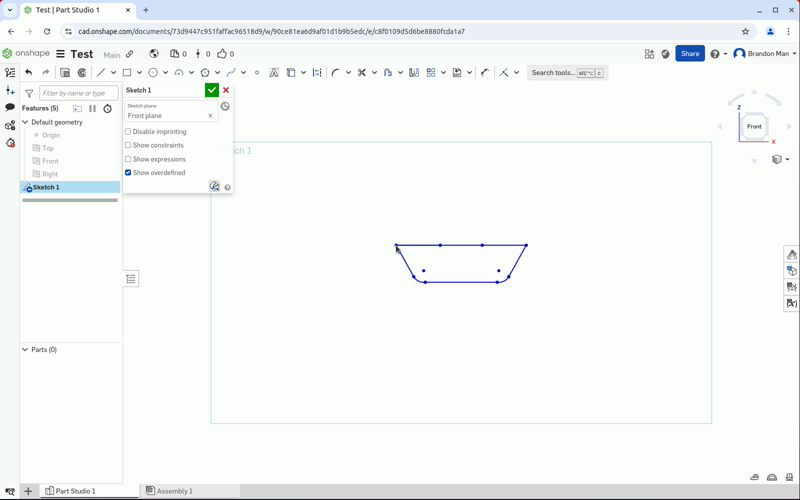
mouse_move(484, 279)
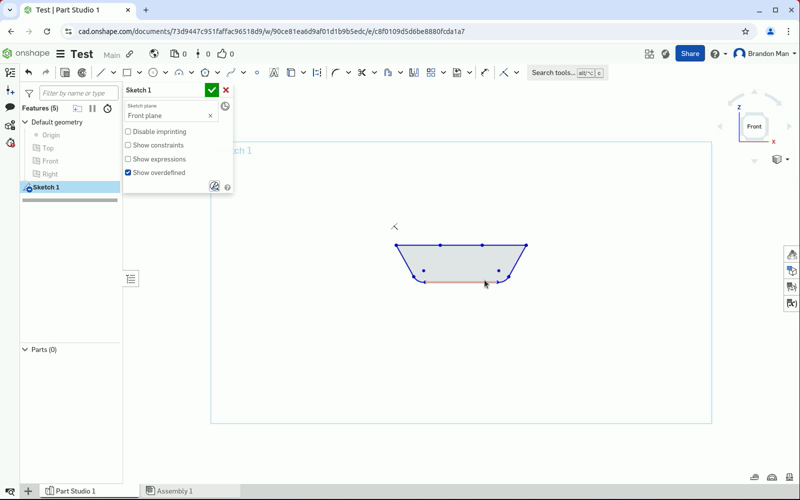
click(484, 279)
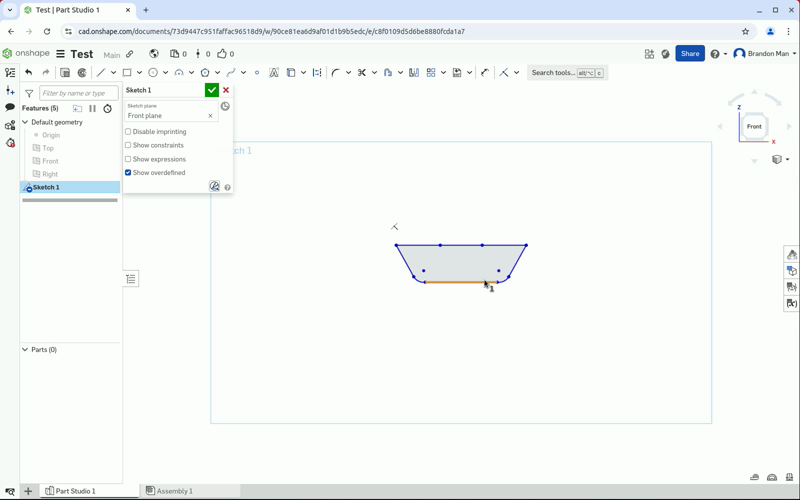
mouse_move(73, 352)
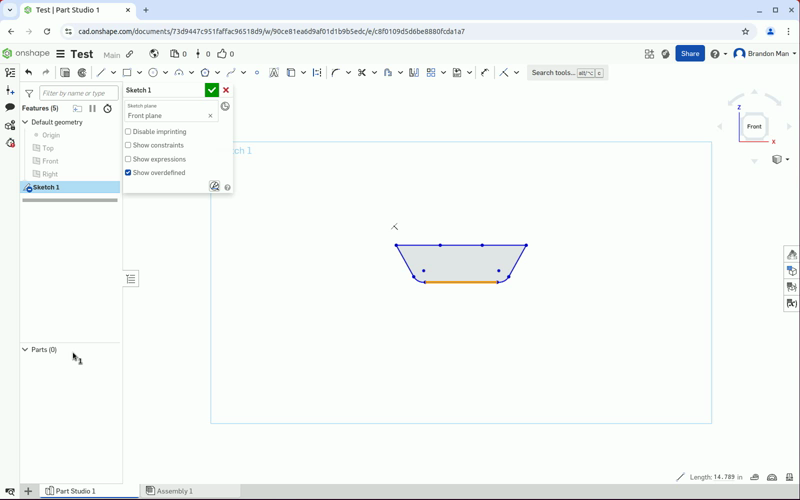
key(shift+y)
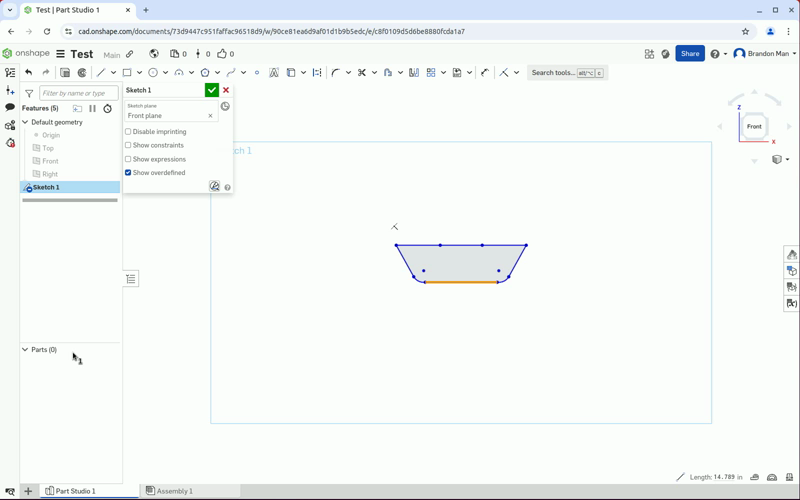
key(shift+e)
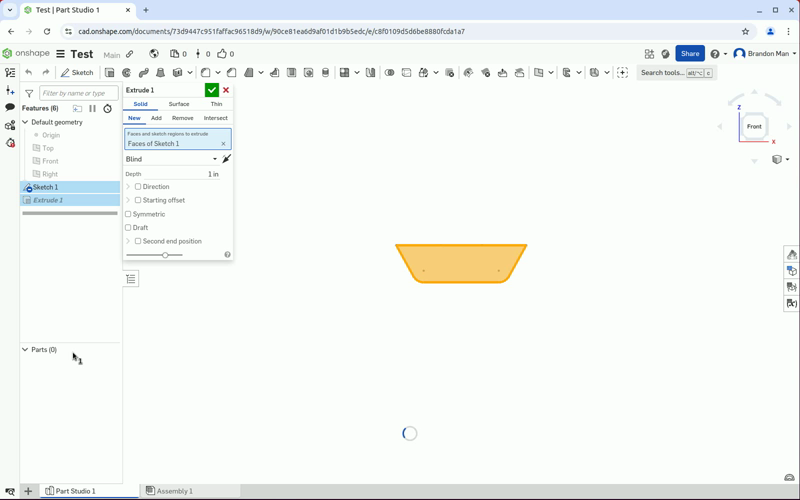
mouse_move(143, 106)
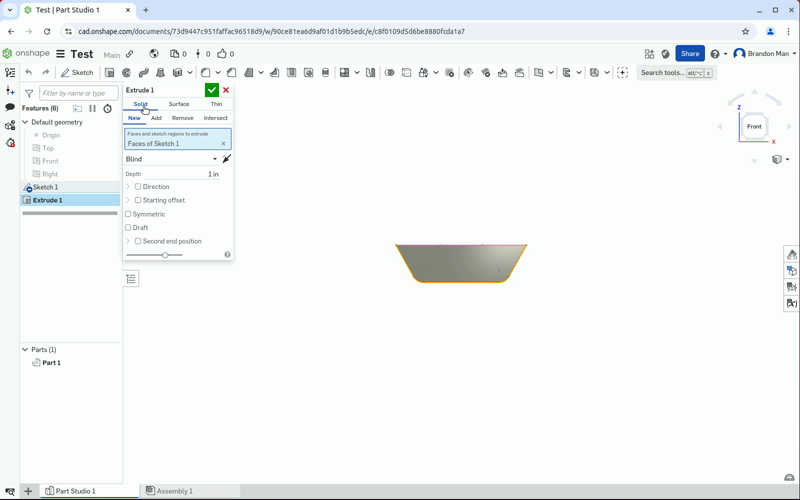
click(143, 106)
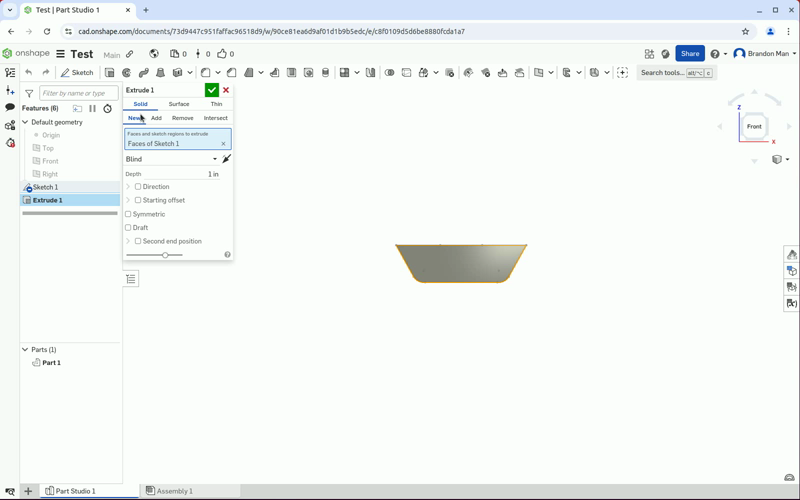
mouse_move(137, 120)
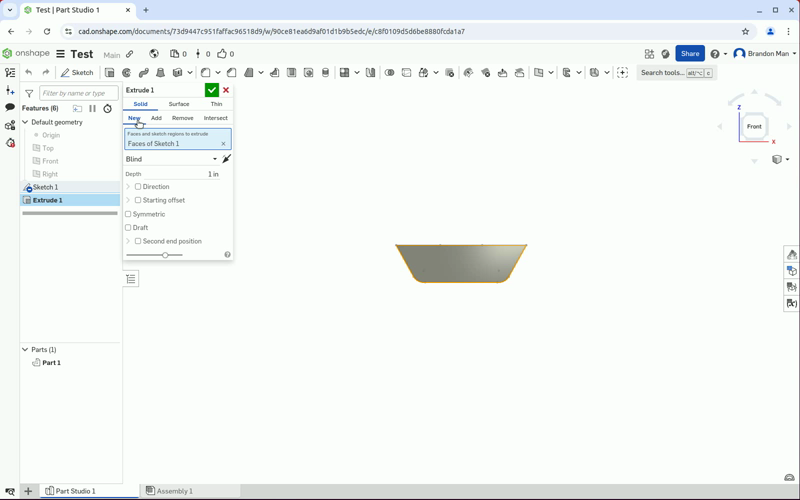
click(137, 120)
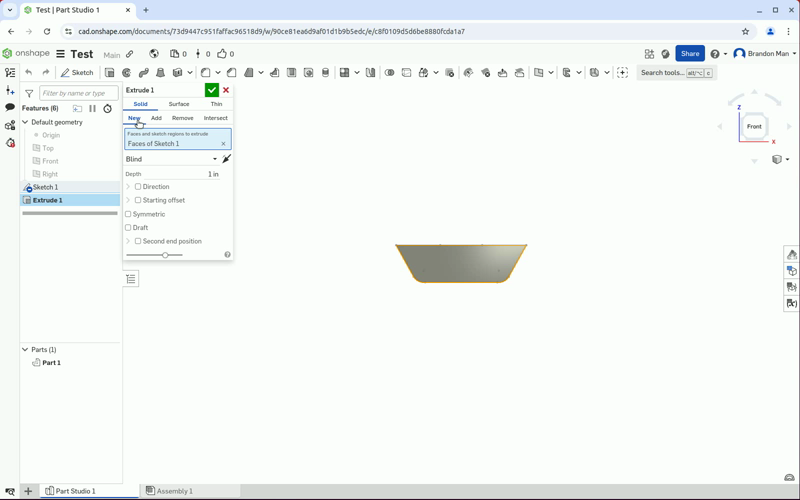
key(tab, 4)
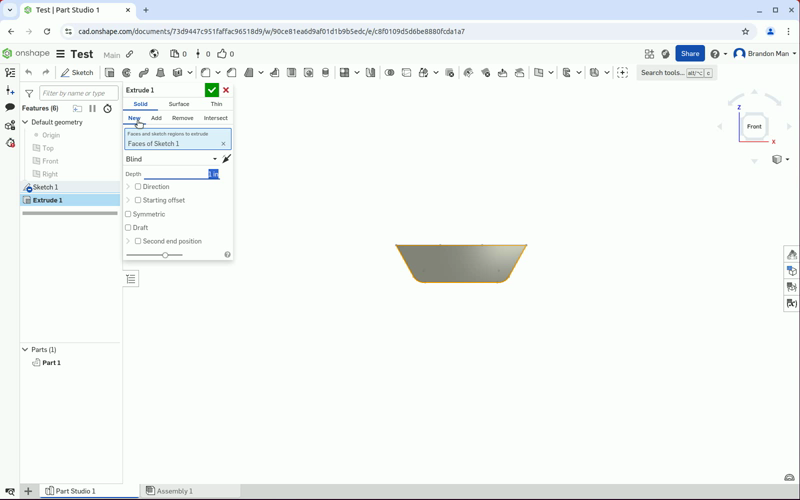
text(2.648)
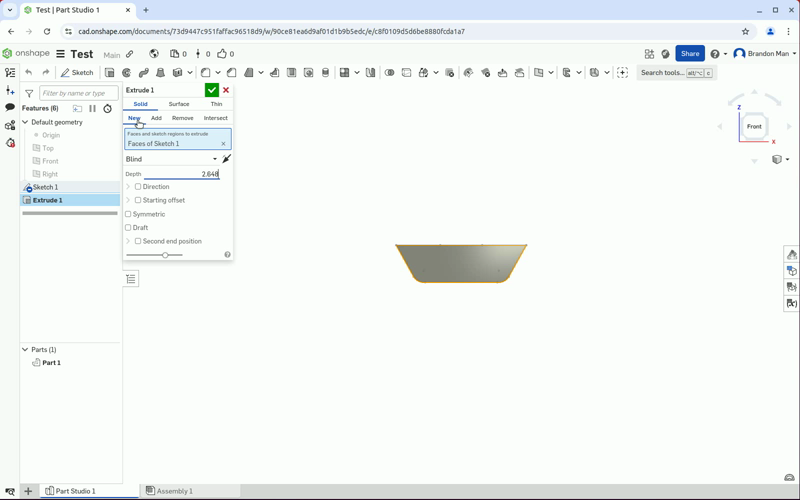
key(enter)
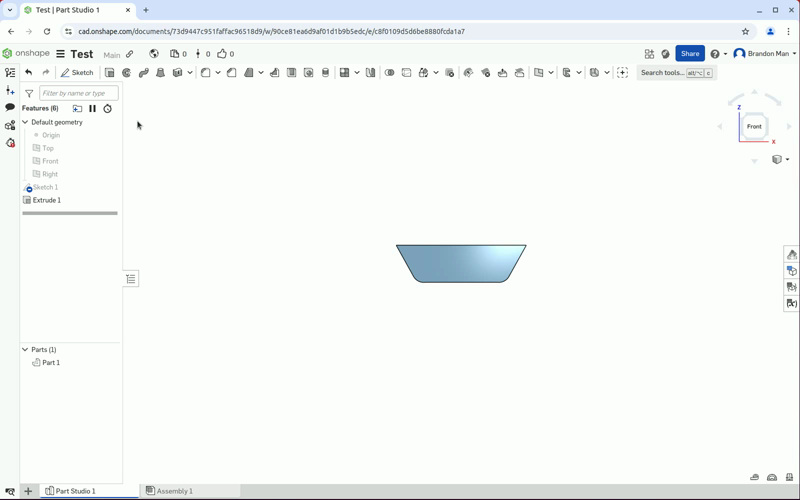
key(shift+h)
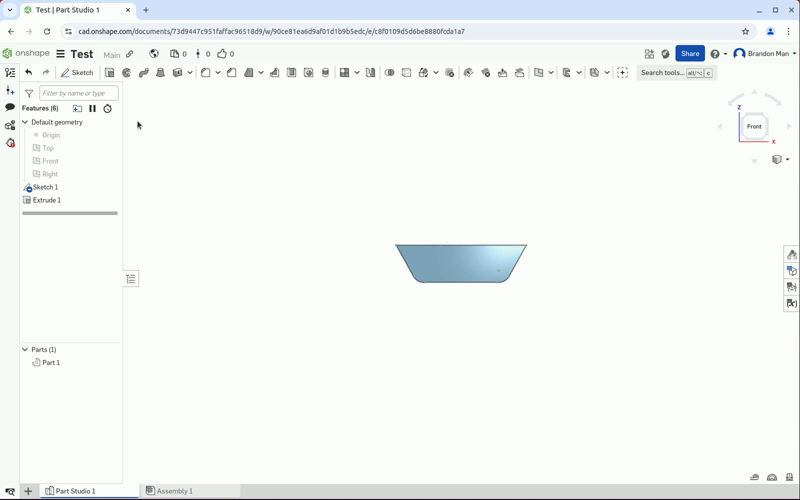
key(shift+h)
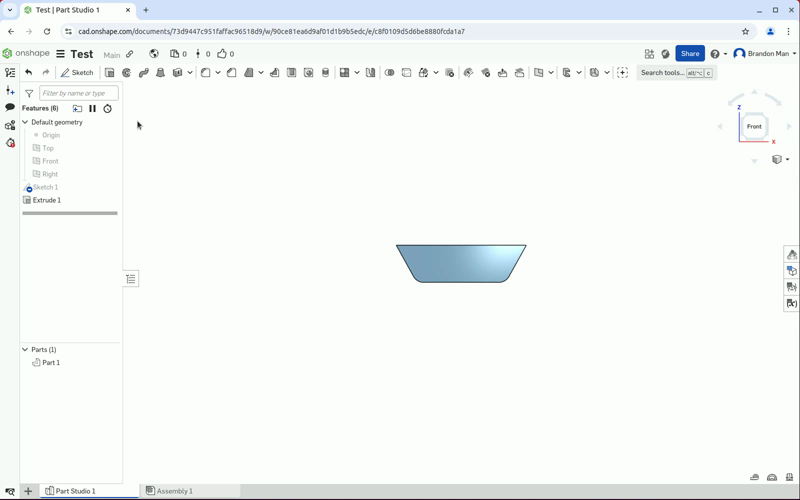
mouse_move(73, 189)
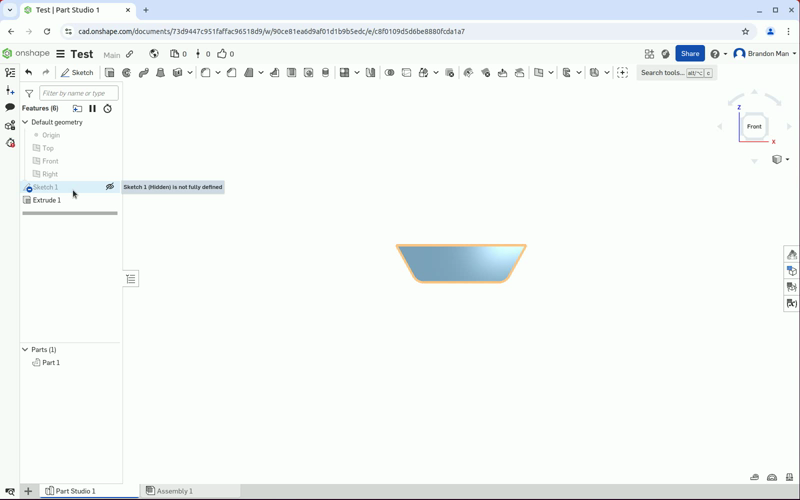
click(73, 189)
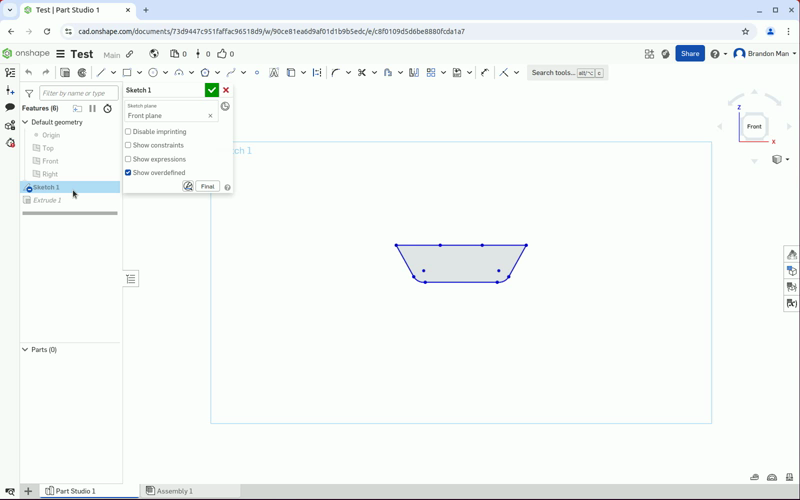
mouse_move(229, 92)
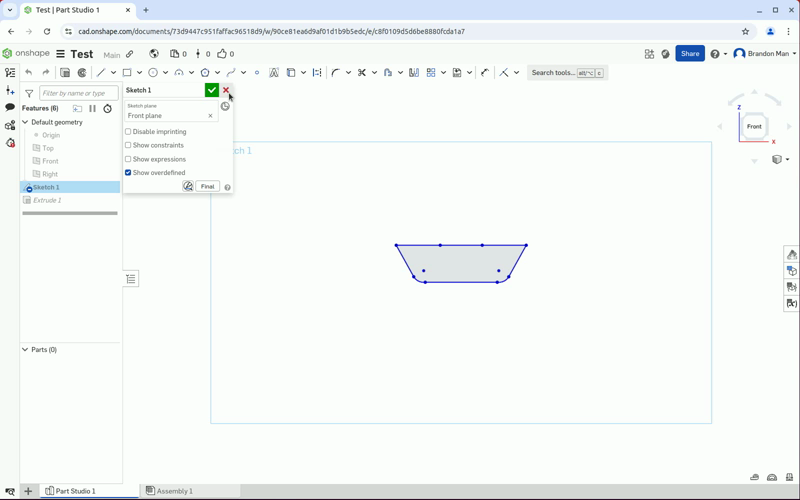
click(229, 92)
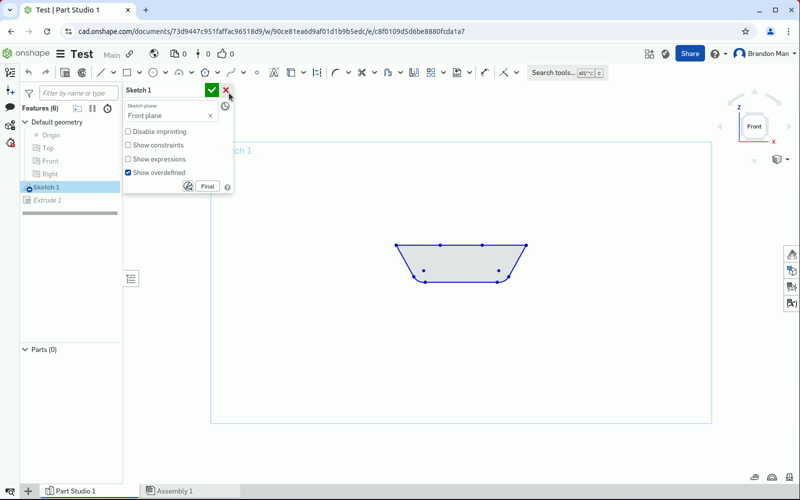
key(shift+s)
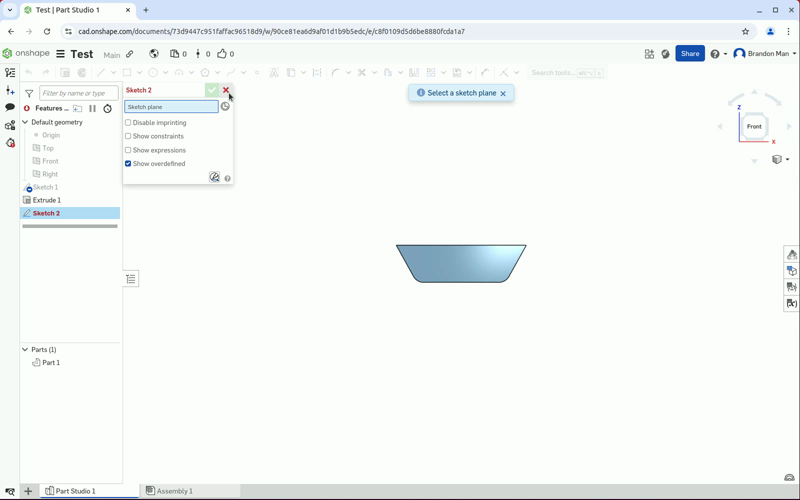
mouse_move(73, 163)
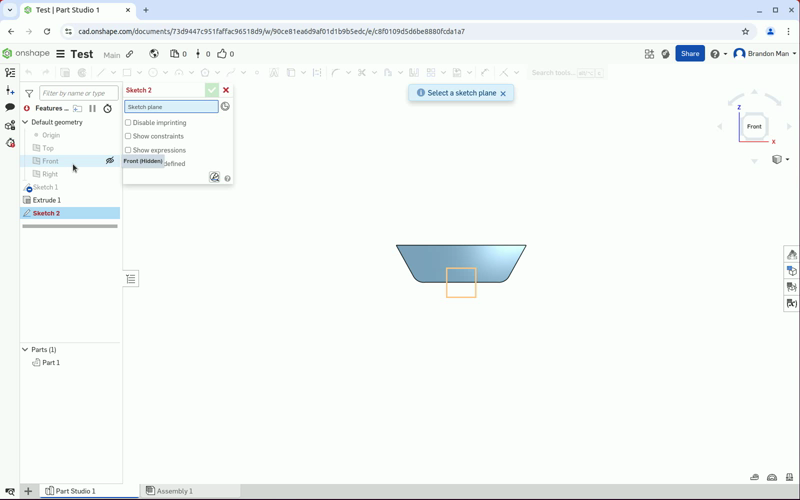
click(73, 163)
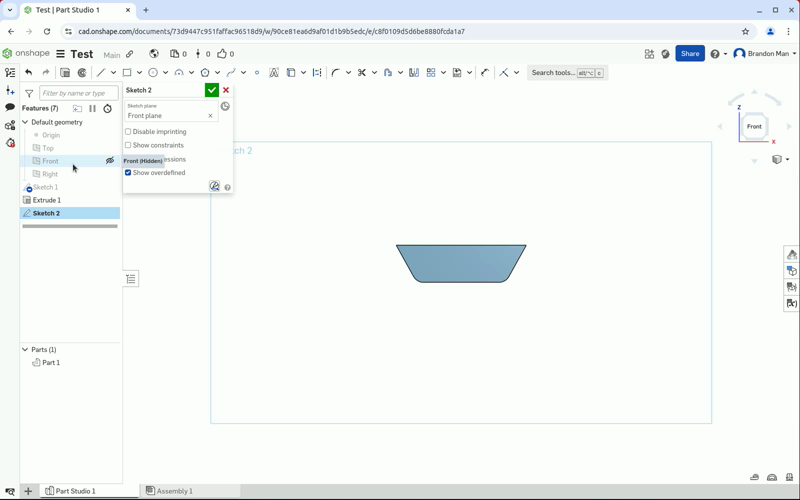
mouse_move(73, 352)
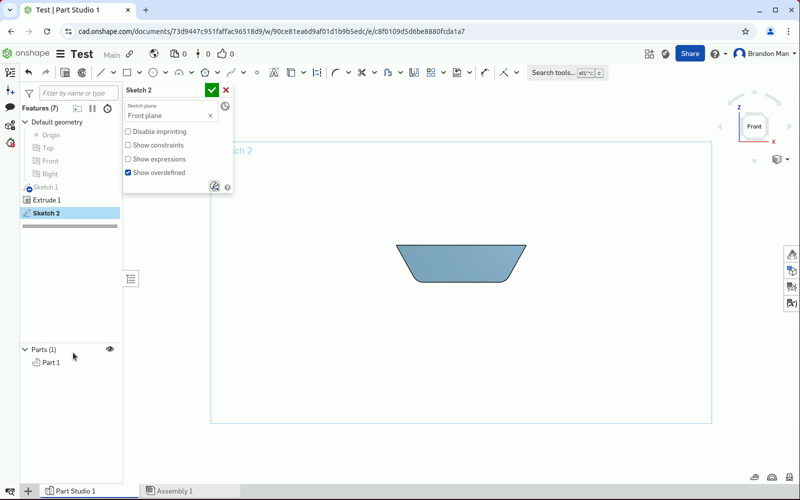
key(y)
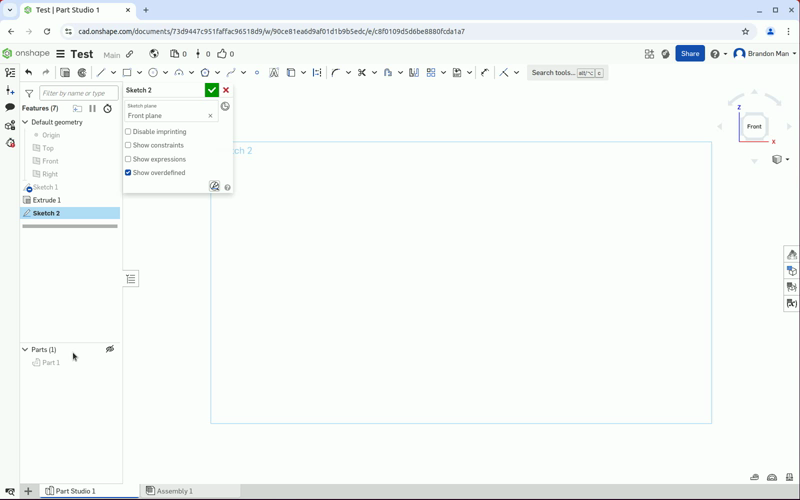
key(l)
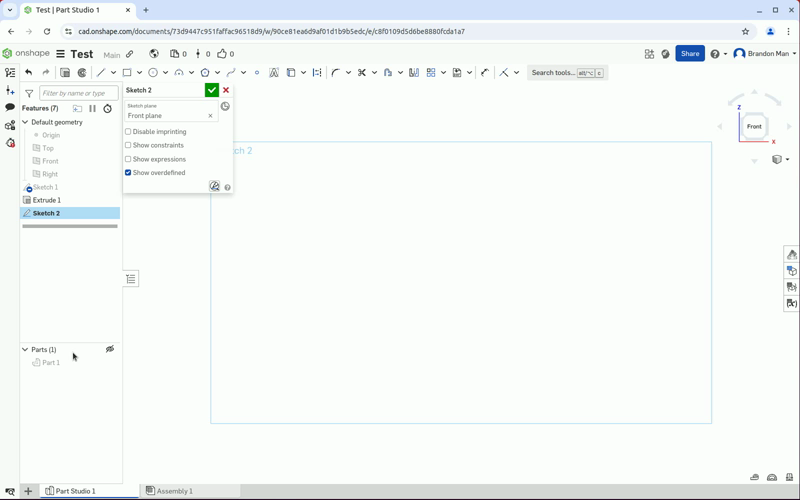
key_down(shift)
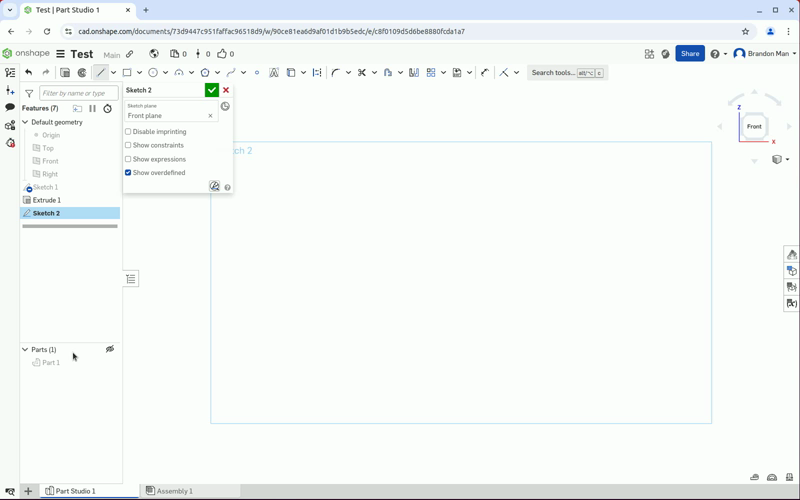
mouse_move(460, 207)
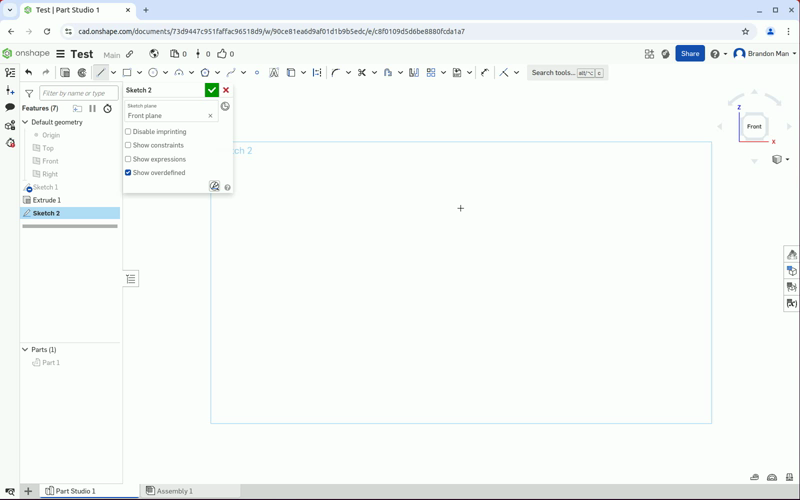
click(460, 207)
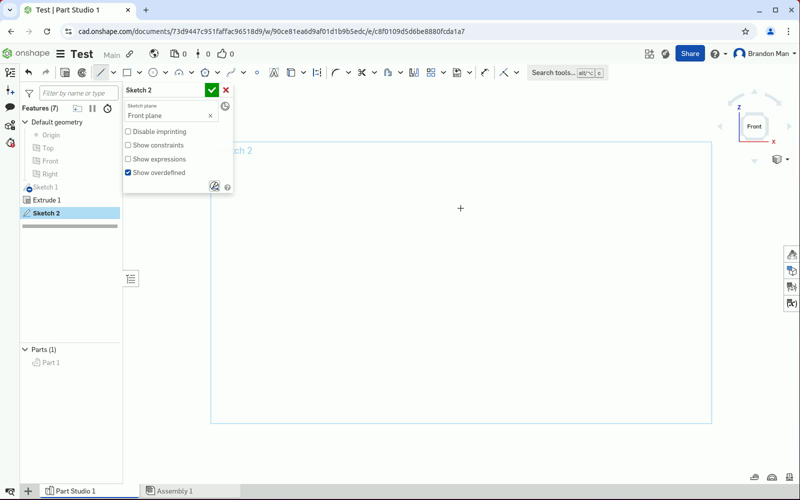
key_up(shift)
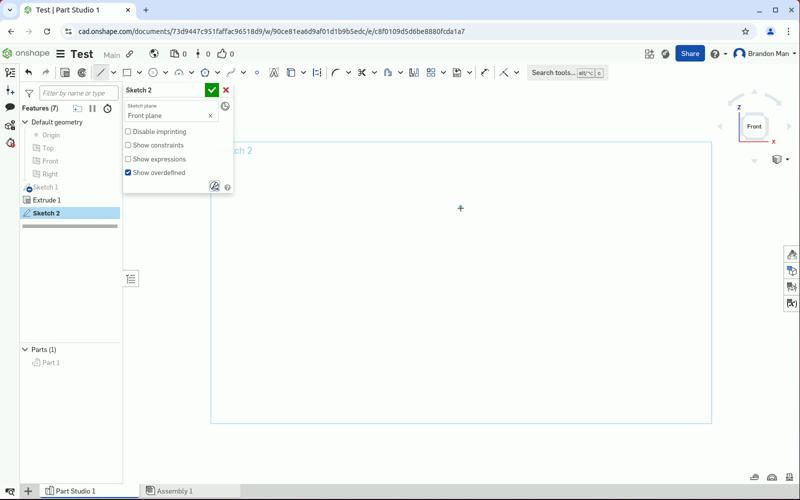
key_down(shift)
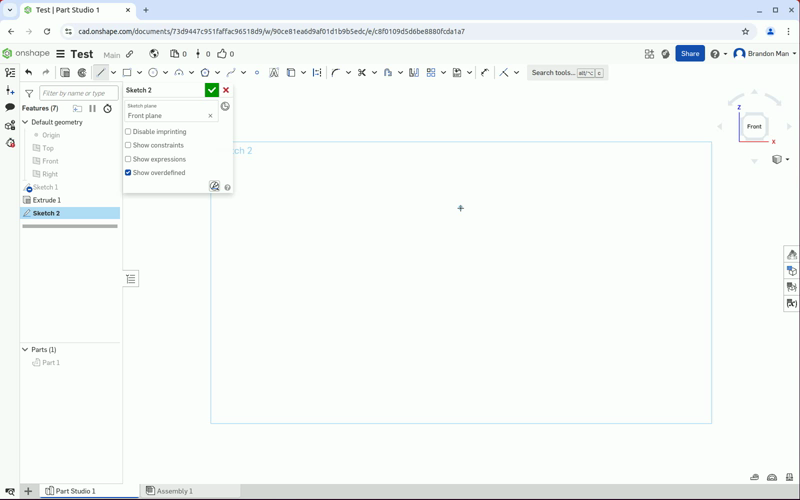
mouse_move(490, 207)
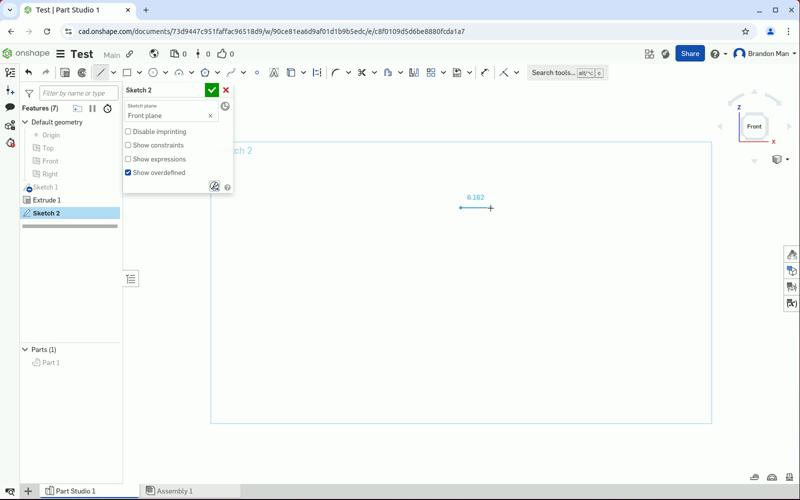
mouse_move(482, 245)
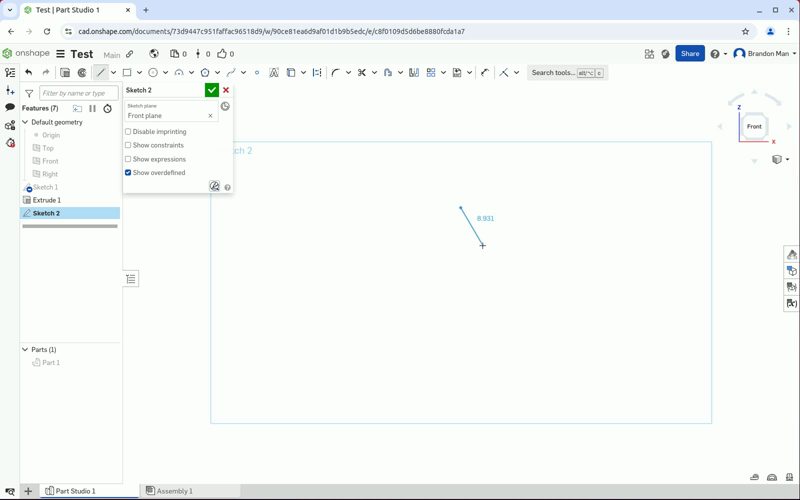
click(482, 245)
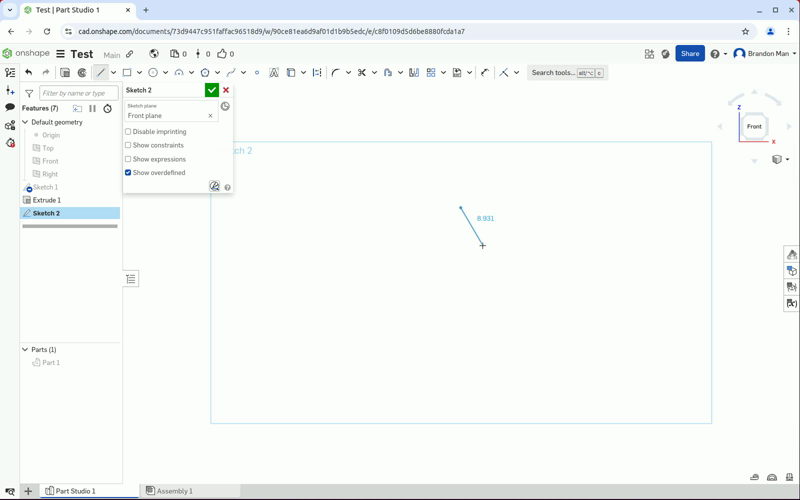
key_up(shift)
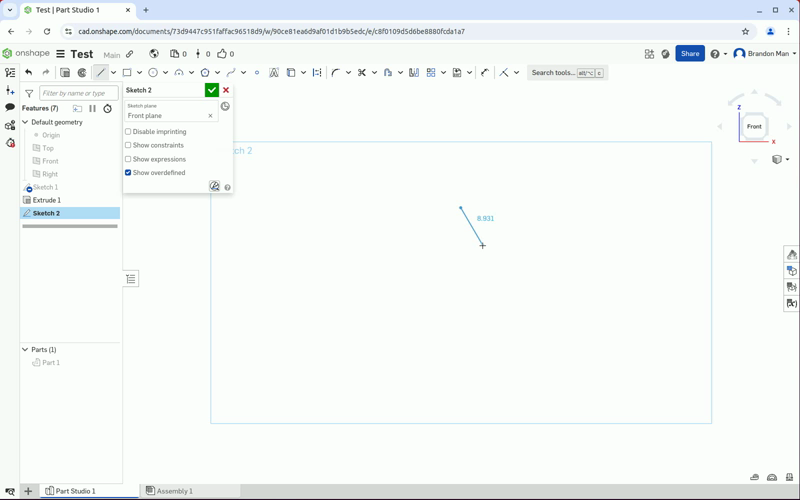
key_down(shift)
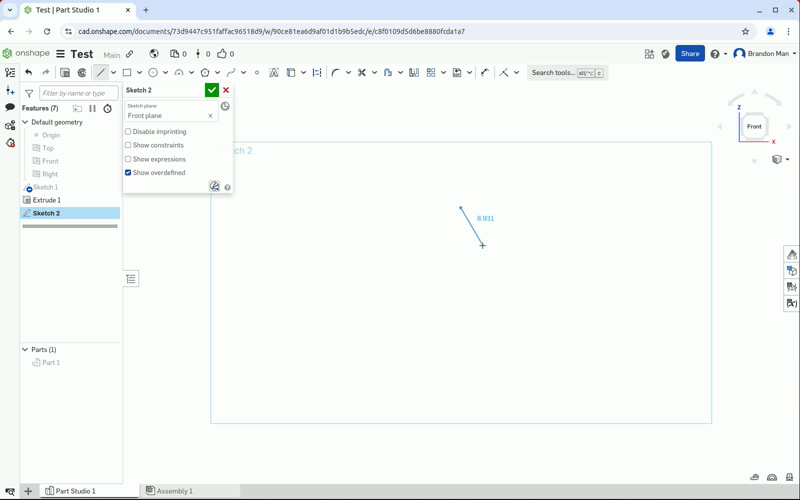
mouse_move(512, 245)
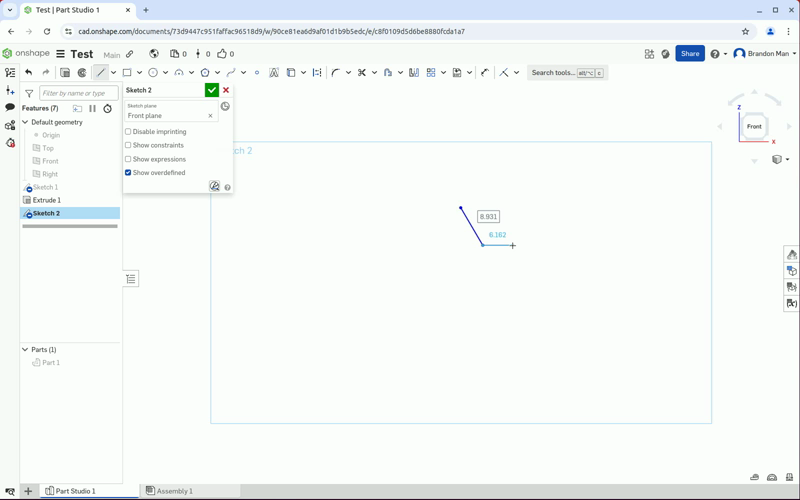
mouse_move(525, 245)
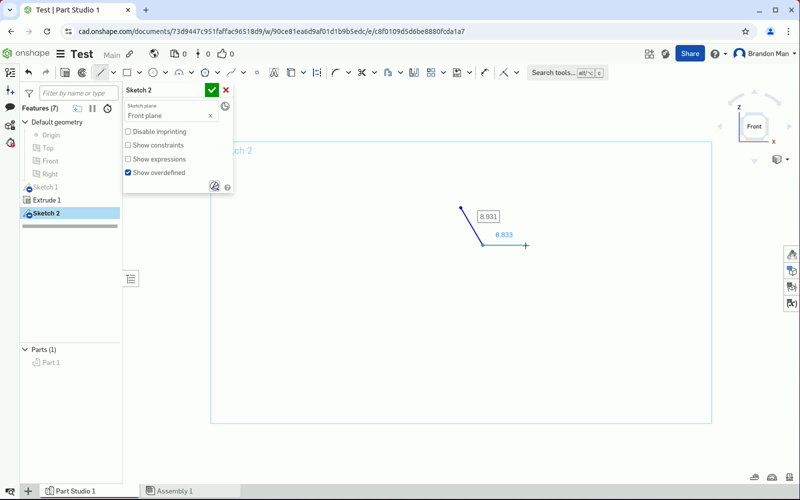
click(525, 245)
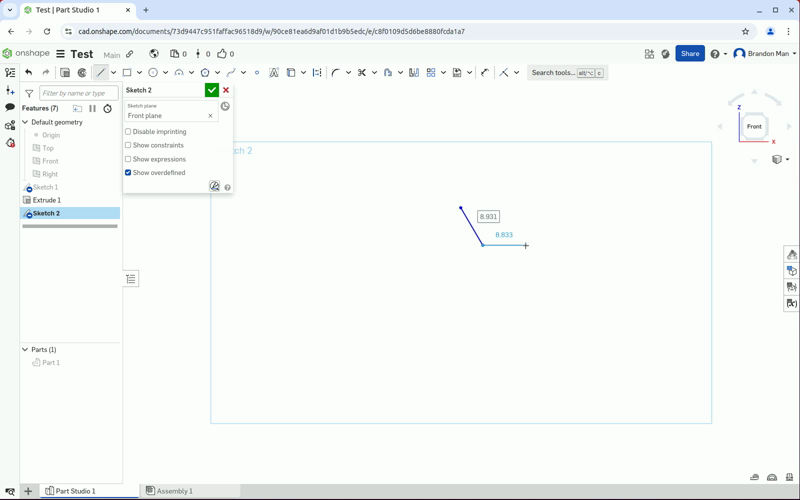
key_up(shift)
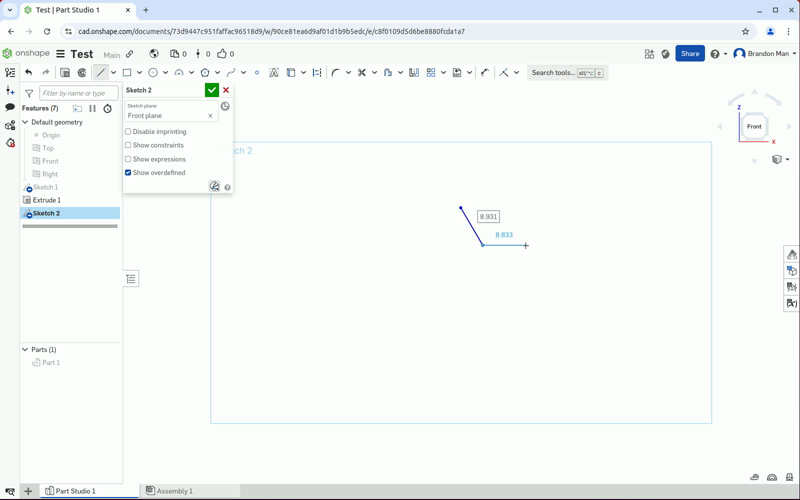
key_down(shift)
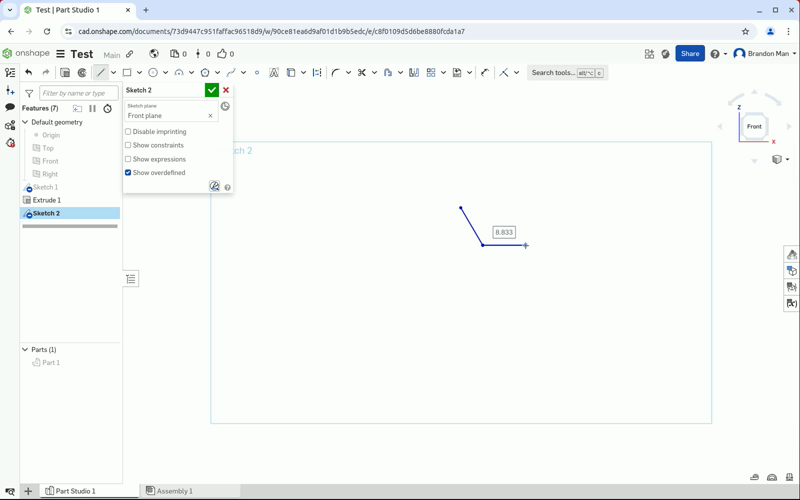
mouse_move(482, 170)
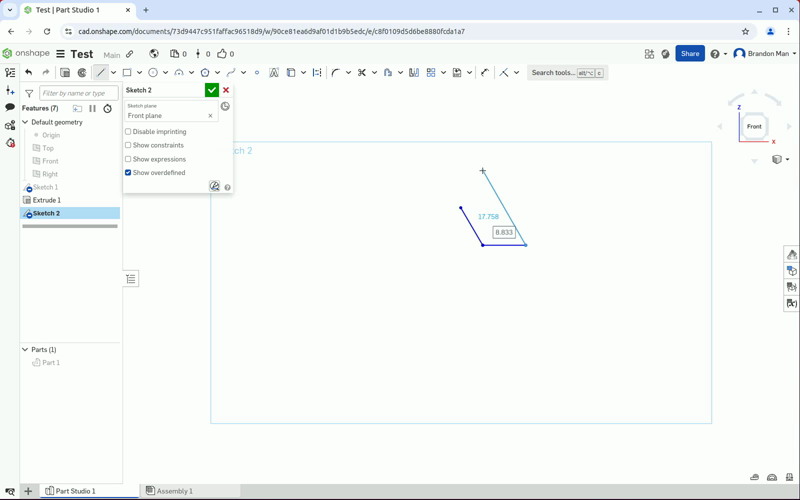
click(482, 170)
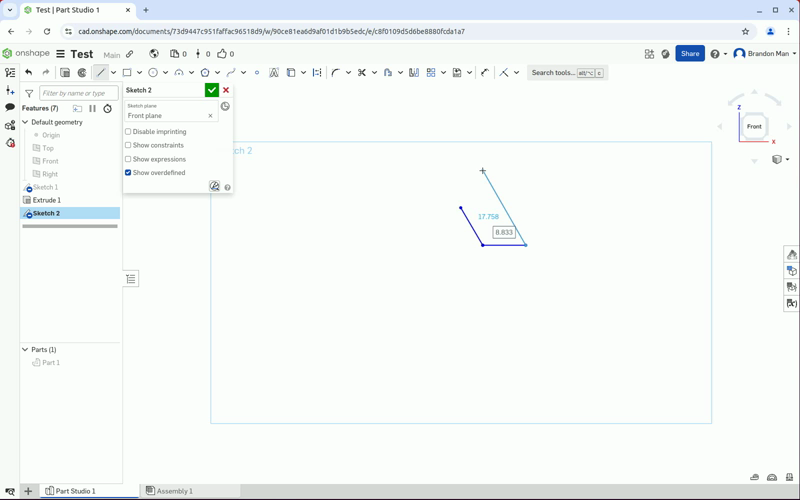
key_up(shift)
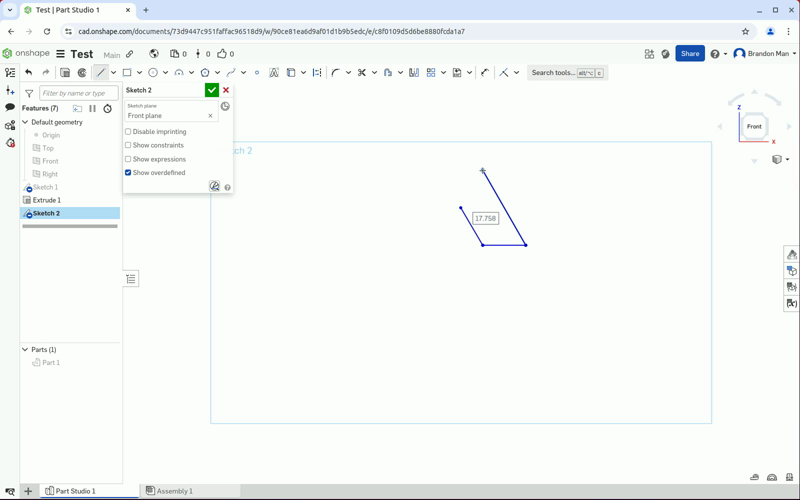
mouse_move(512, 170)
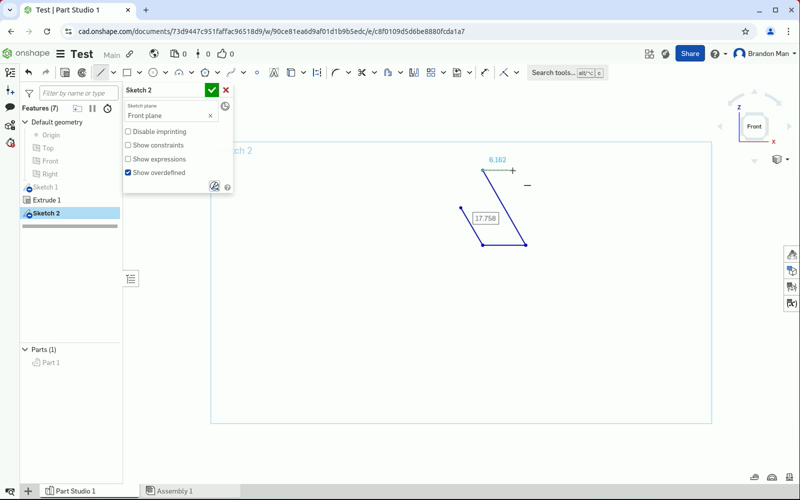
key_down(shift)
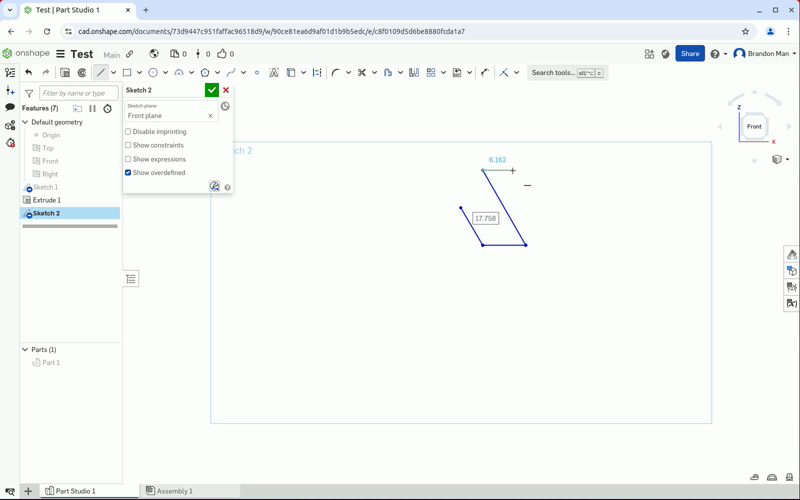
mouse_move(460, 207)
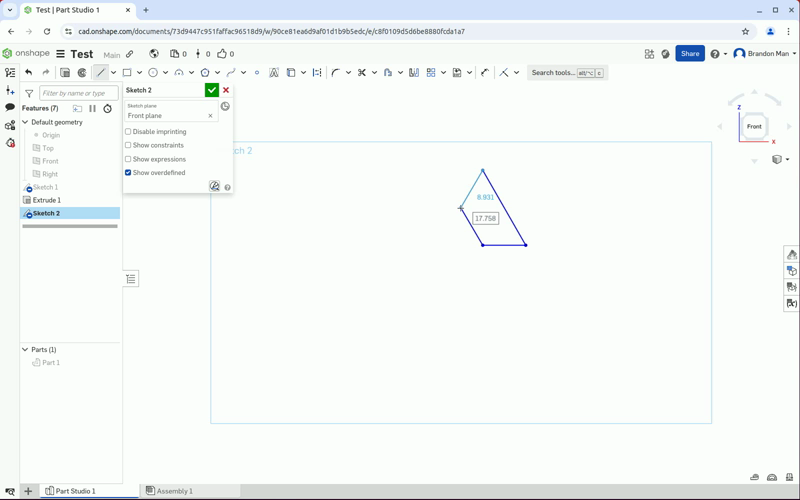
key_up(shift)
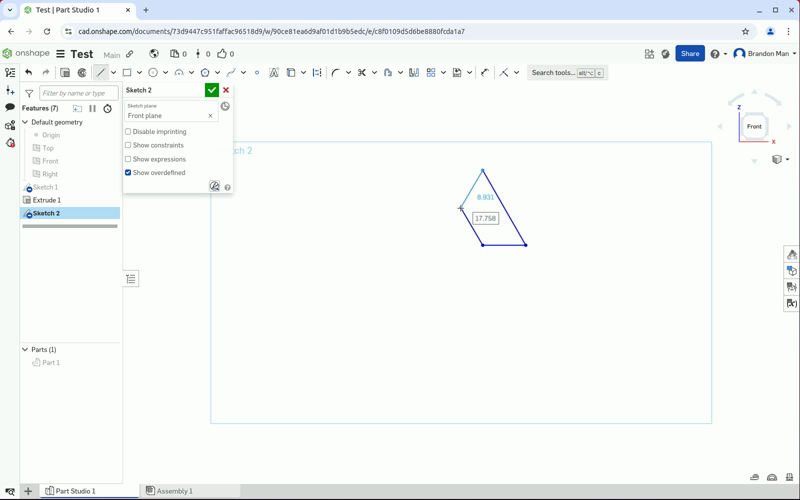
click(460, 207)
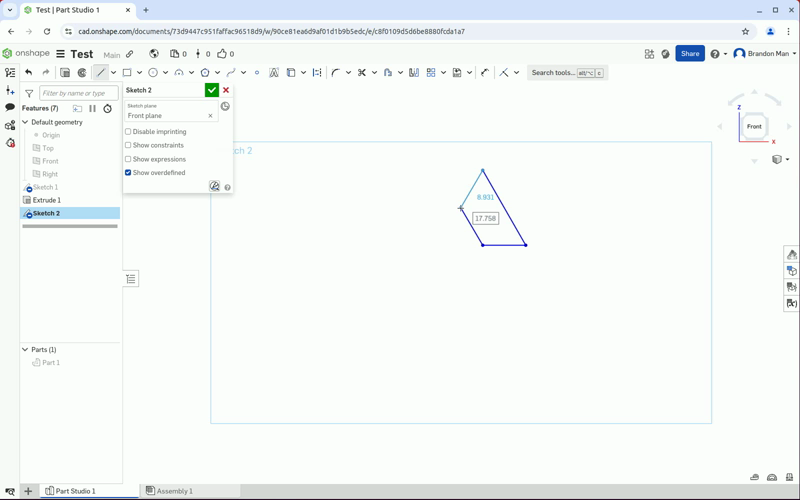
key(esc)
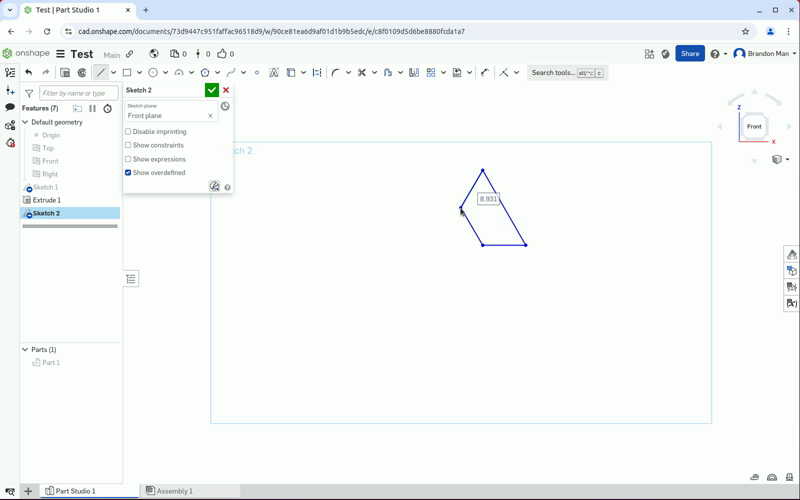
mouse_move(487, 227)
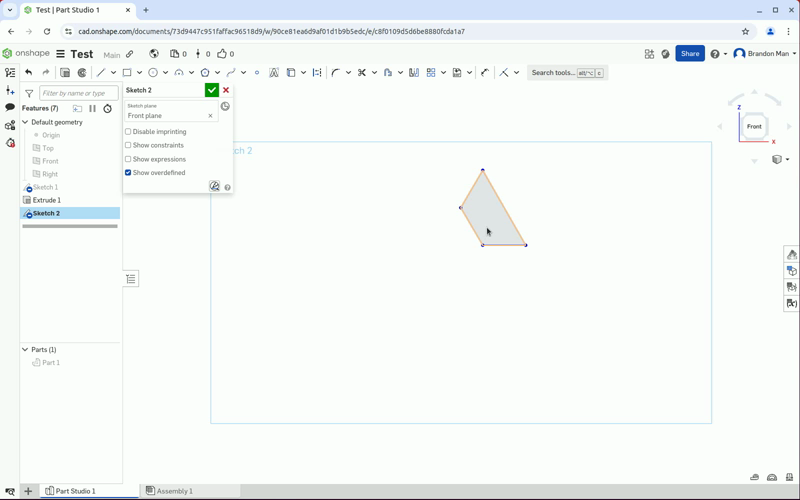
click(487, 227)
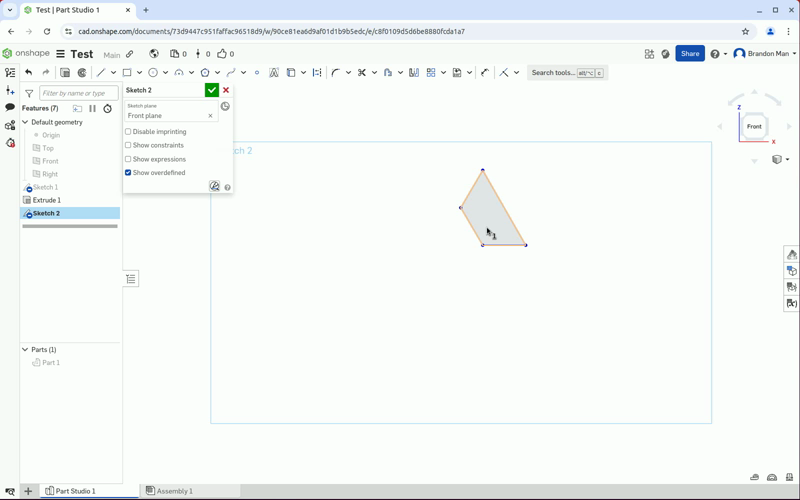
mouse_move(73, 352)
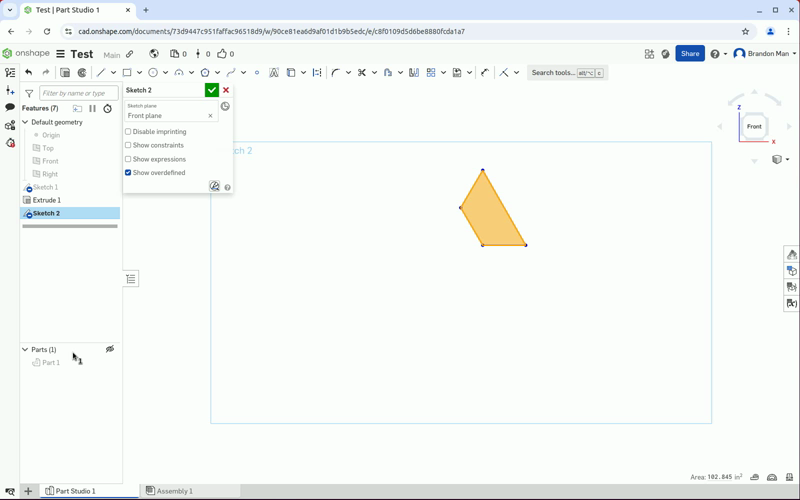
key(shift+y)
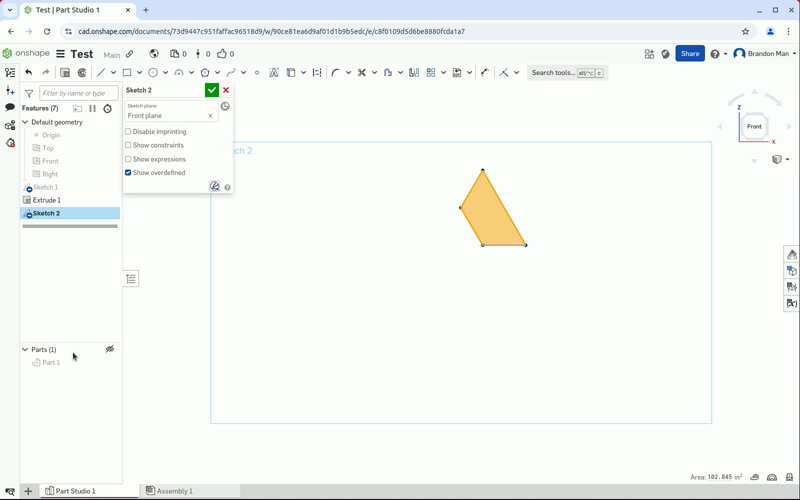
key(shift+e)
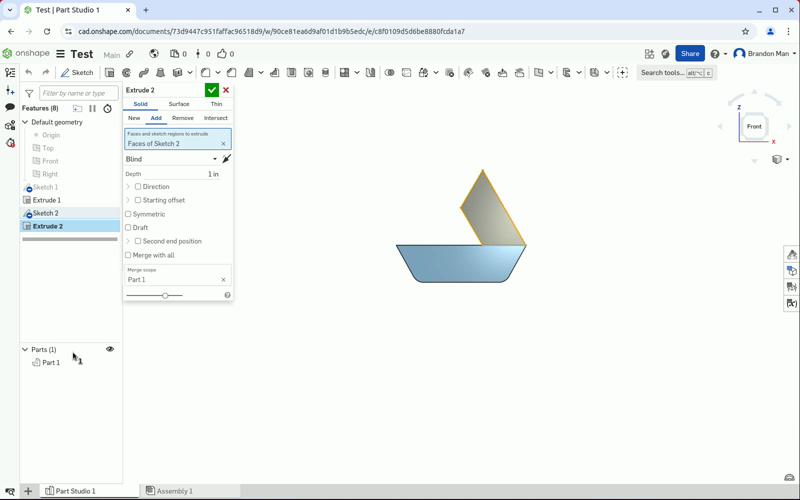
mouse_move(143, 106)
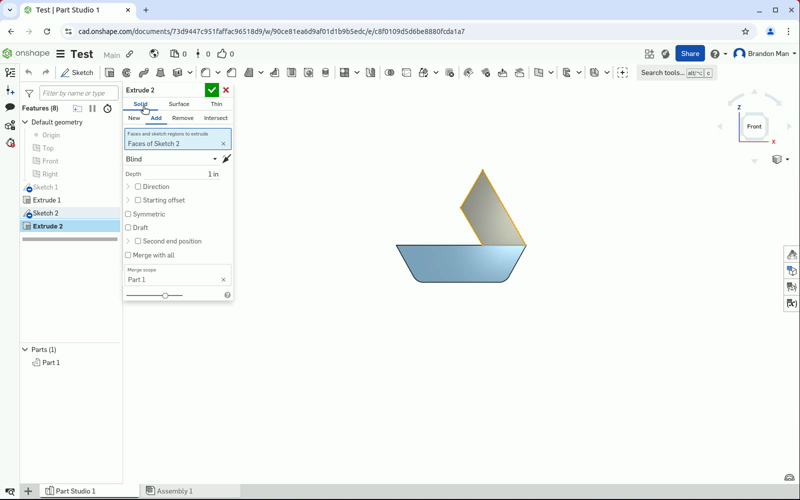
click(143, 106)
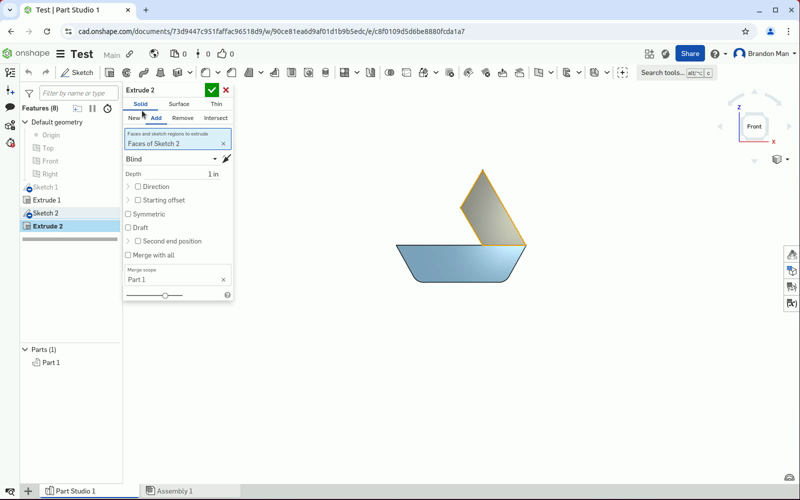
mouse_move(137, 120)
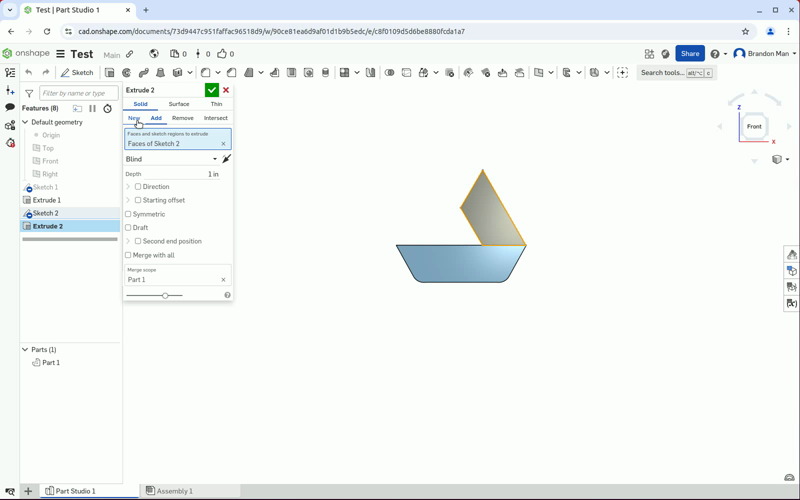
click(137, 120)
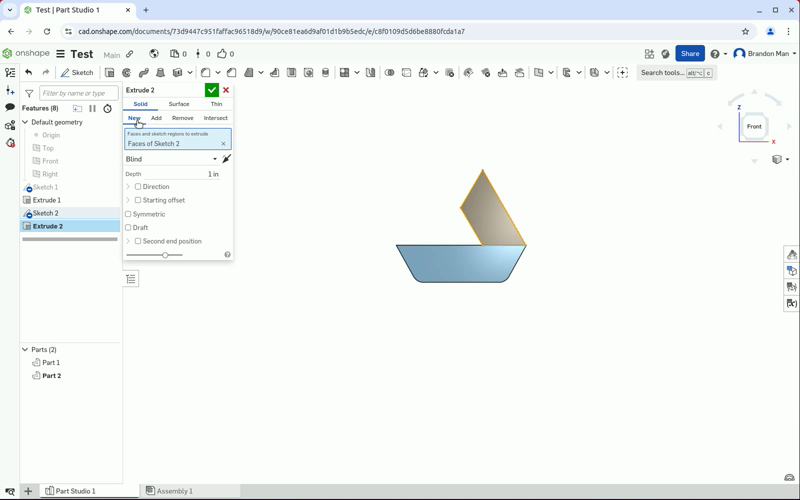
key(tab, 4)
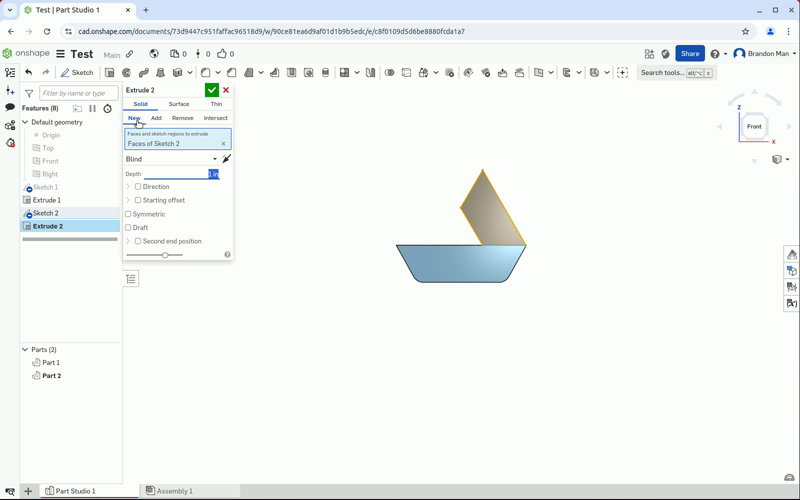
text(2.648)
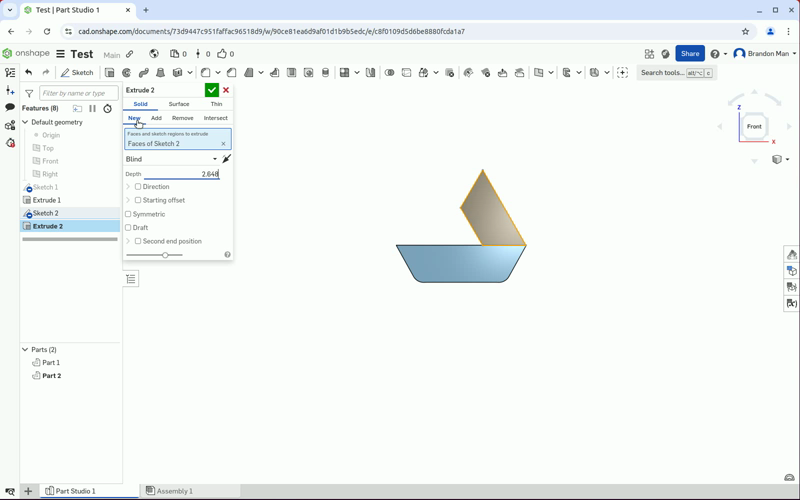
key(enter)
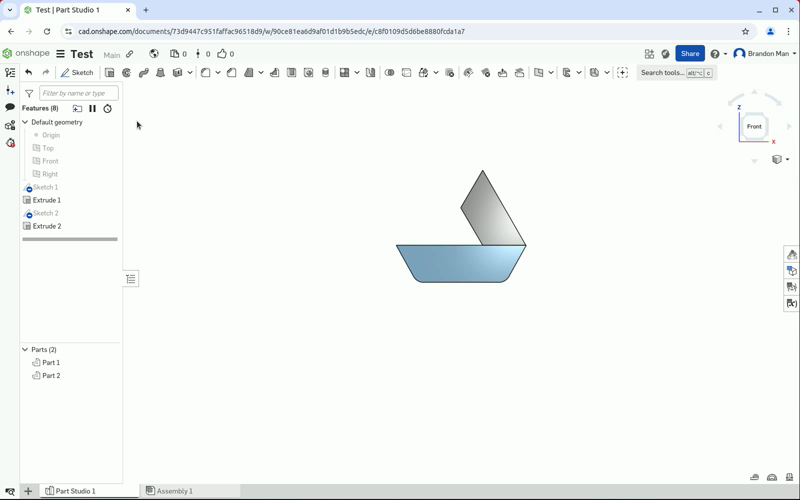
key(shift+h)
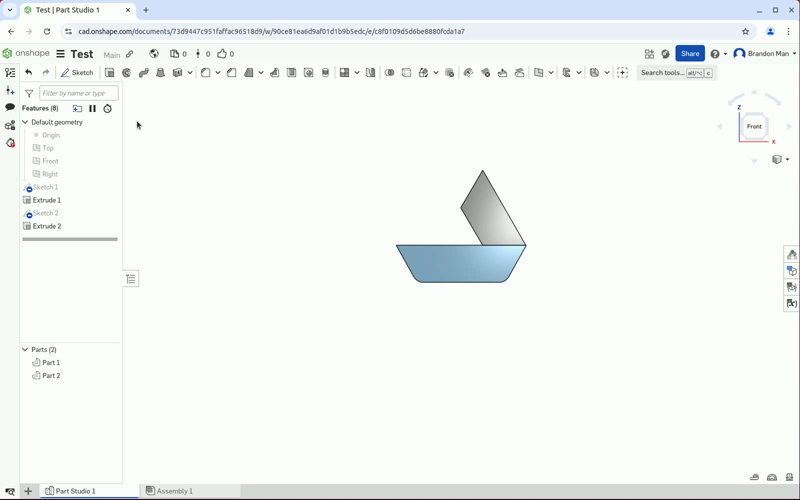
key(shift+h)
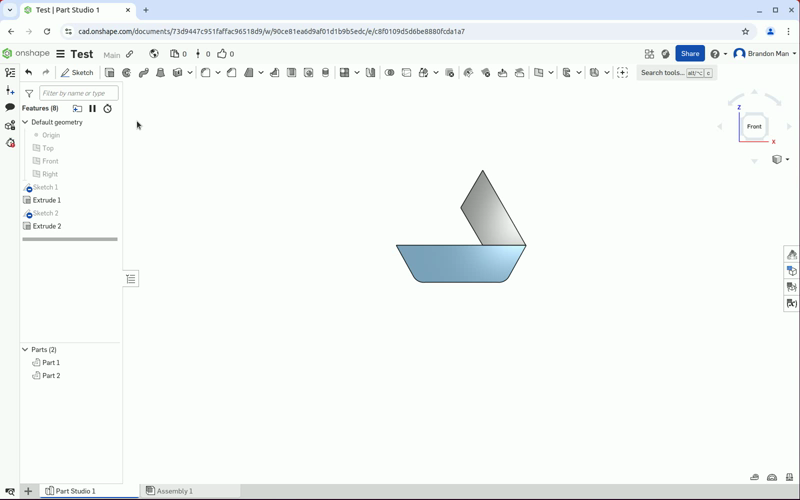
mouse_move(73, 189)
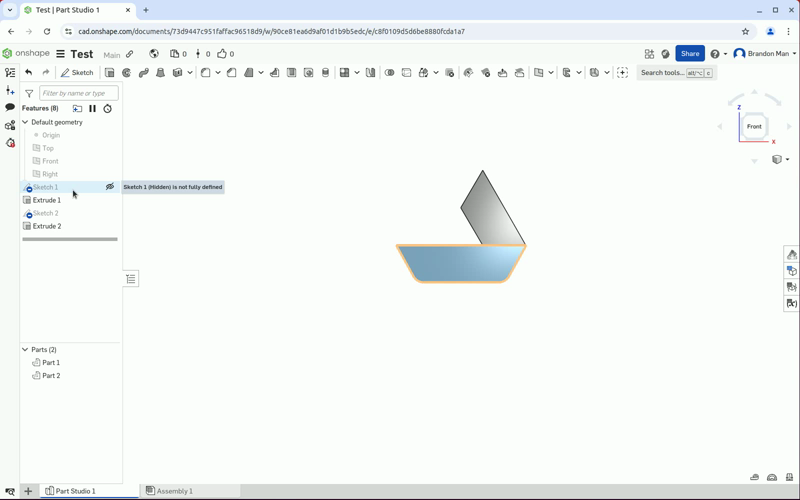
click(73, 189)
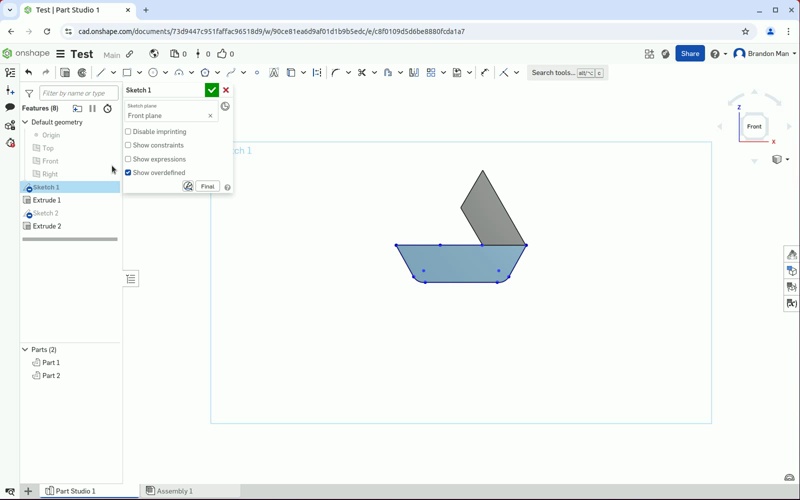
mouse_move(229, 92)
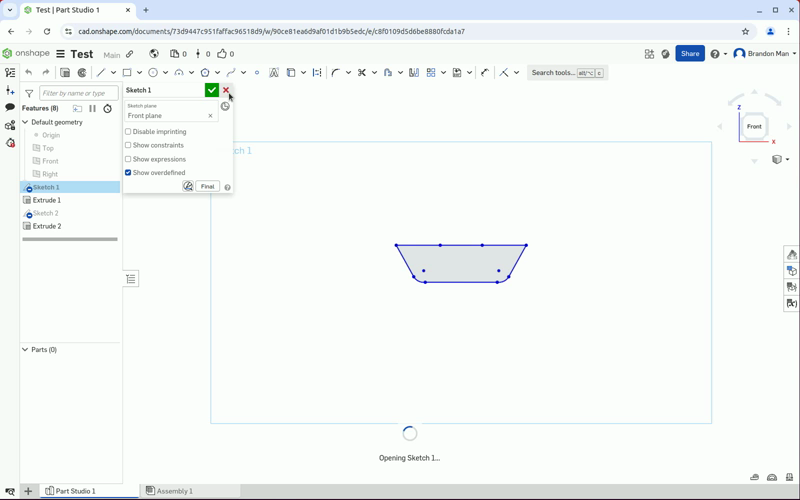
click(229, 92)
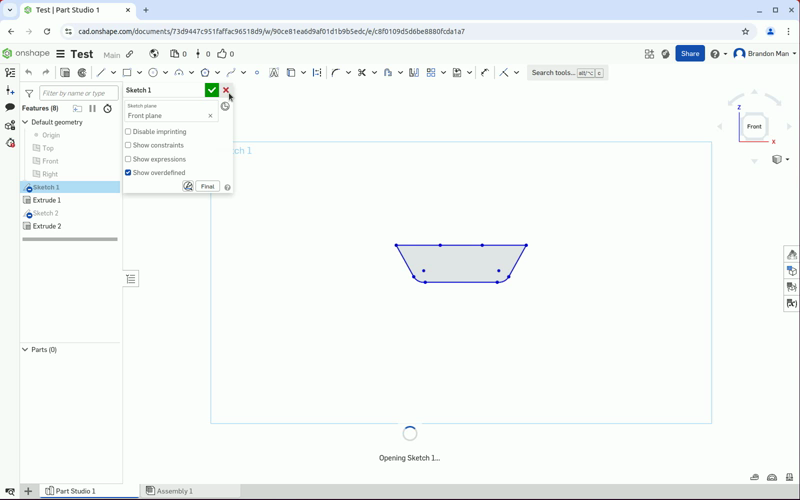
key(shift+s)
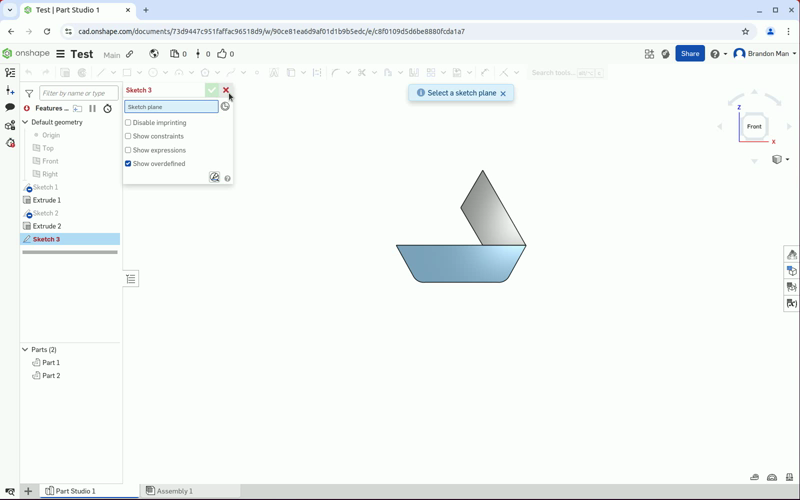
mouse_move(73, 163)
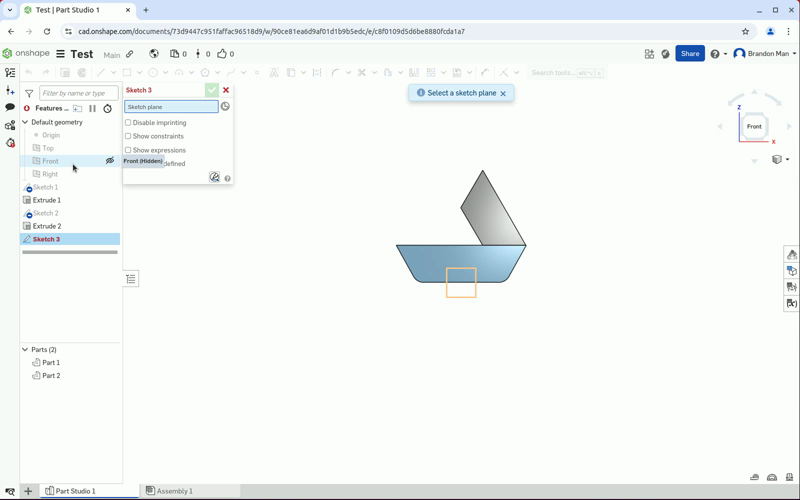
click(73, 163)
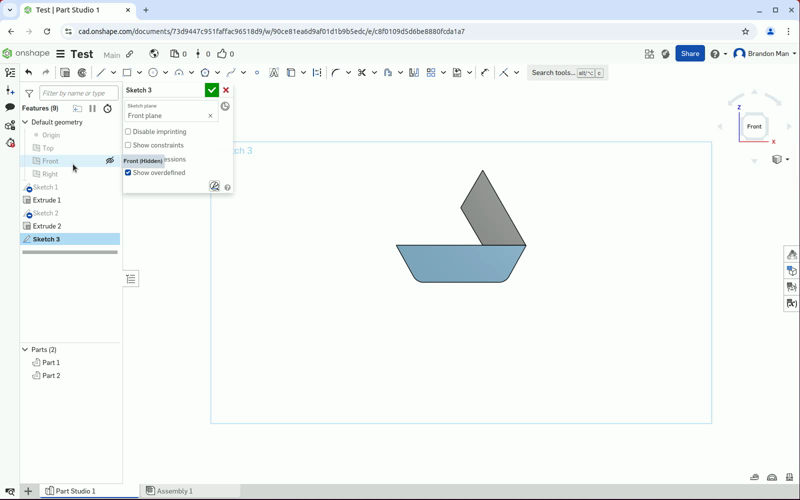
mouse_move(73, 352)
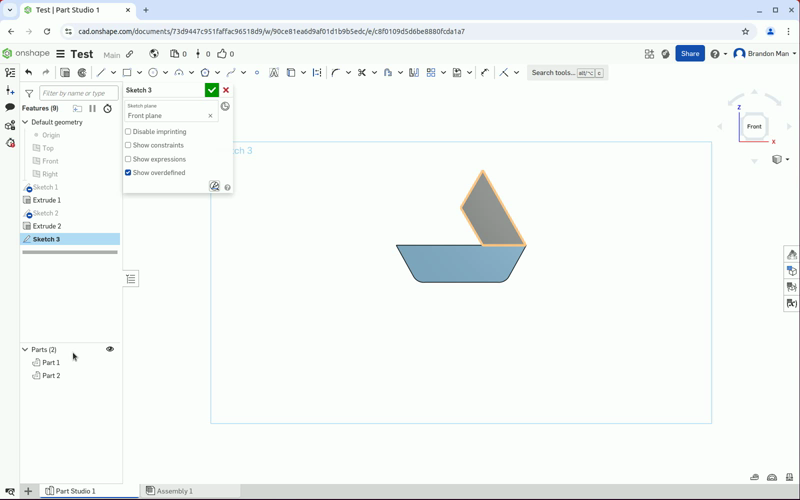
key(y)
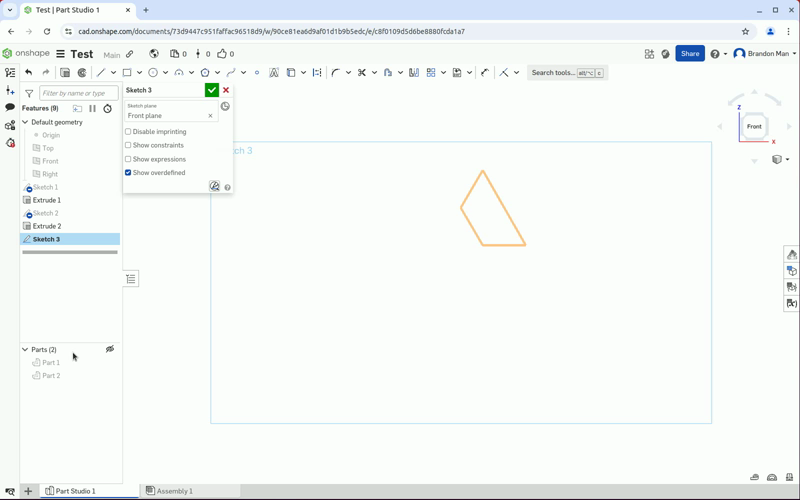
key(l)
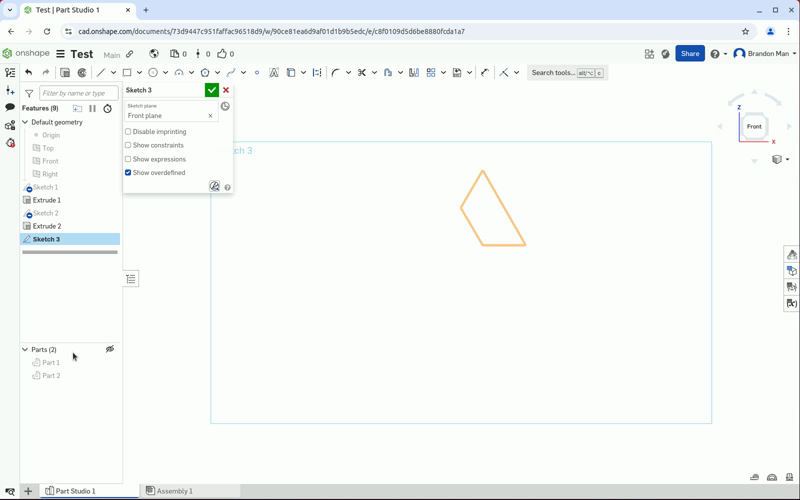
key_down(shift)
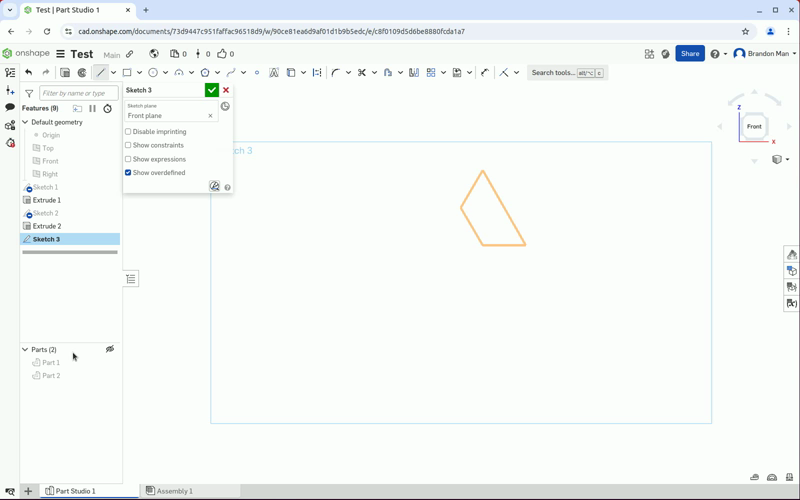
mouse_move(396, 245)
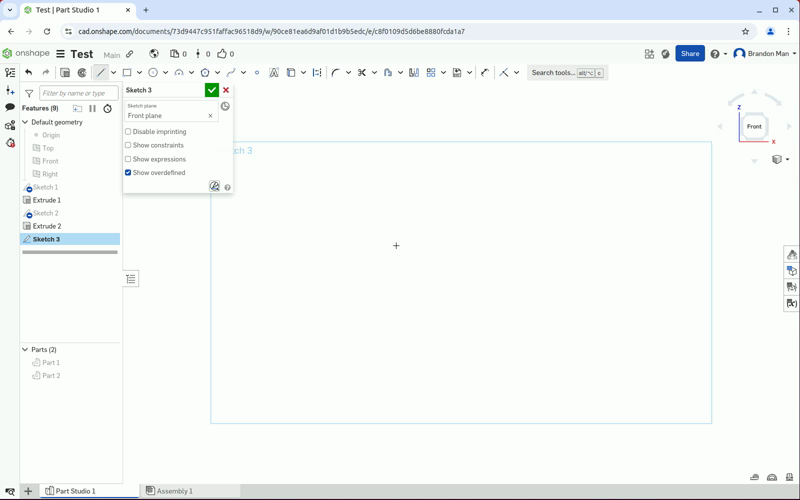
click(396, 245)
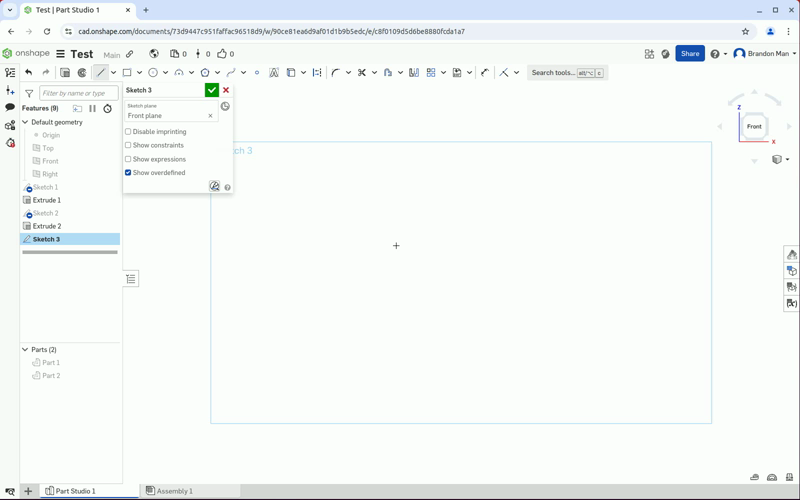
key_up(shift)
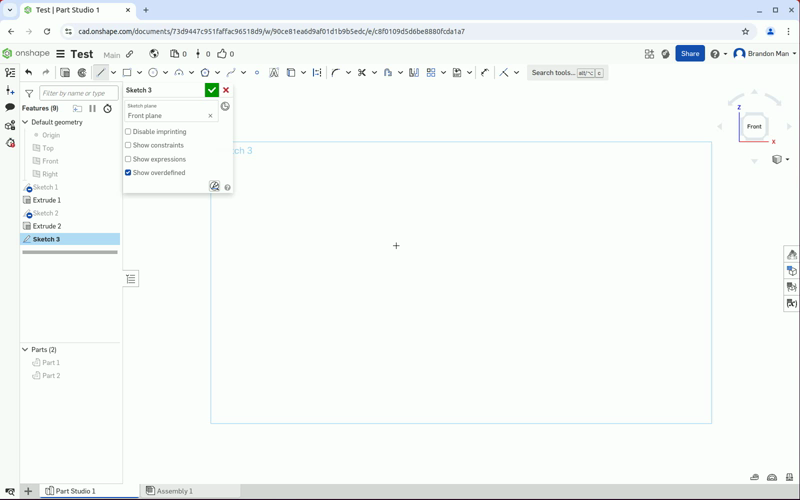
key_down(shift)
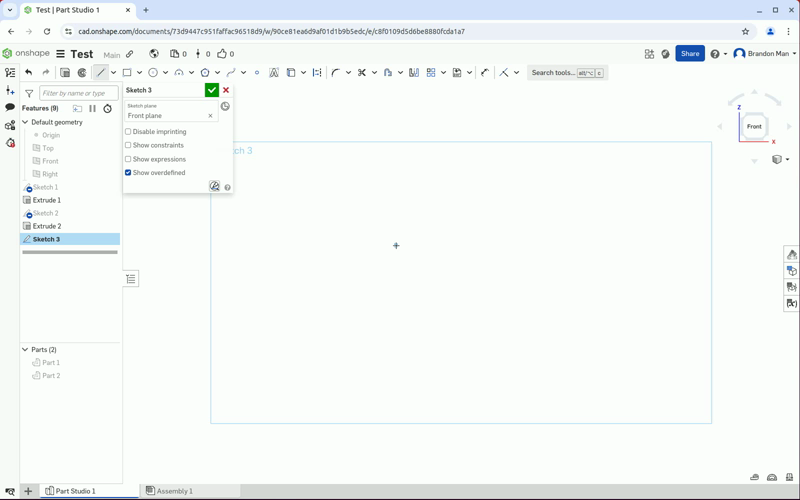
mouse_move(426, 245)
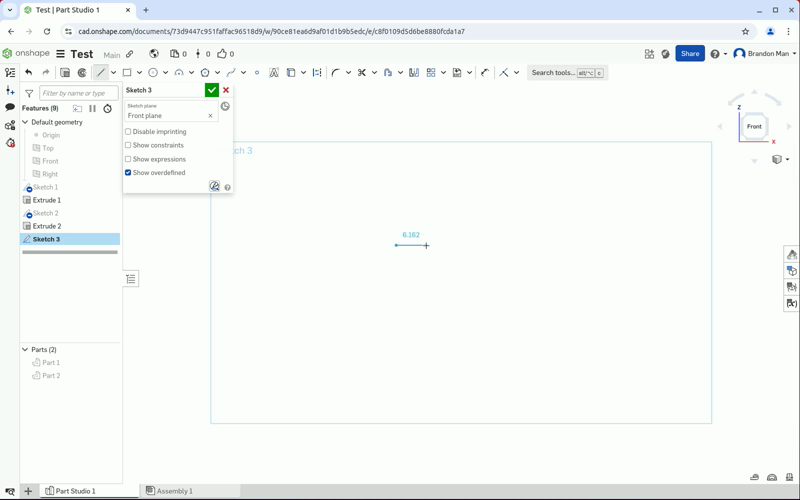
mouse_move(413, 276)
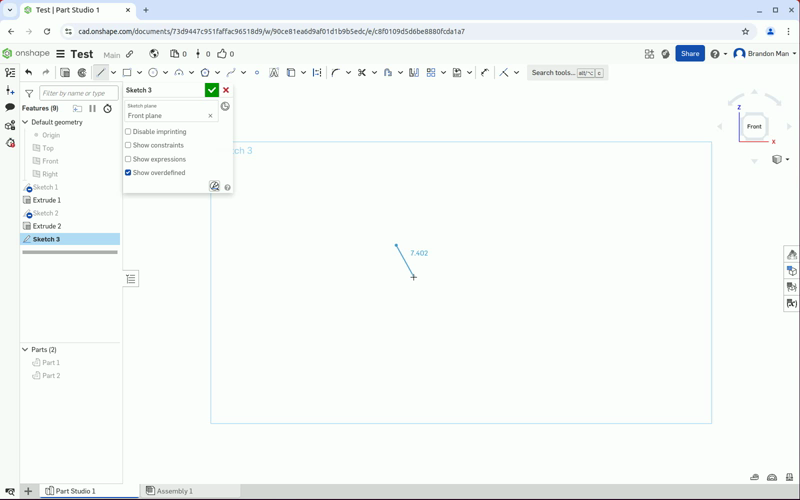
click(413, 276)
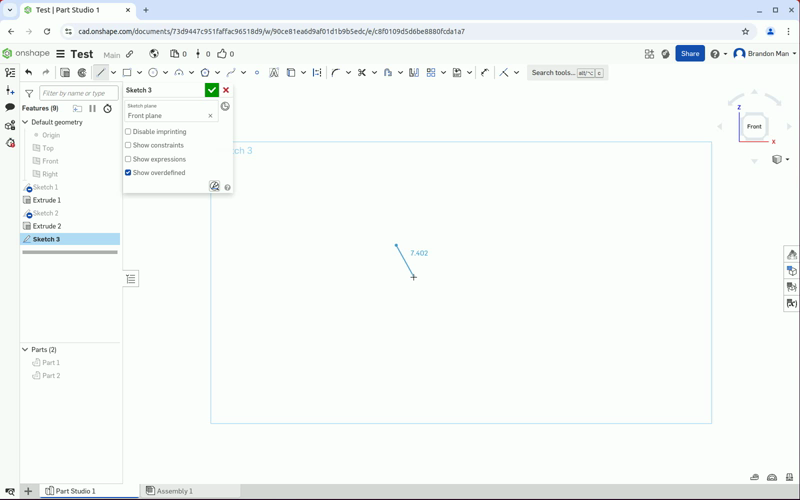
key_up(shift)
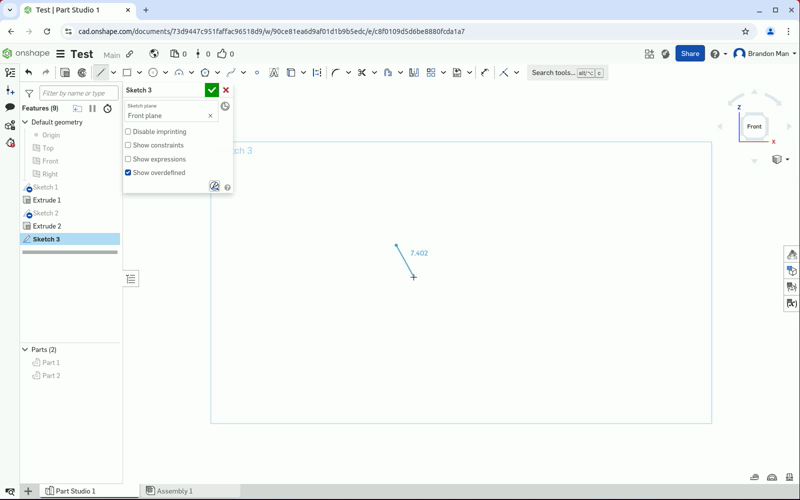
key(esc)
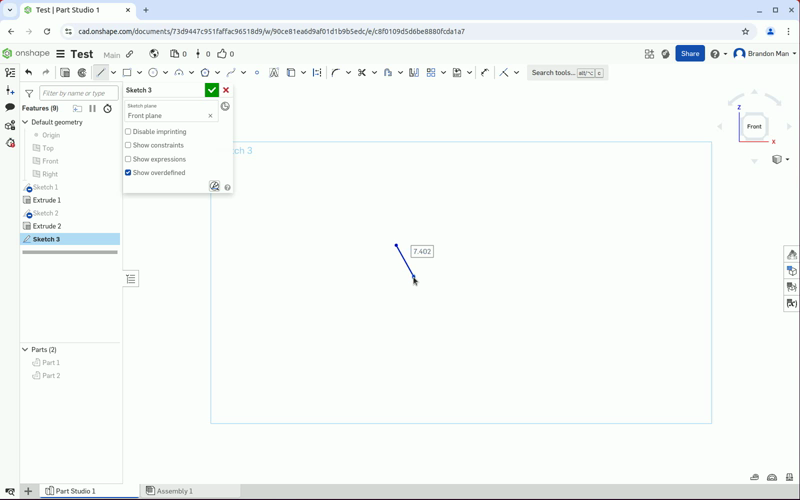
key(a)
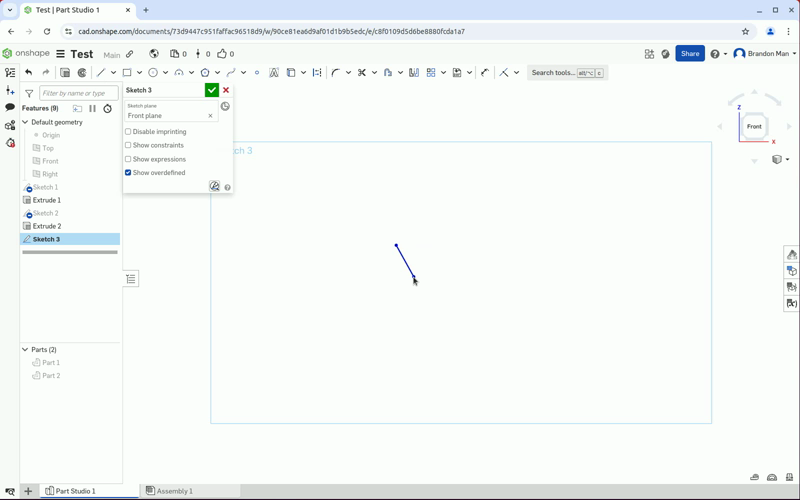
mouse_move(413, 276)
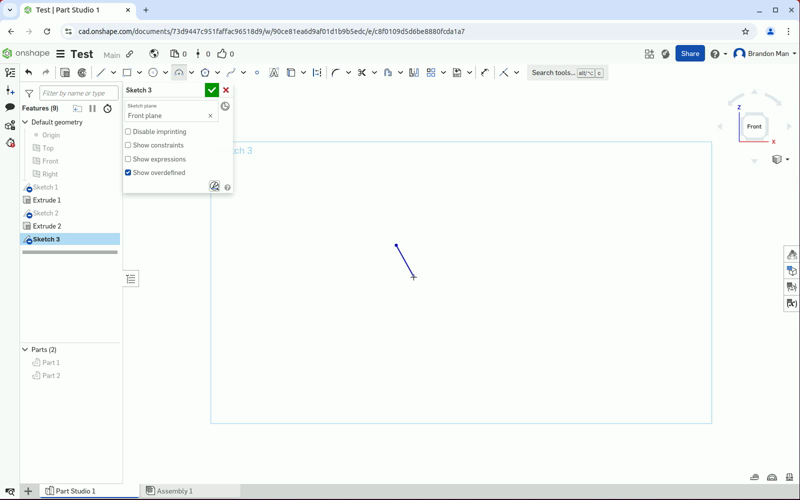
click(413, 276)
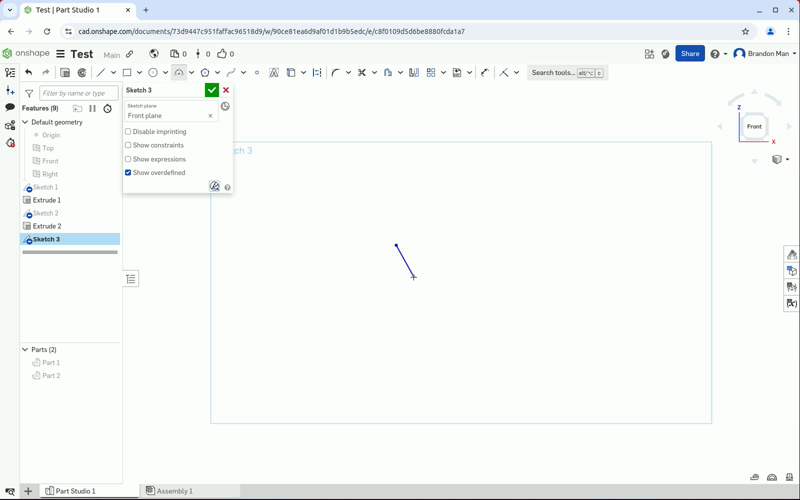
key_down(shift)
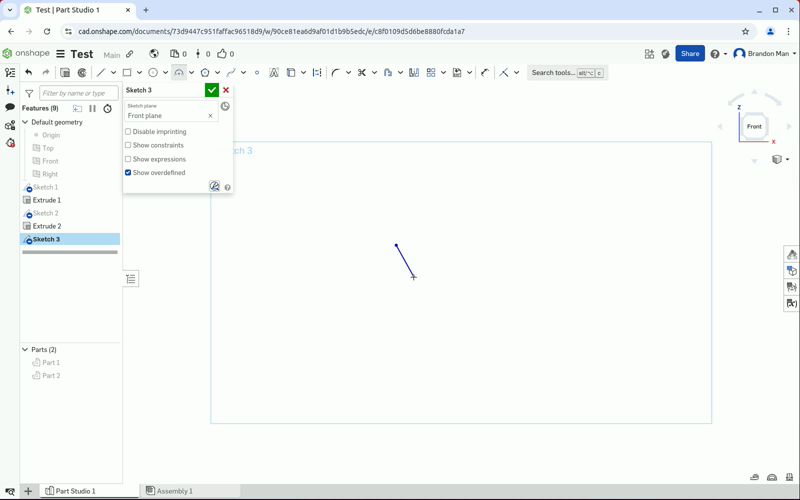
mouse_move(425, 282)
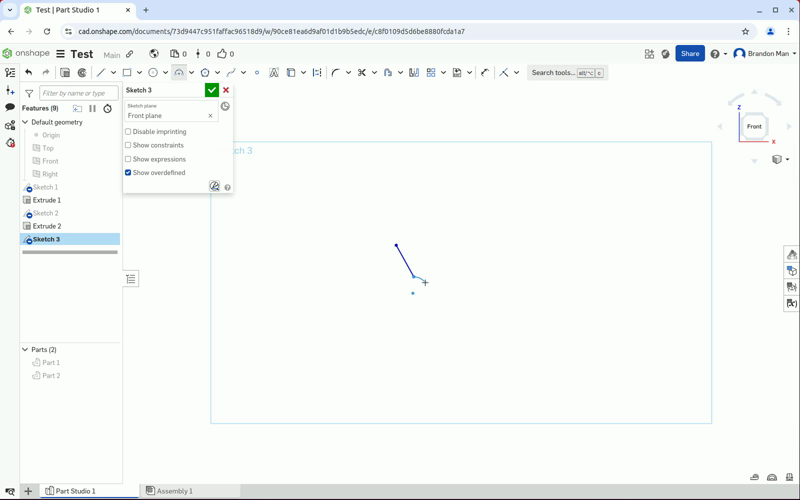
click(425, 282)
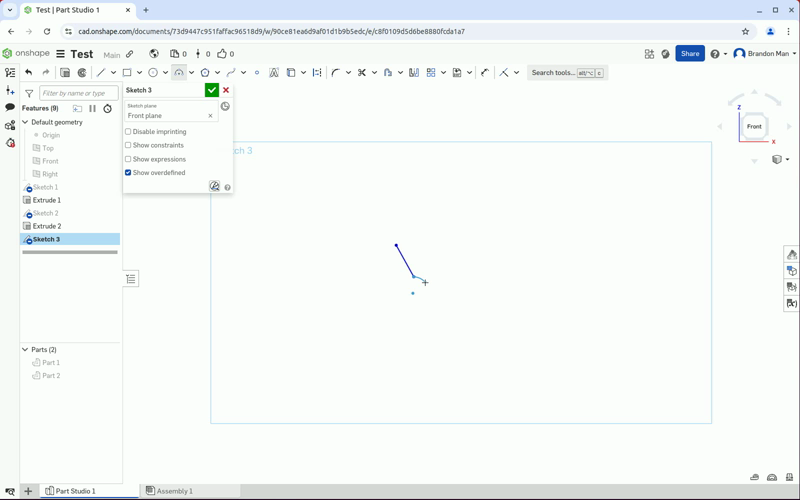
mouse_move(418, 281)
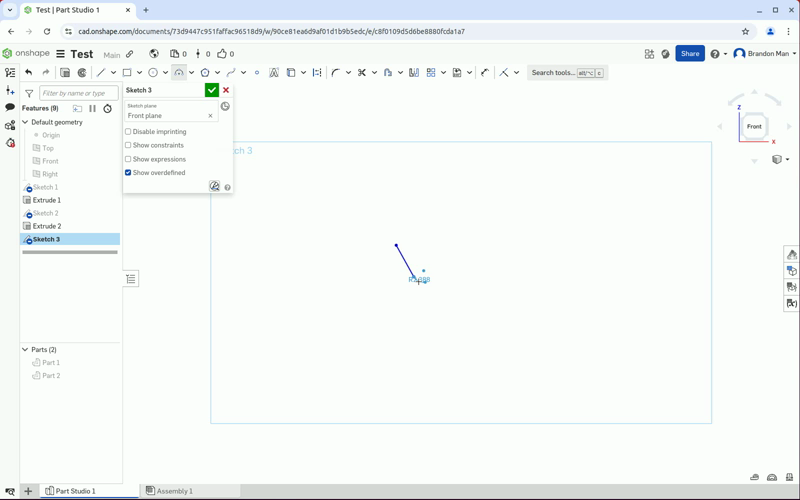
click(418, 281)
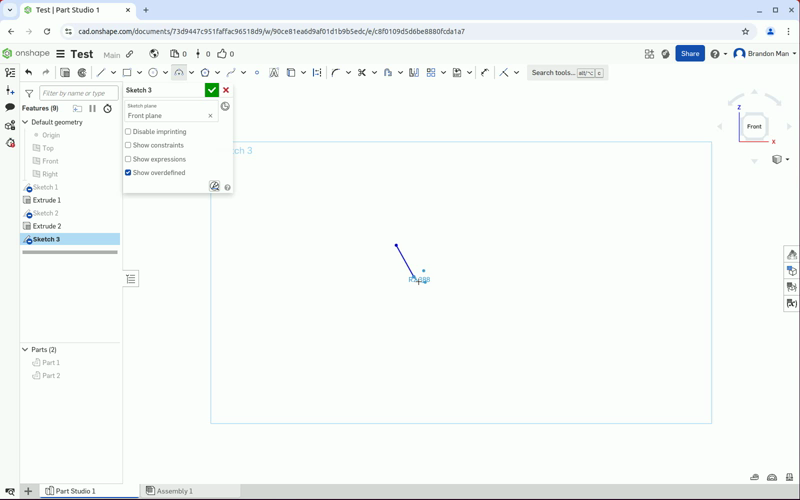
key_up(shift)
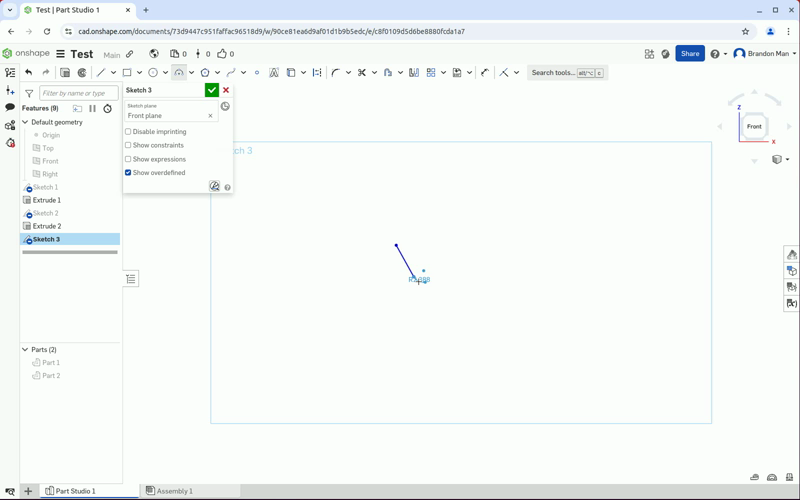
key(esc)
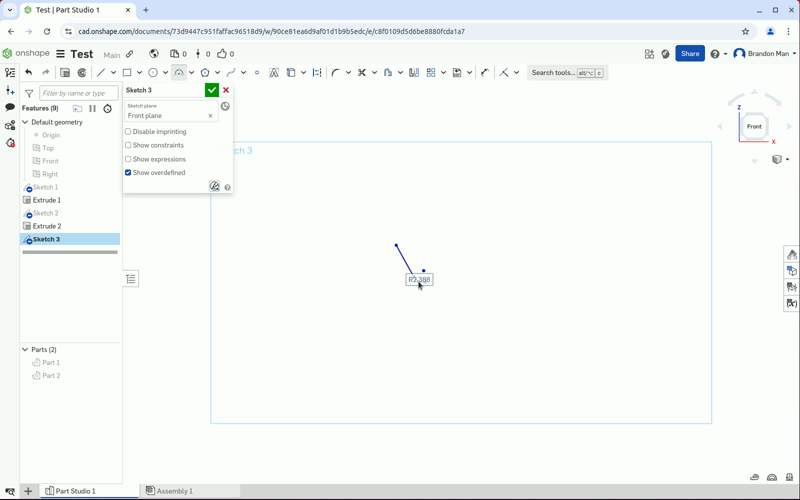
key(l)
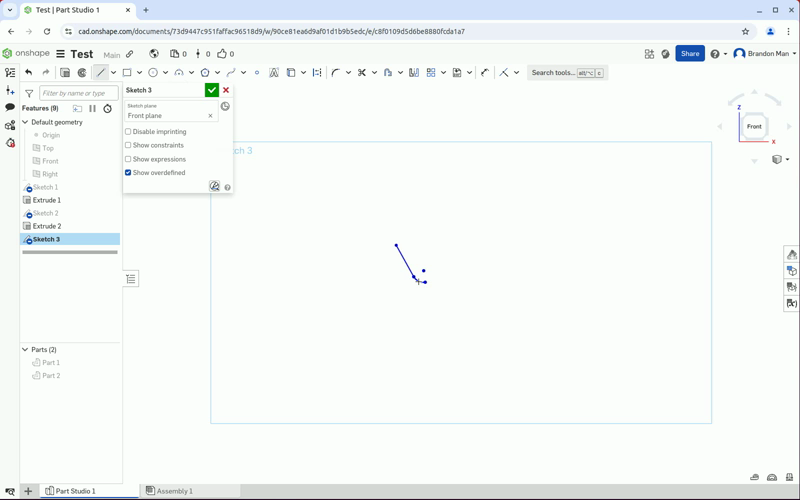
mouse_move(425, 282)
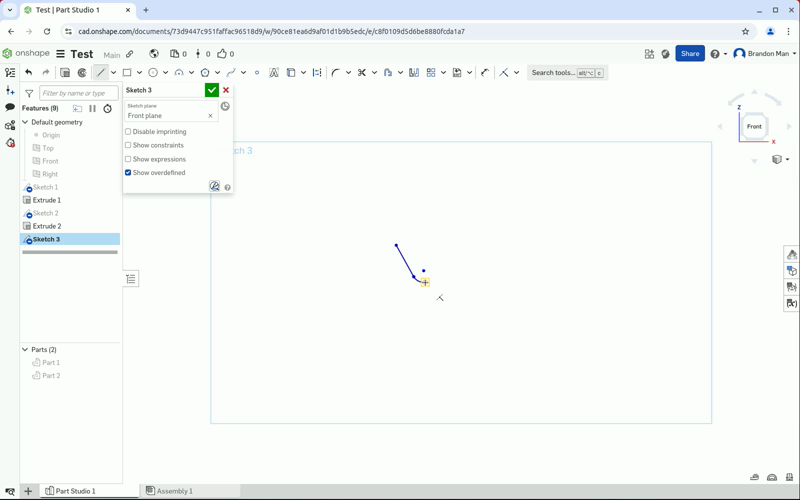
click(425, 282)
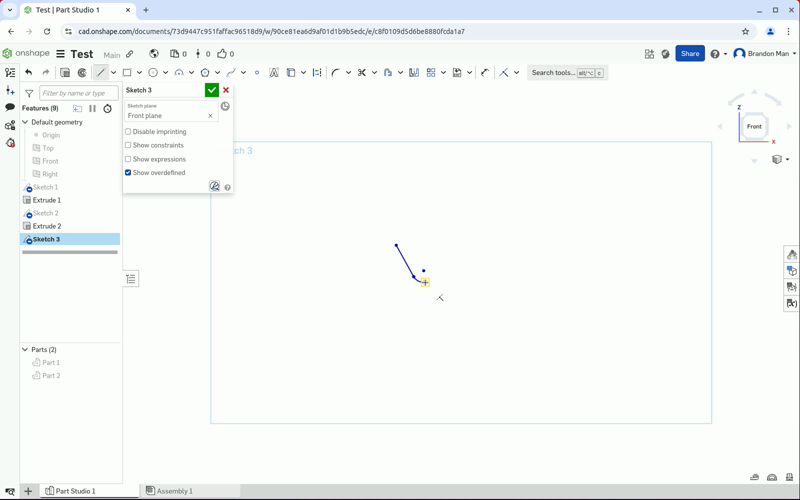
key_down(shift)
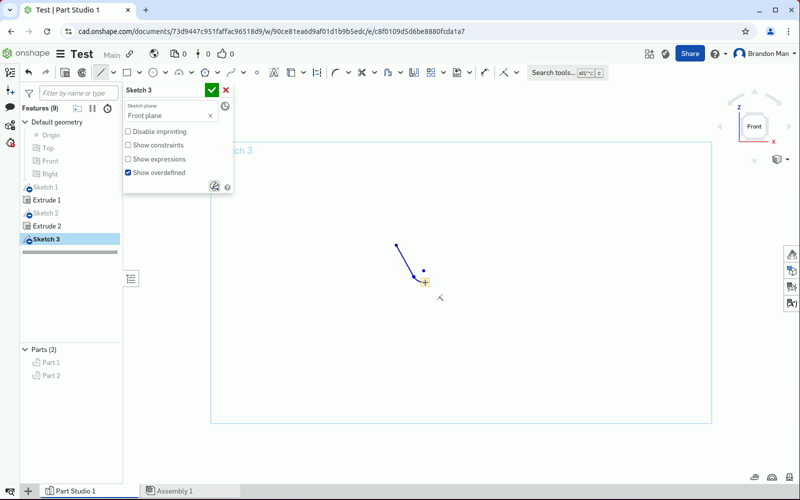
mouse_move(497, 282)
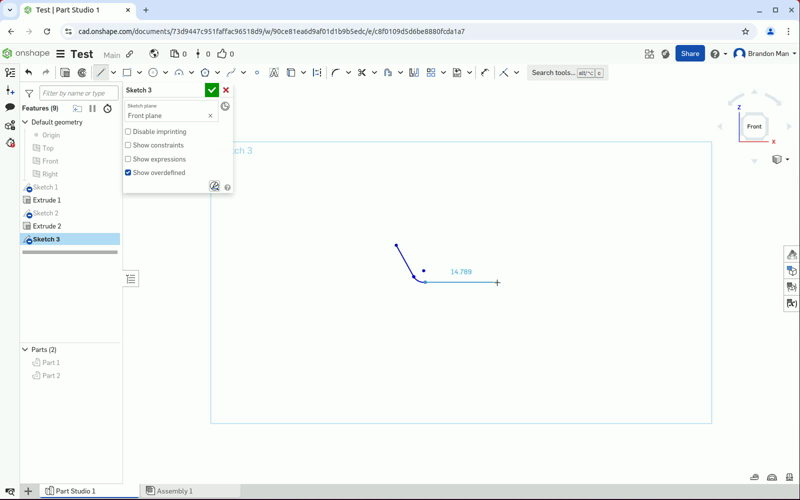
click(497, 282)
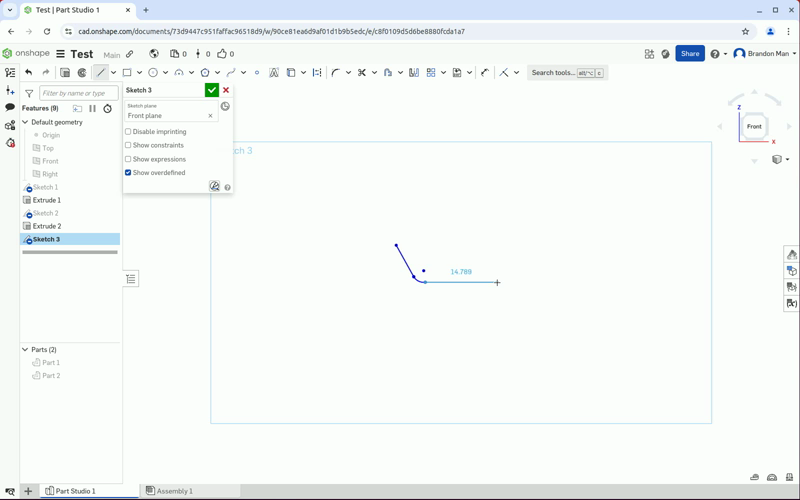
key_up(shift)
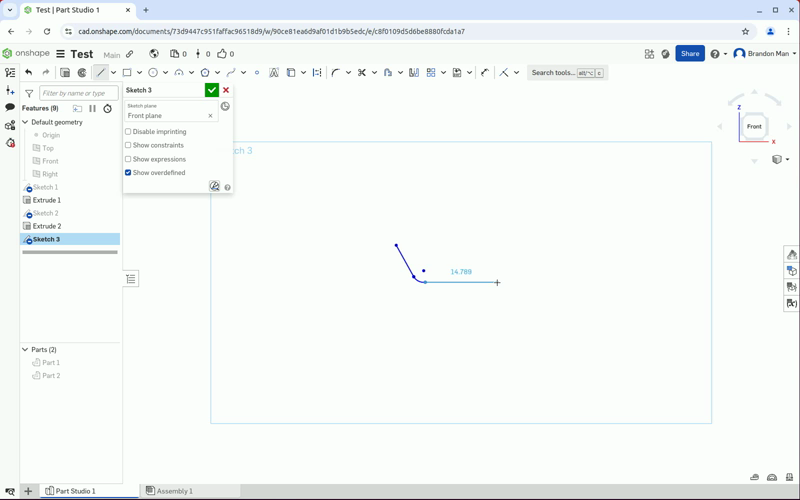
key(esc)
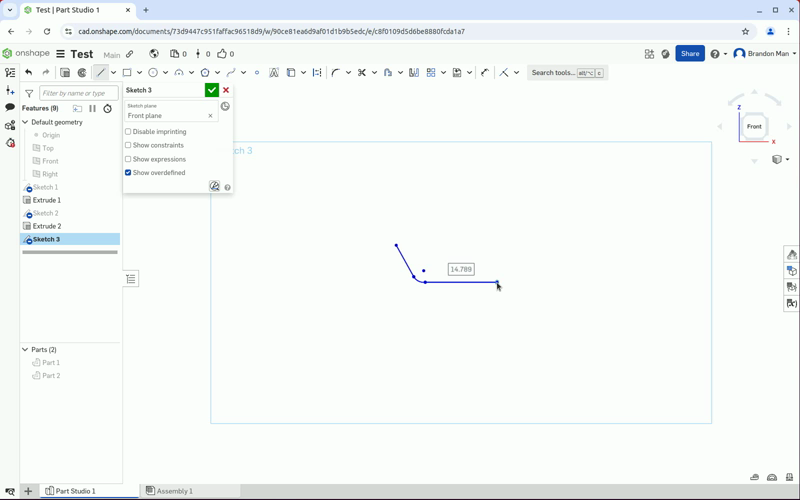
key(a)
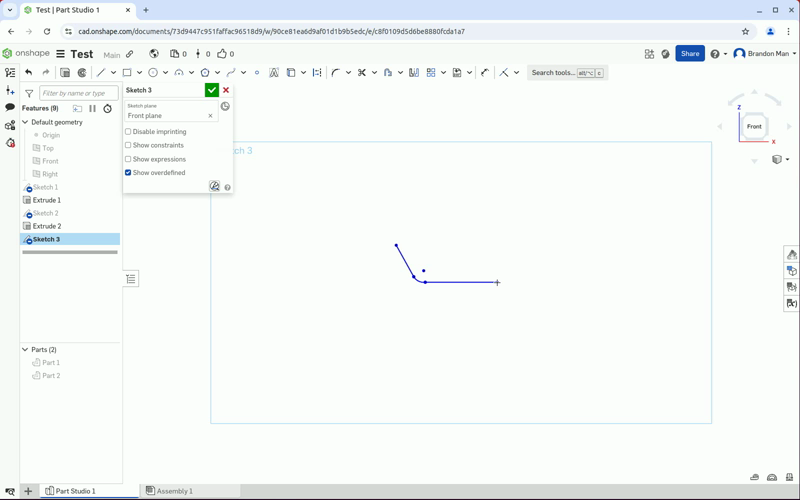
mouse_move(497, 282)
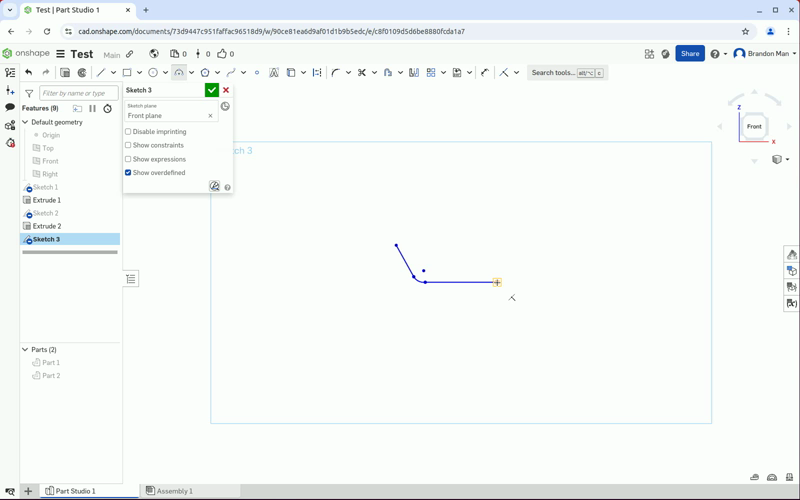
click(497, 282)
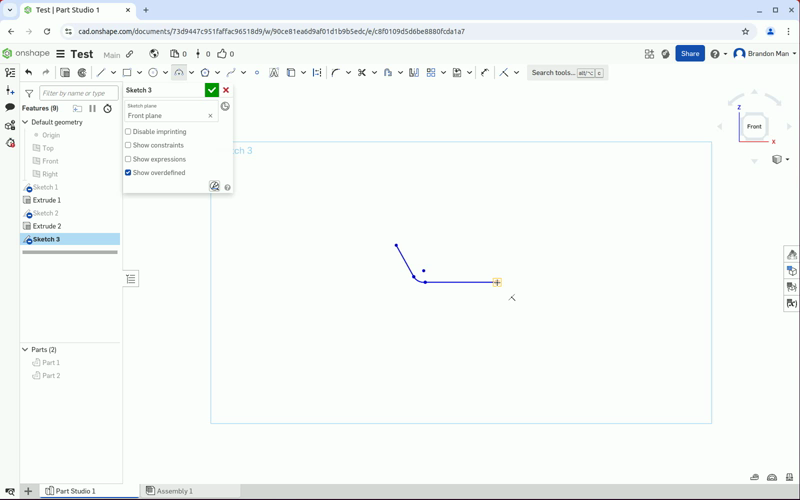
key_down(shift)
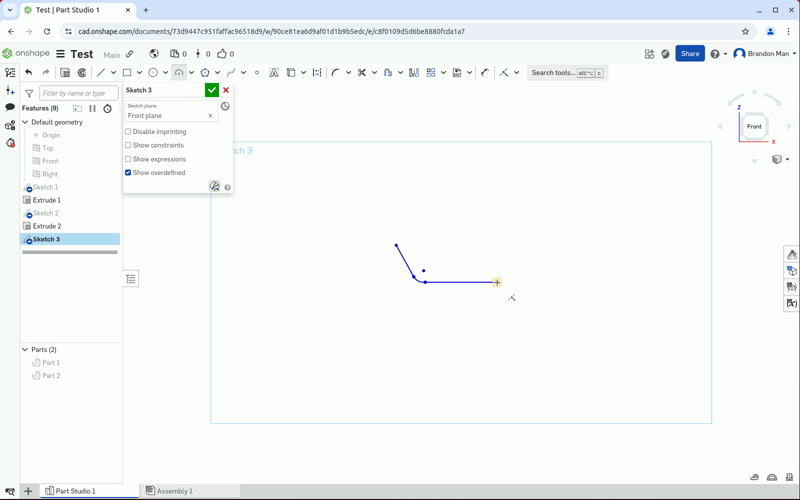
mouse_move(508, 276)
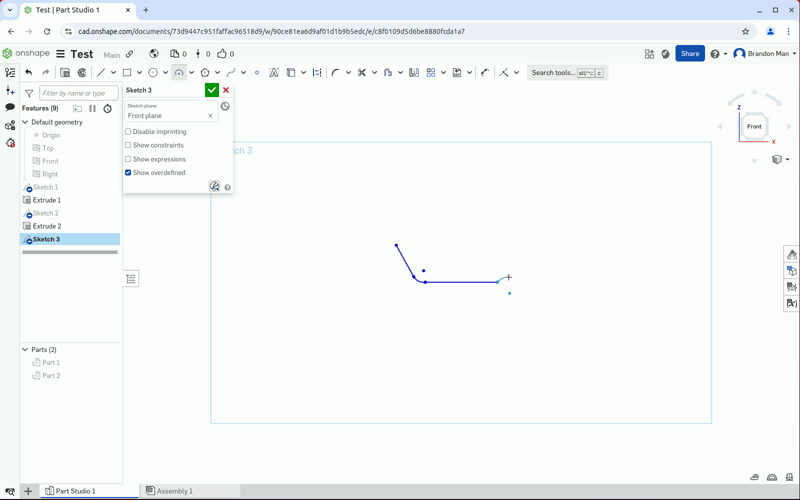
click(508, 276)
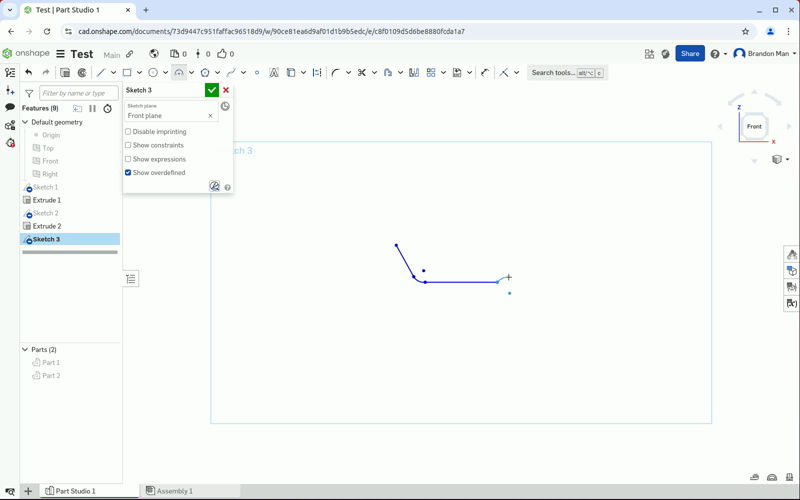
mouse_move(503, 281)
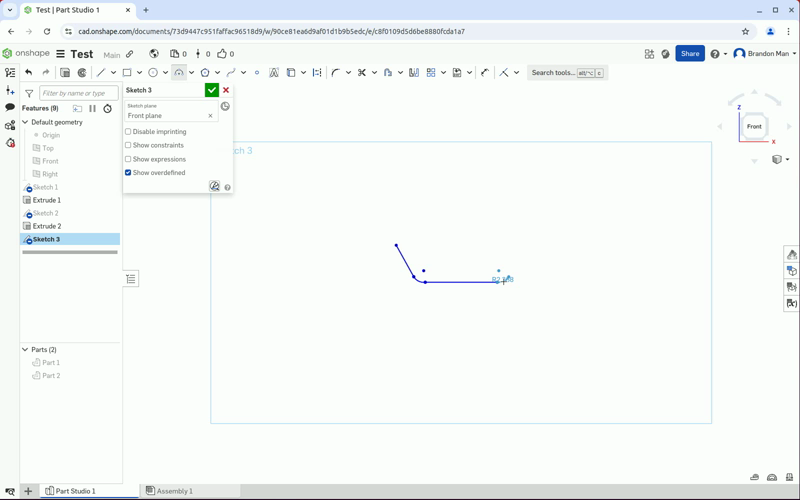
click(503, 281)
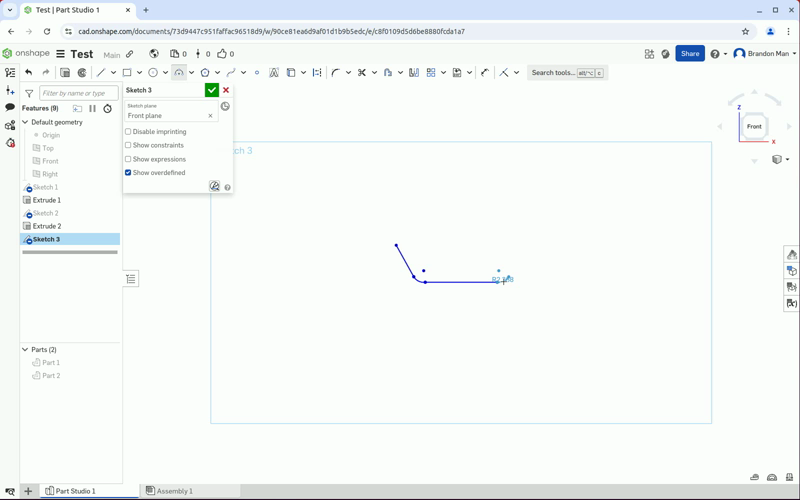
key_up(shift)
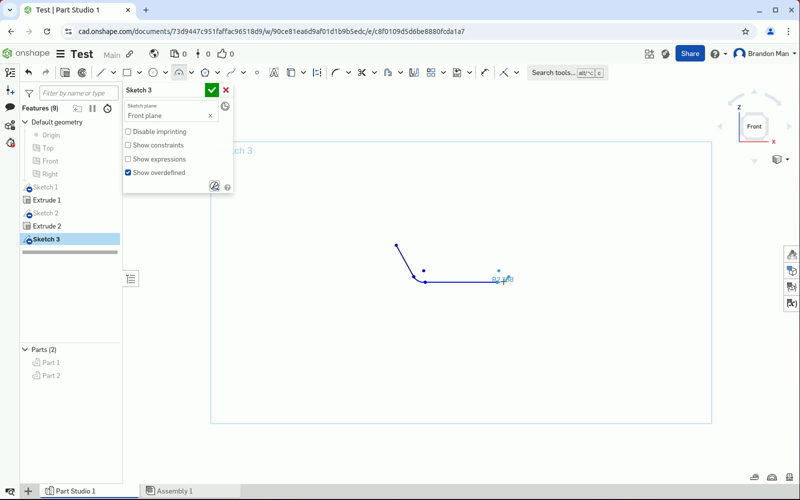
key(esc)
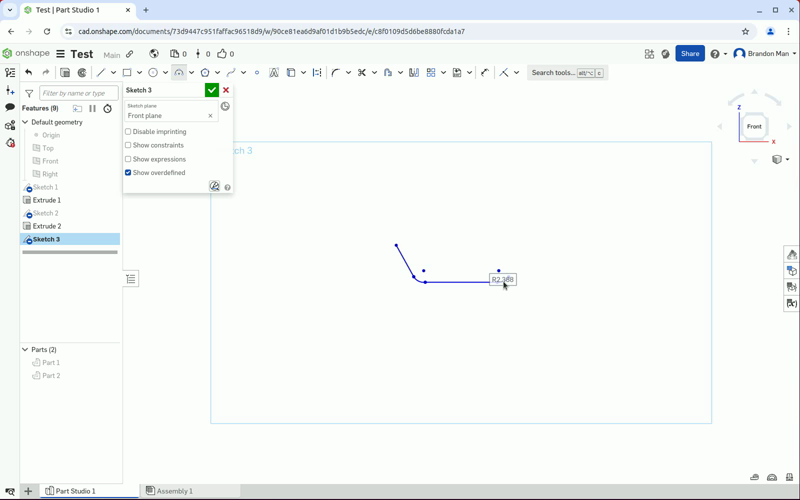
key(l)
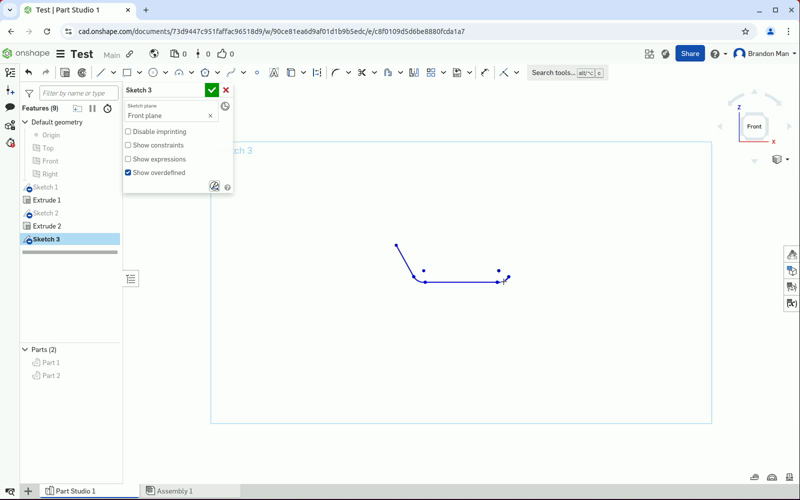
mouse_move(508, 276)
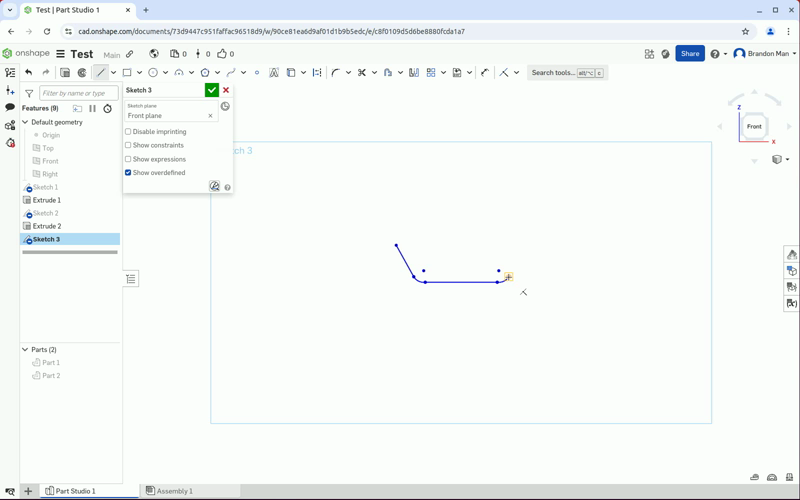
click(508, 276)
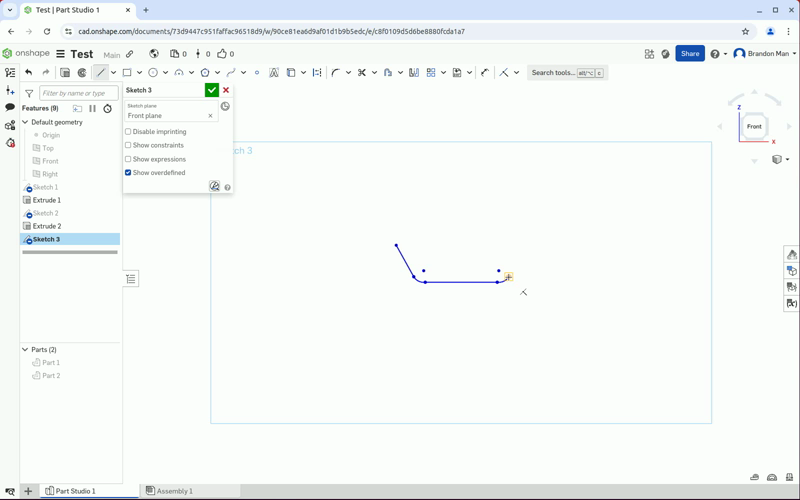
key_down(shift)
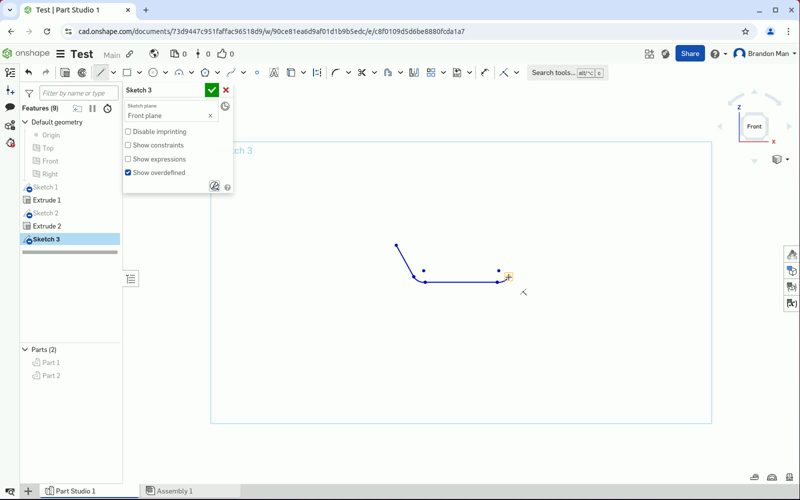
mouse_move(538, 276)
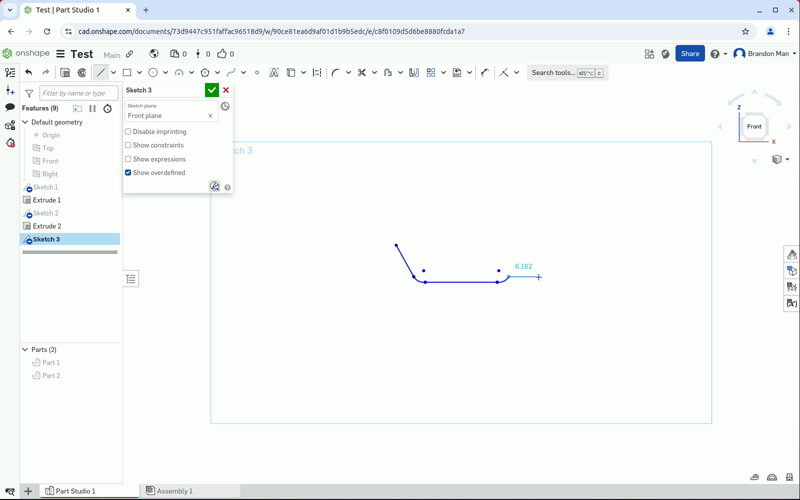
mouse_move(526, 245)
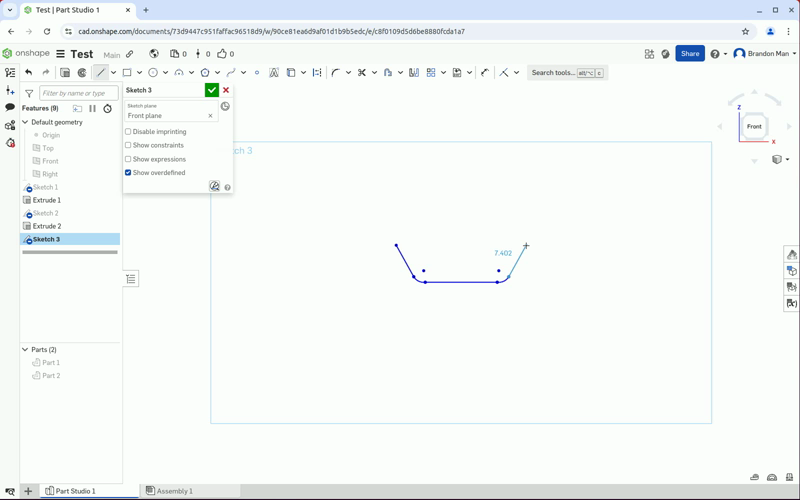
click(526, 245)
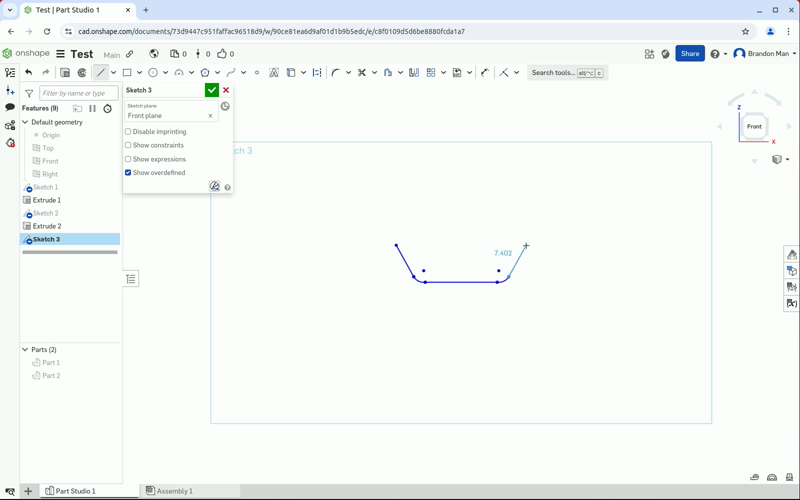
key_up(shift)
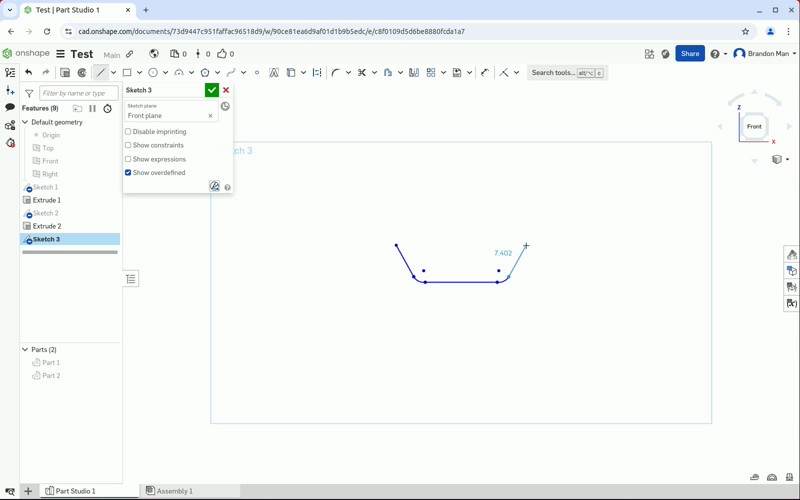
key_down(shift)
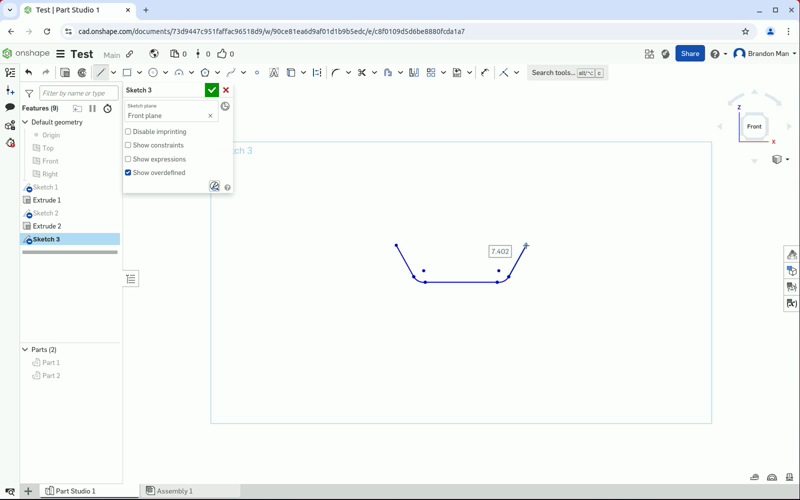
mouse_move(556, 245)
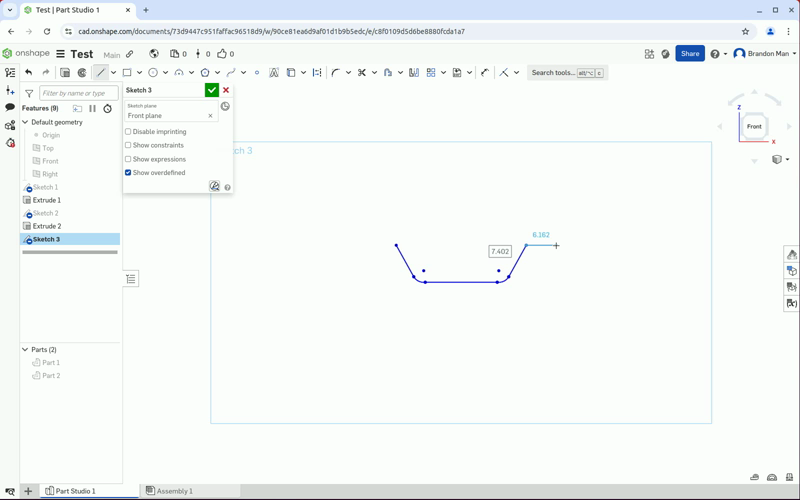
mouse_move(482, 245)
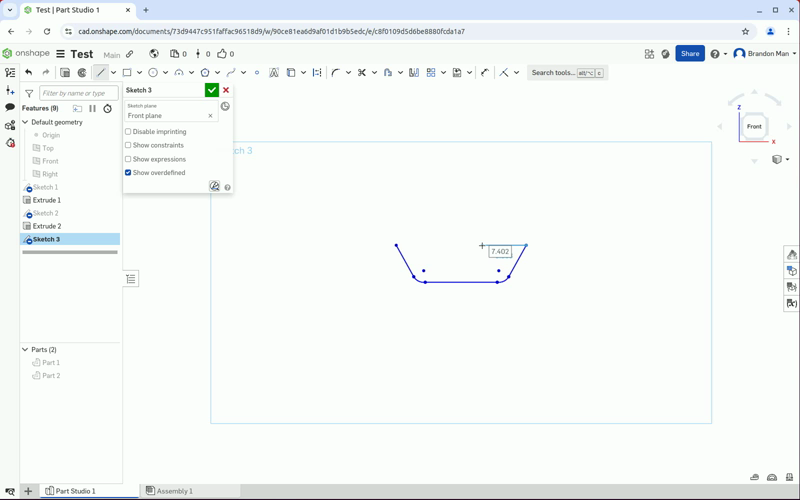
click(482, 245)
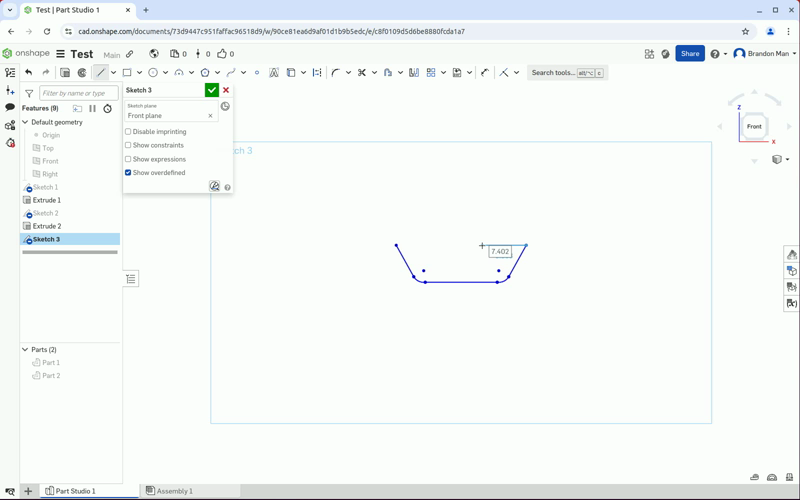
key_up(shift)
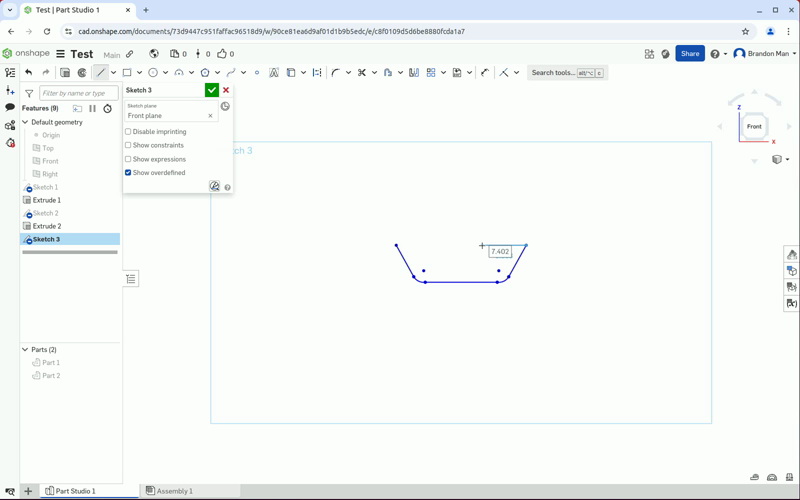
key_down(shift)
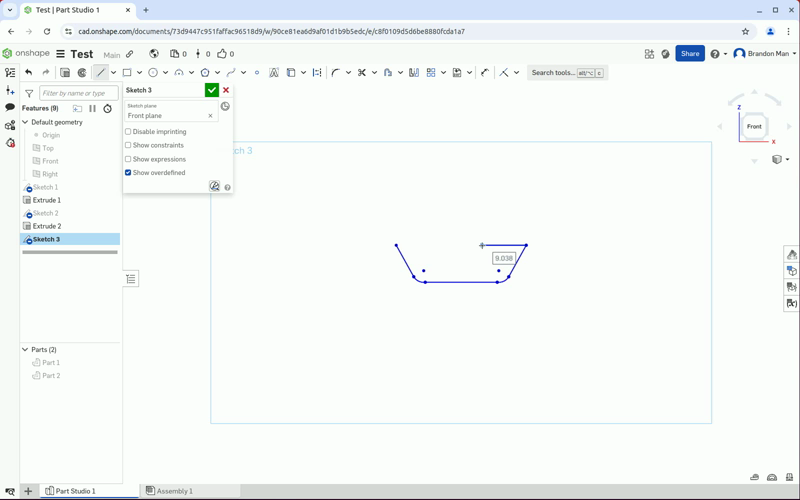
mouse_move(512, 245)
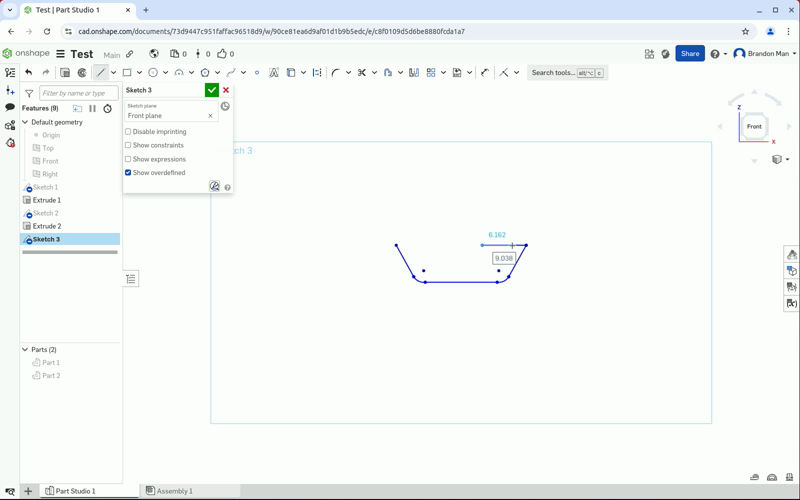
mouse_move(440, 245)
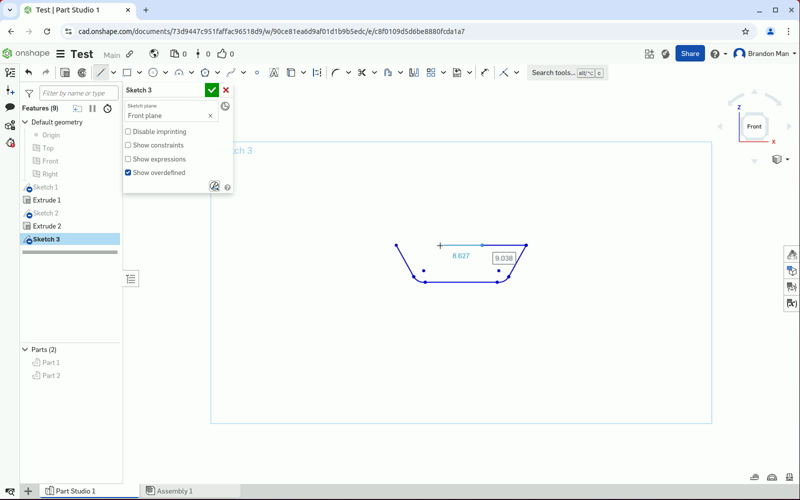
click(440, 245)
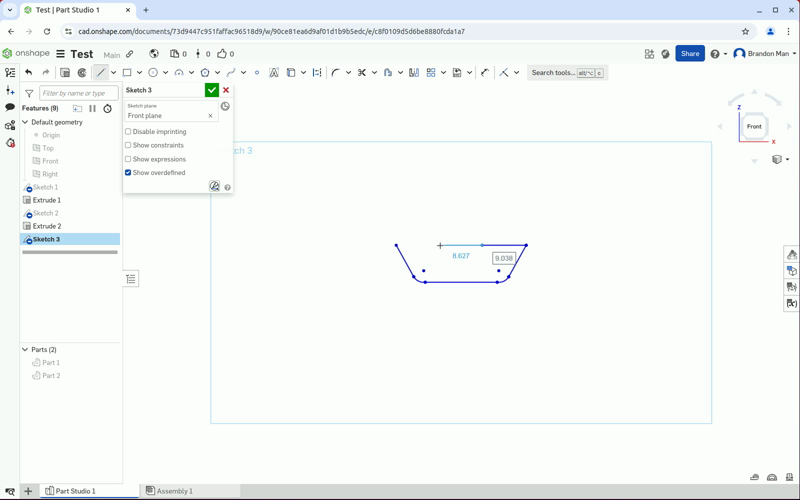
key_up(shift)
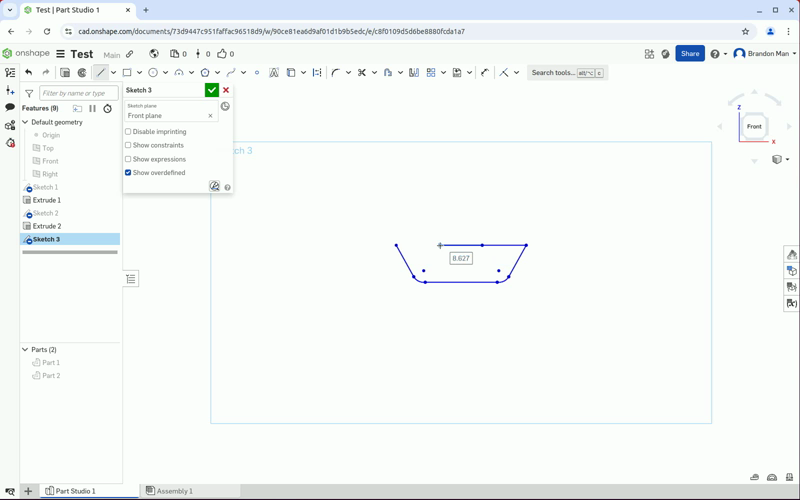
mouse_move(470, 245)
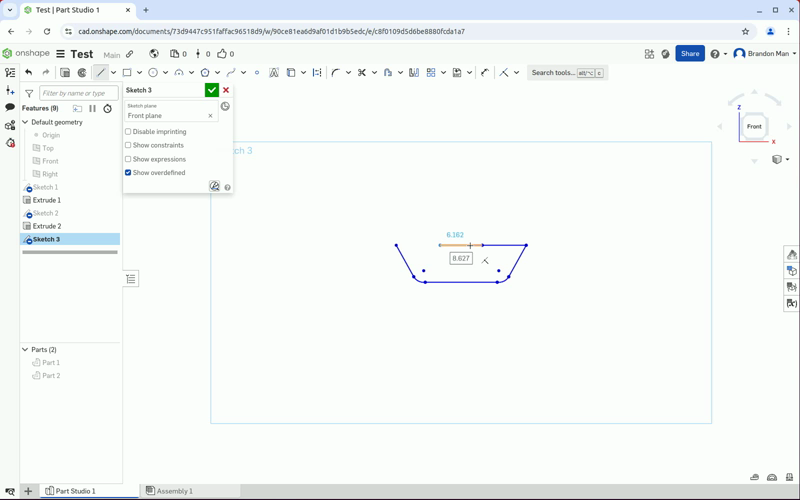
key_down(shift)
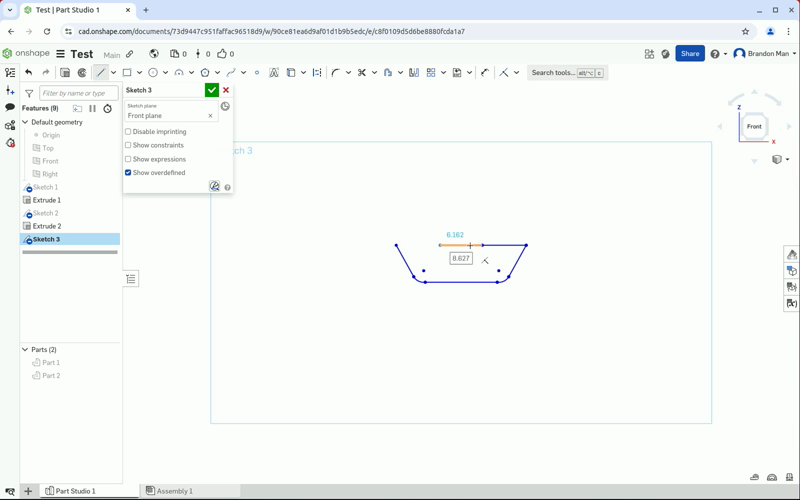
mouse_move(396, 245)
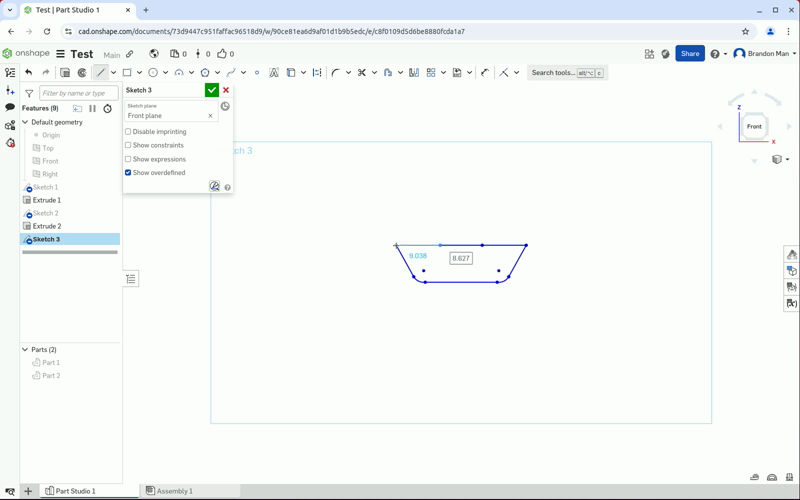
key_up(shift)
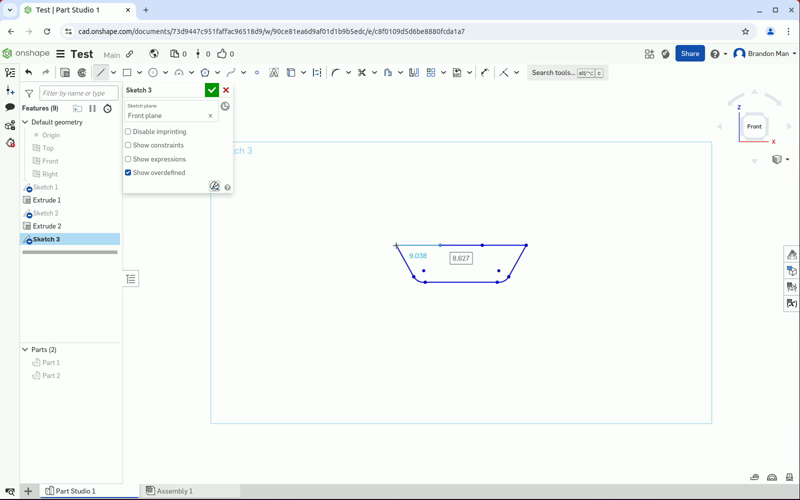
click(396, 245)
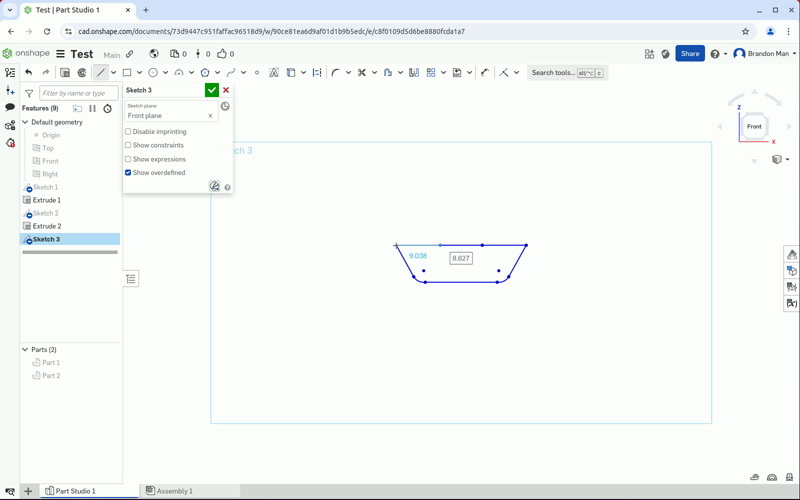
key(esc)
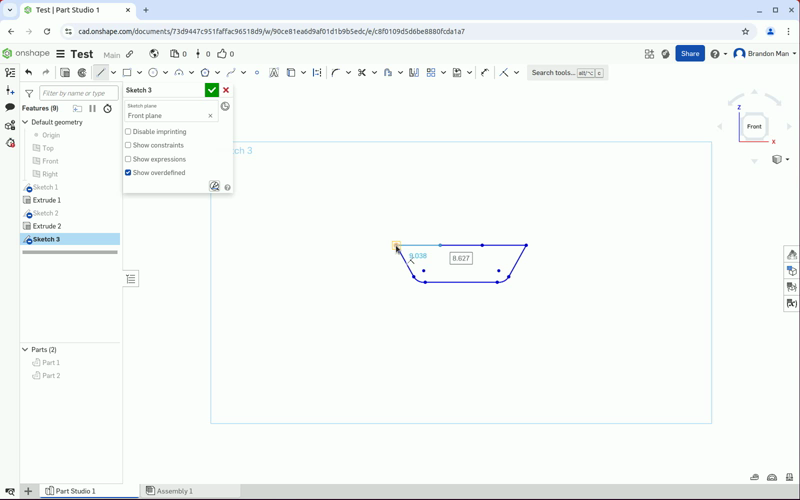
mouse_move(458, 264)
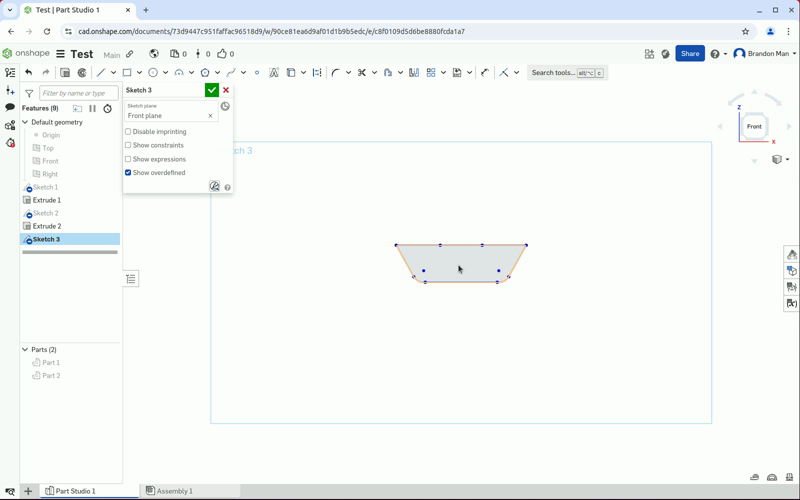
click(458, 264)
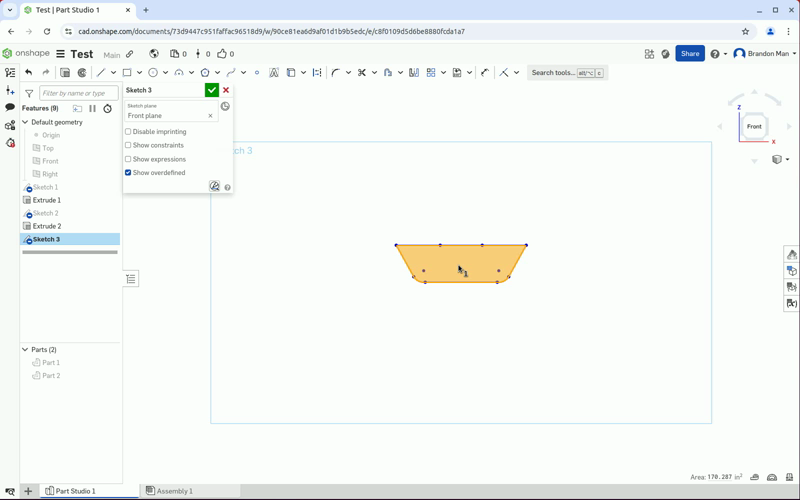
mouse_move(73, 352)
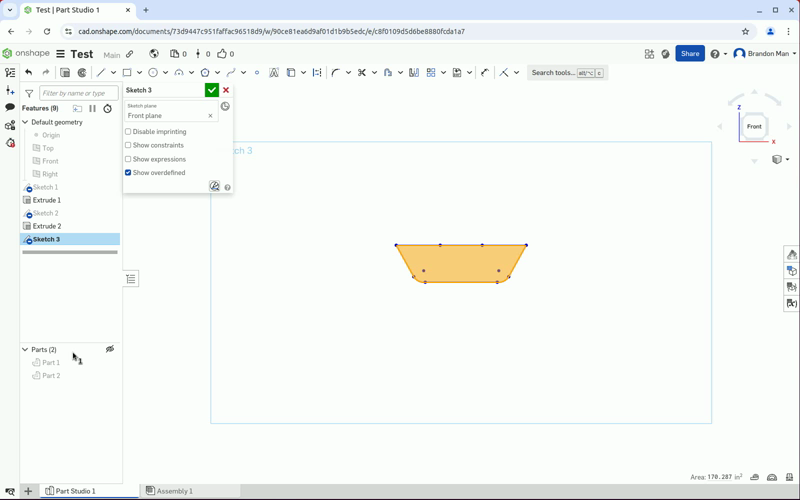
key(shift+y)
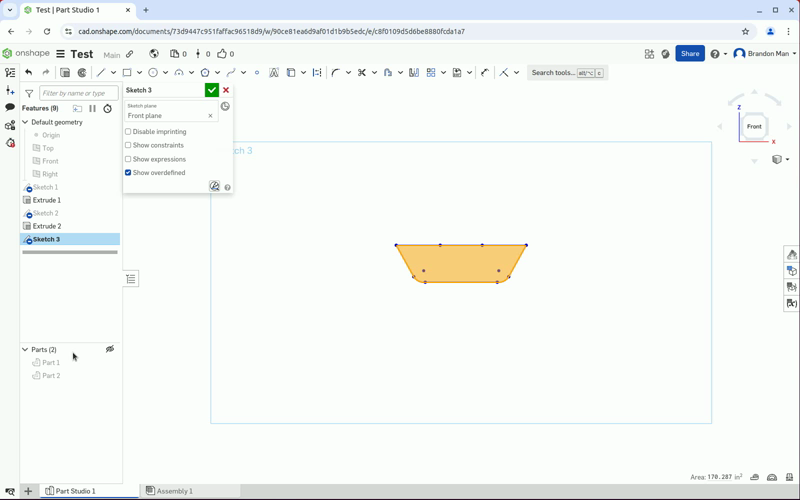
key(shift+e)
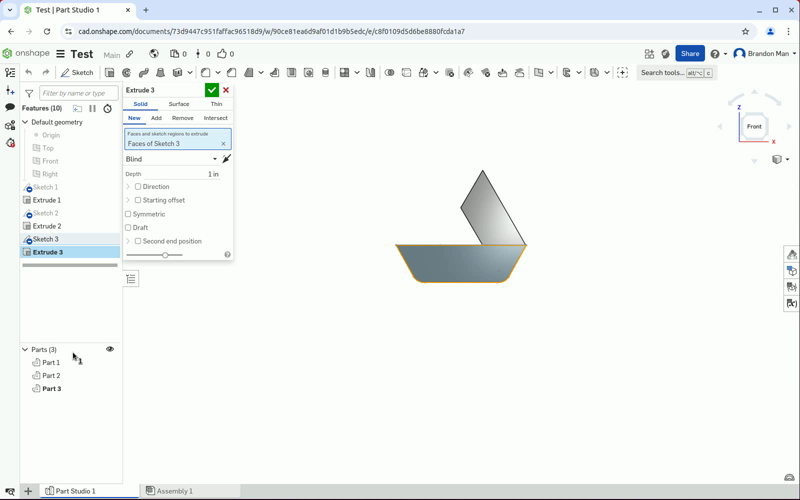
mouse_move(143, 106)
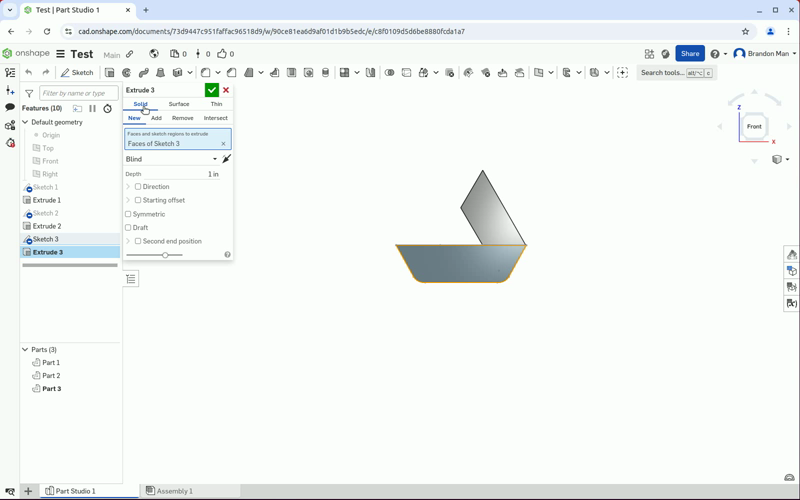
click(143, 106)
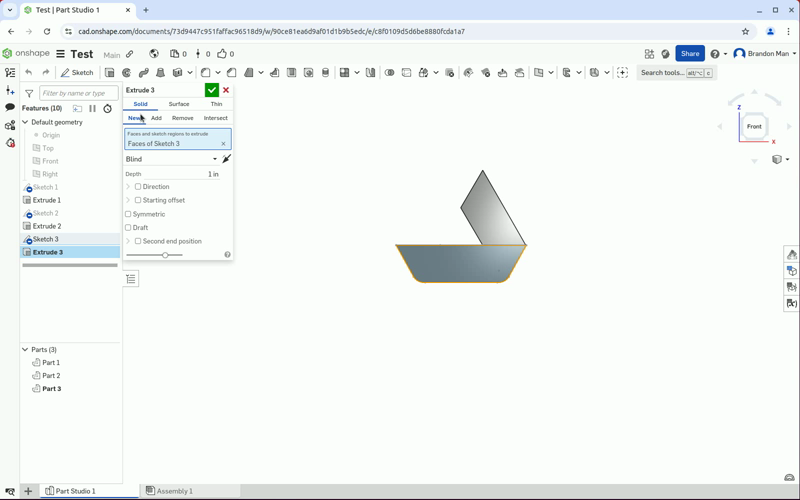
mouse_move(137, 120)
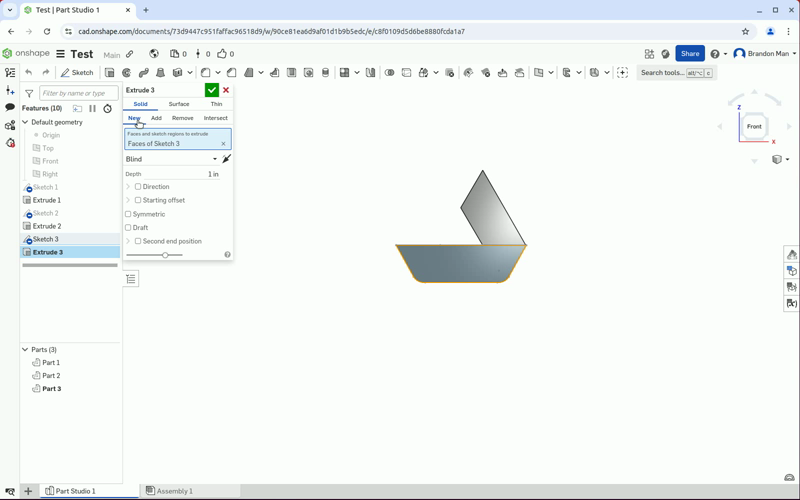
click(137, 120)
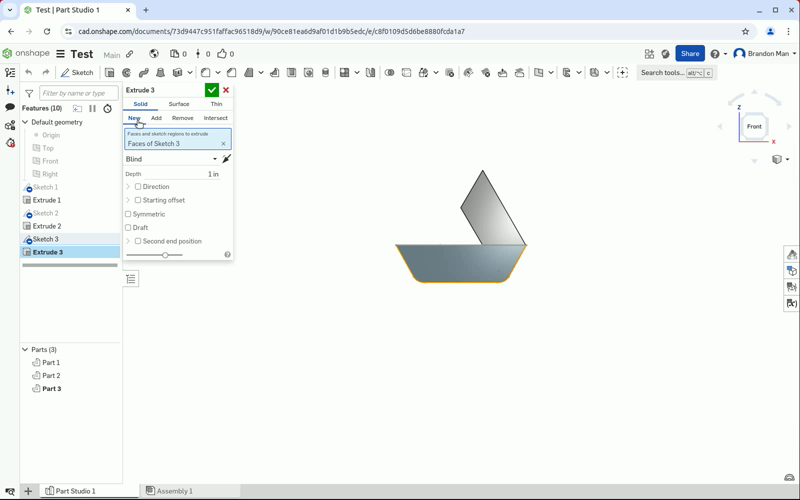
key(tab, 4)
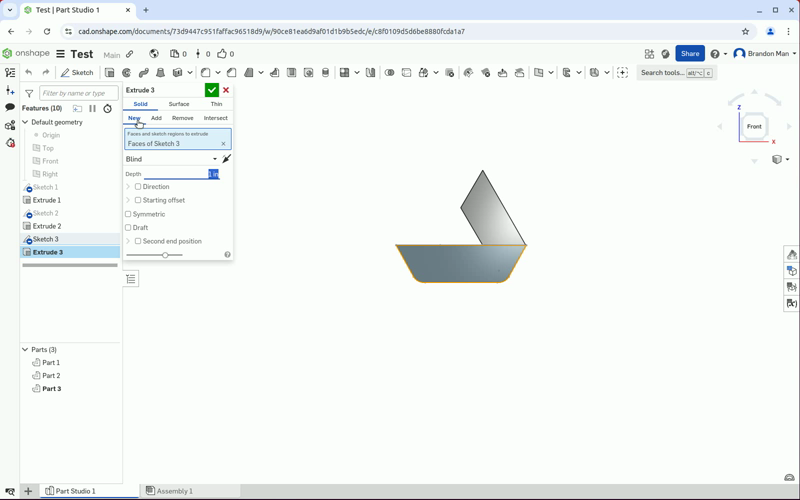
text(-2.648)
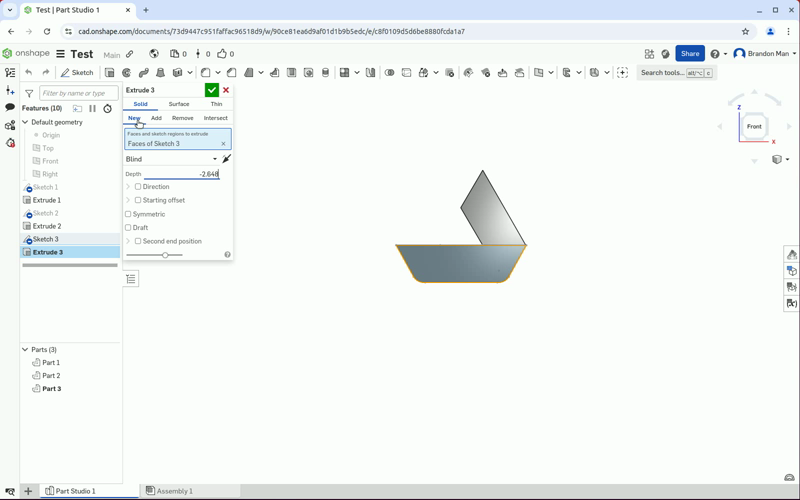
key(enter)
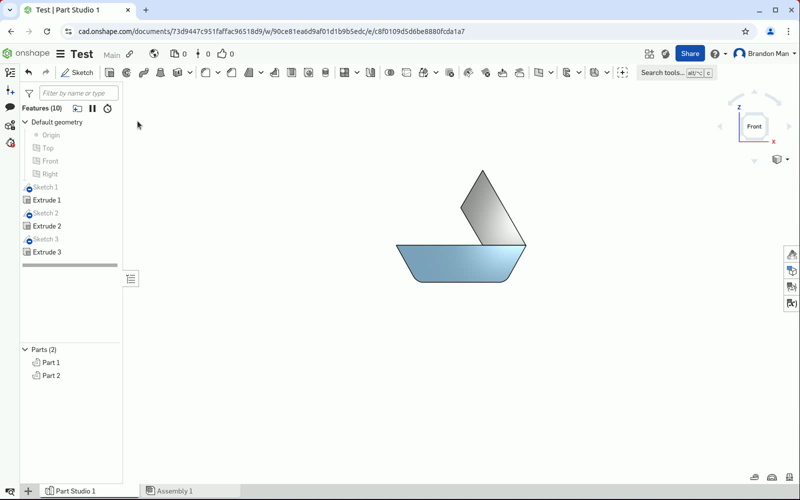
key(shift+h)
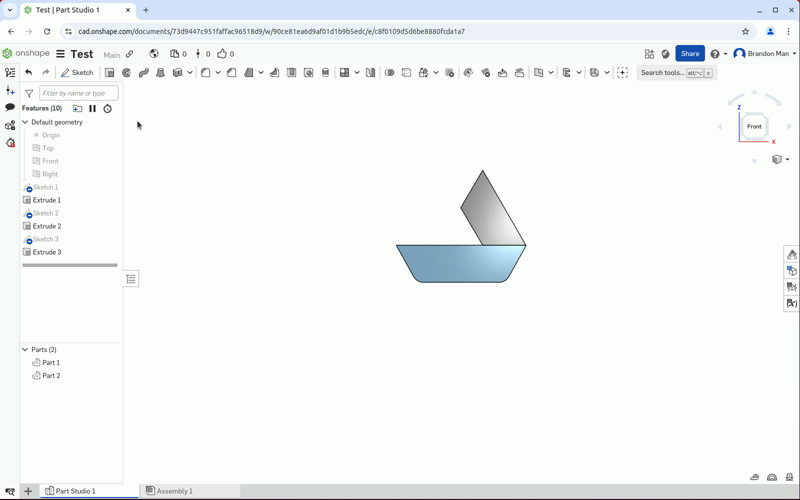
key(shift+h)
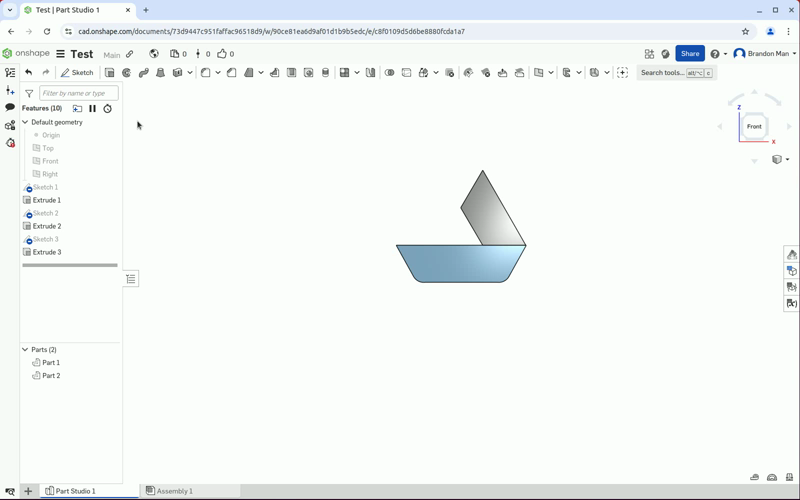
mouse_move(73, 189)
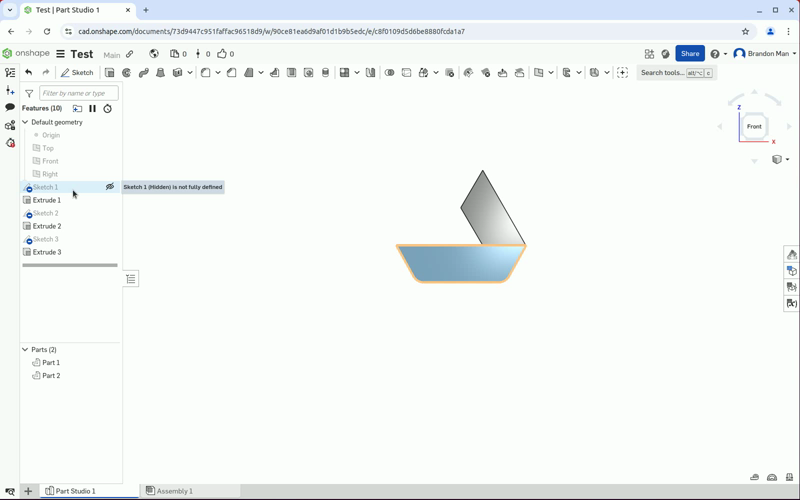
click(73, 189)
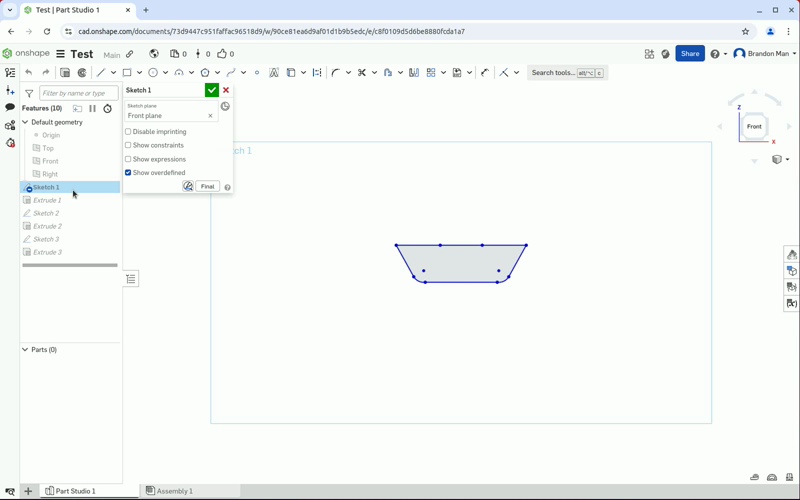
mouse_move(229, 92)
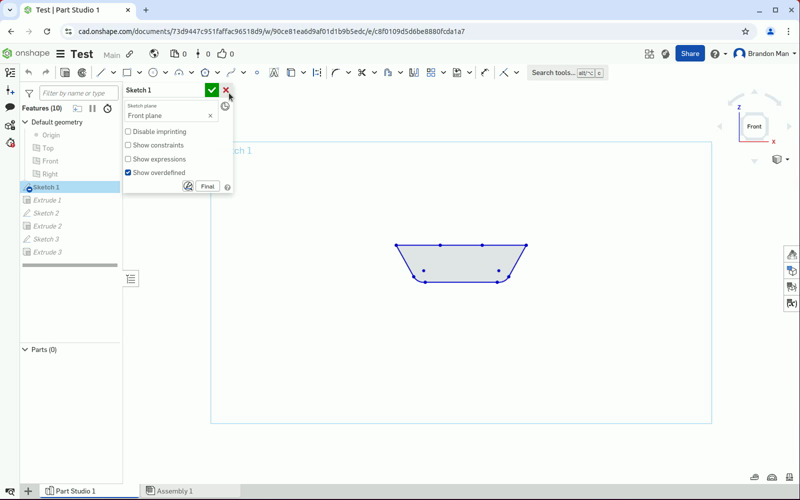
click(229, 92)
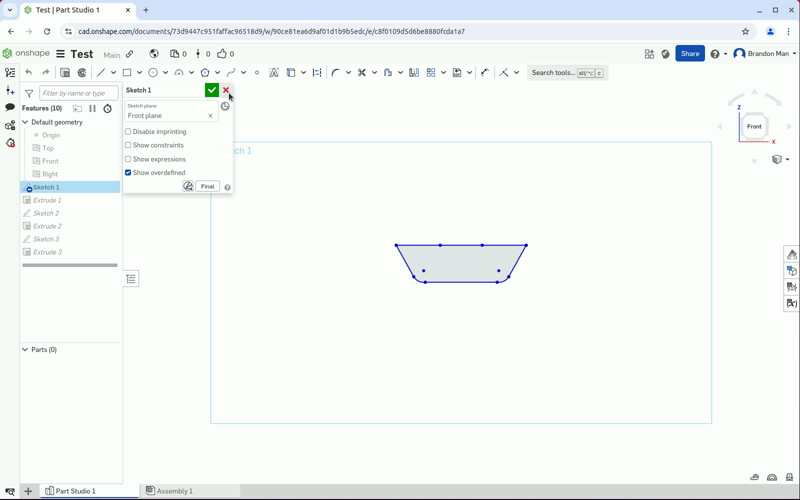
key(shift+s)
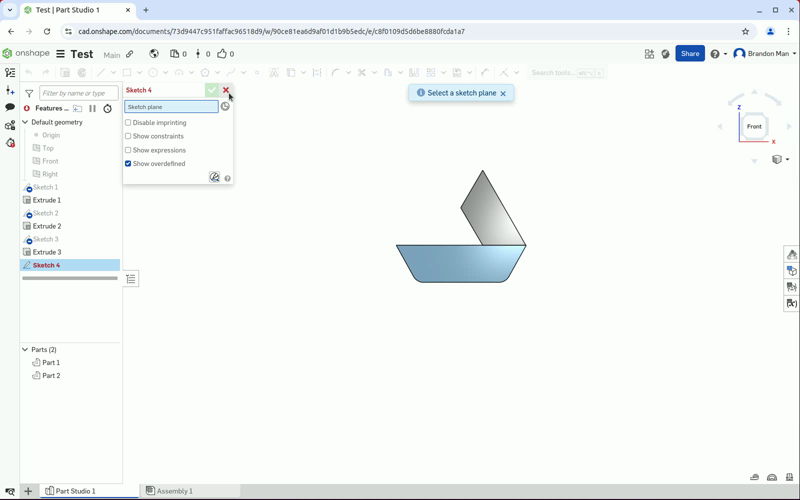
mouse_move(73, 163)
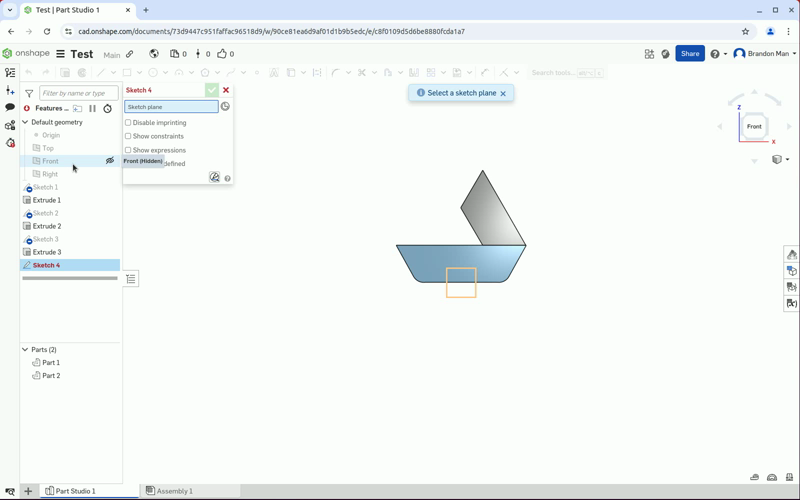
click(73, 163)
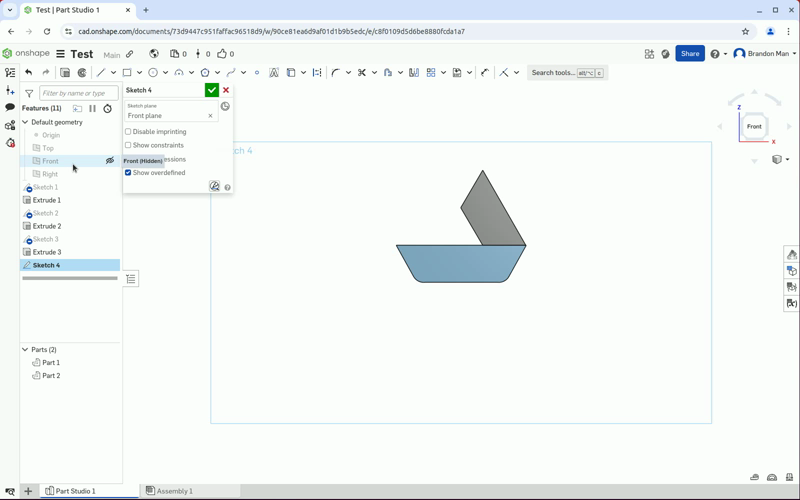
mouse_move(73, 352)
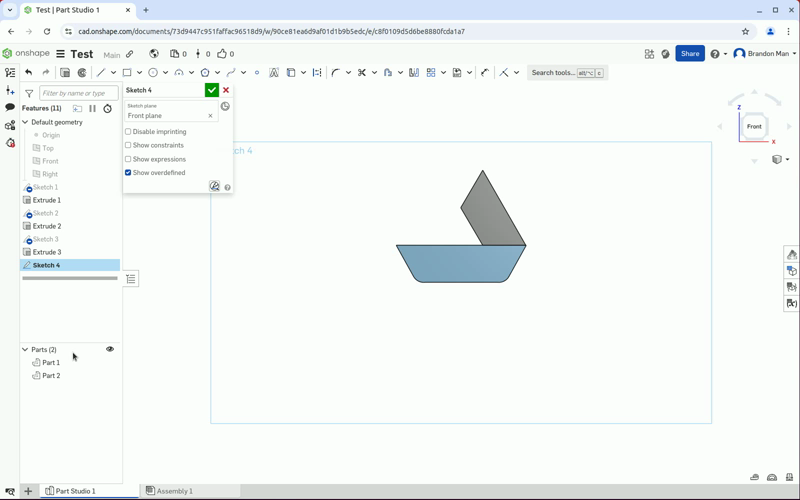
key(y)
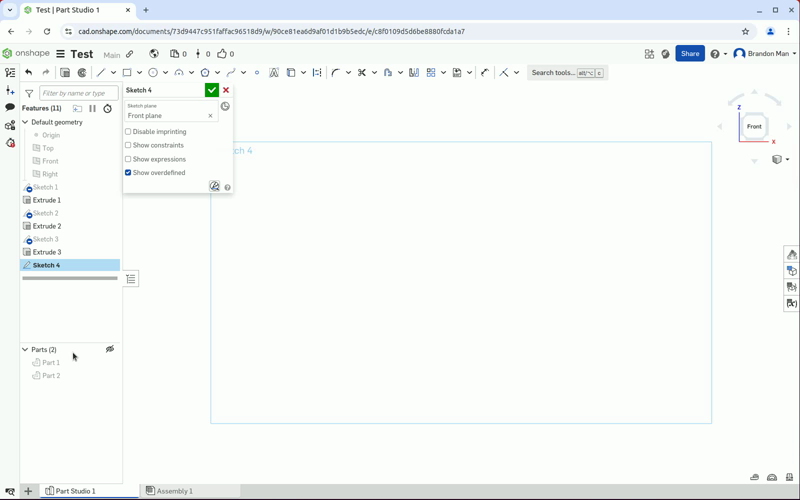
key(l)
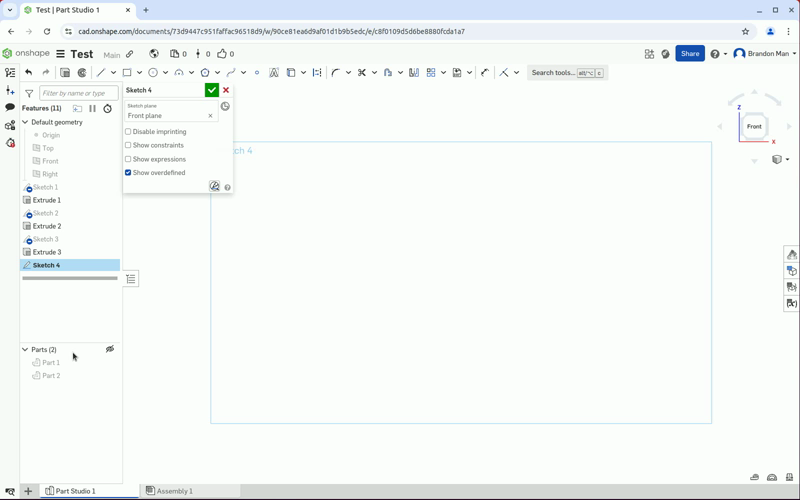
key_down(shift)
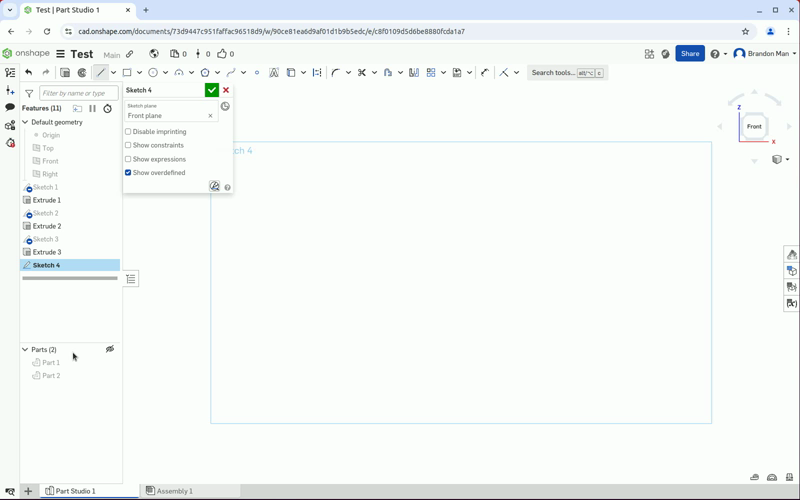
mouse_move(396, 245)
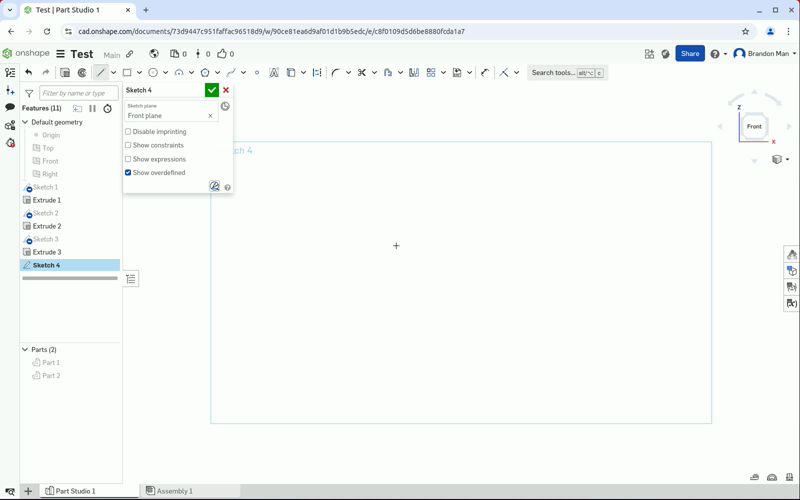
click(396, 245)
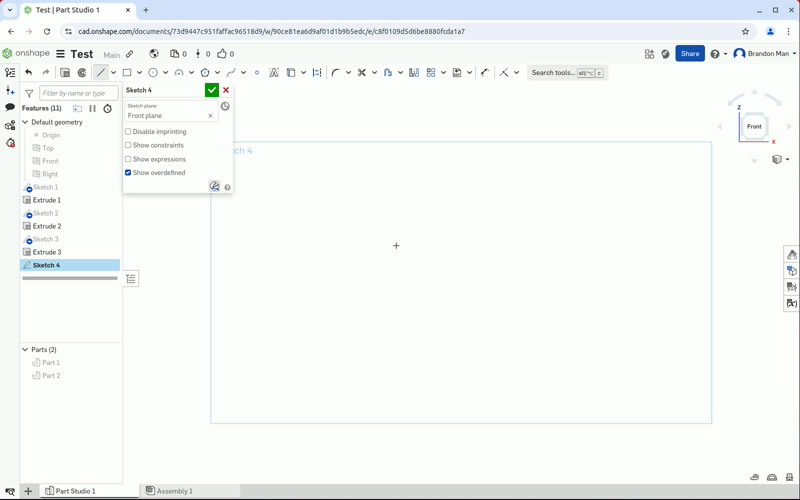
key_up(shift)
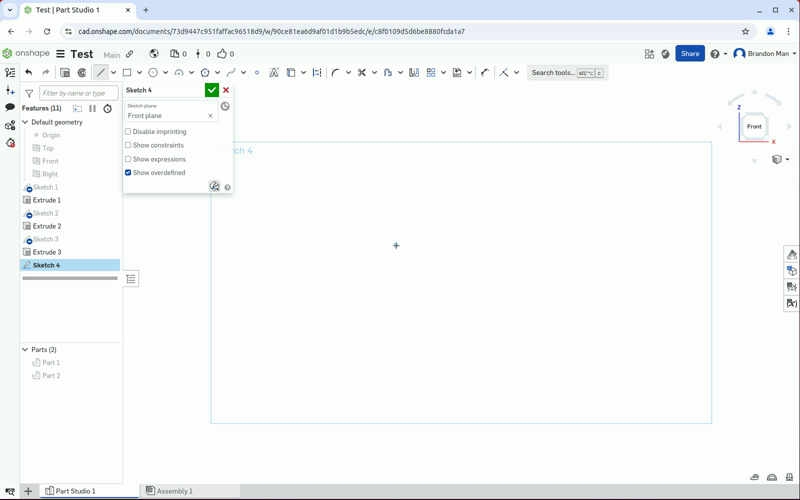
key_down(shift)
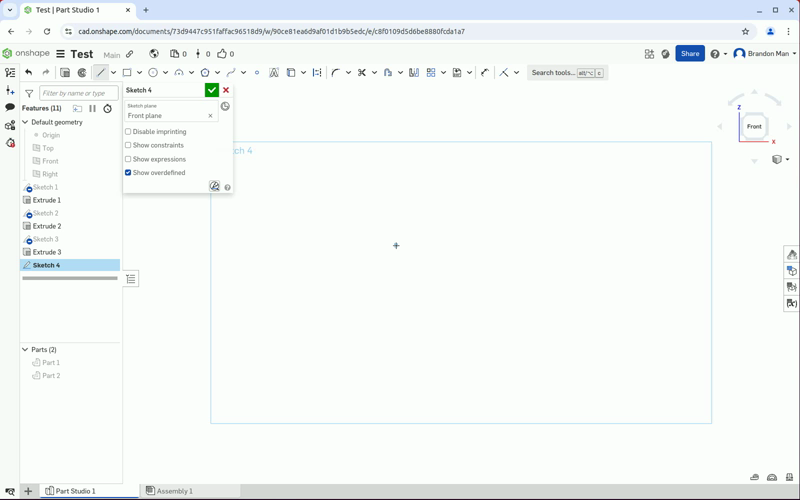
mouse_move(426, 245)
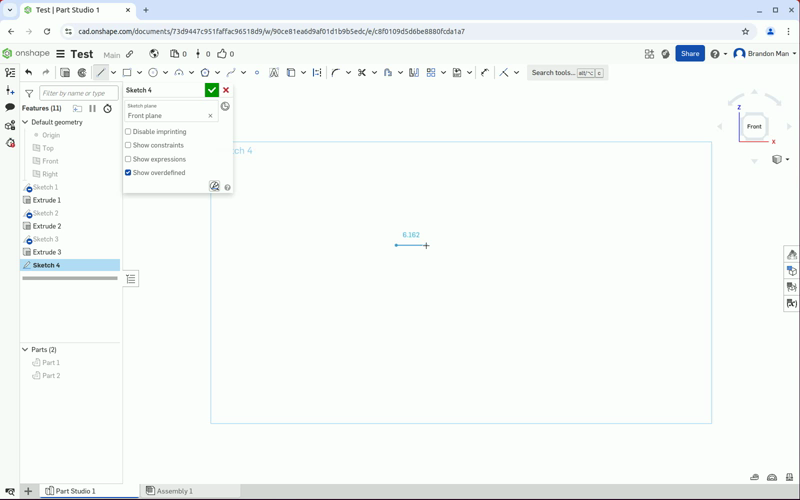
mouse_move(439, 245)
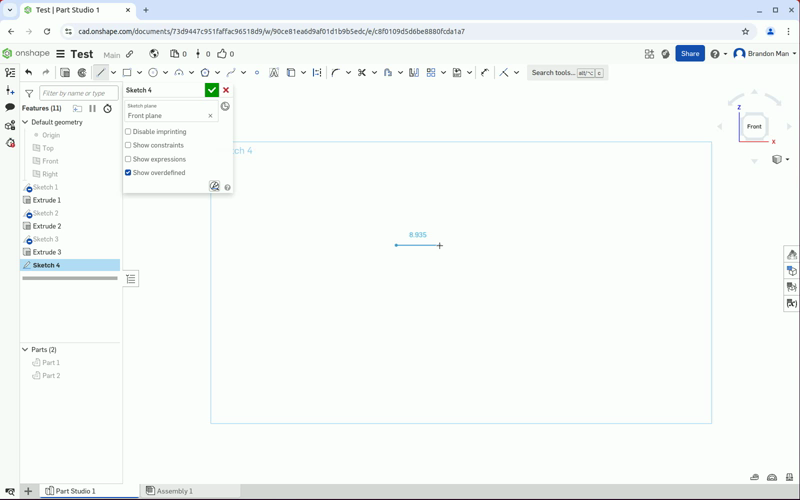
click(439, 245)
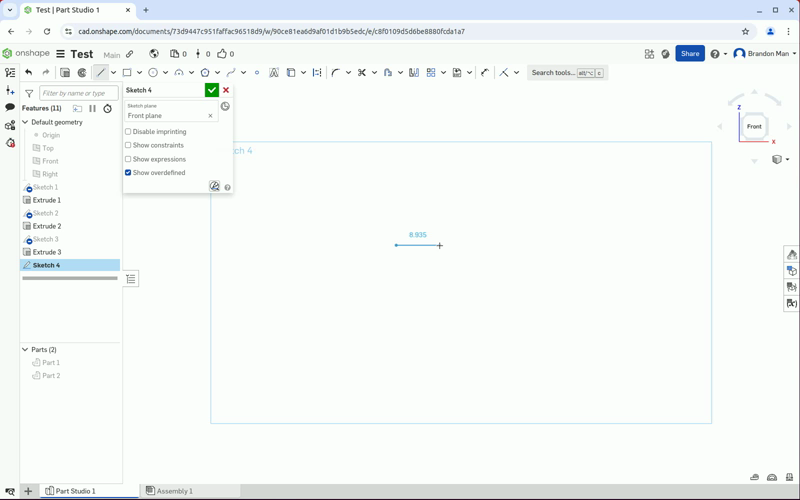
key_up(shift)
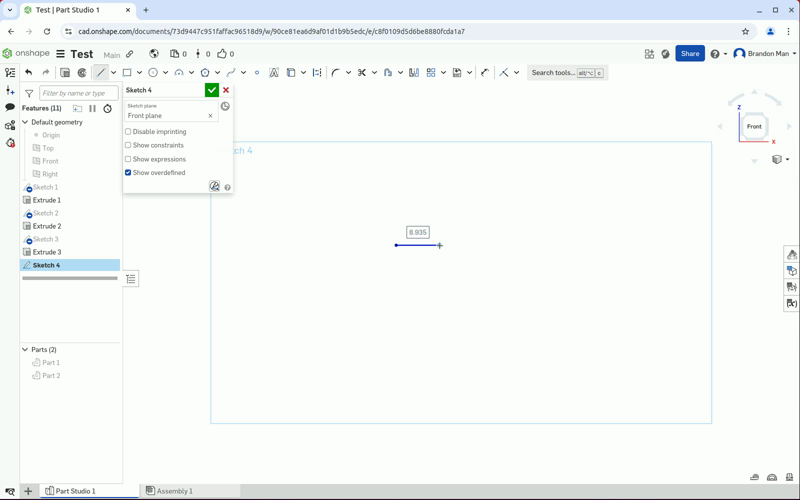
key_down(shift)
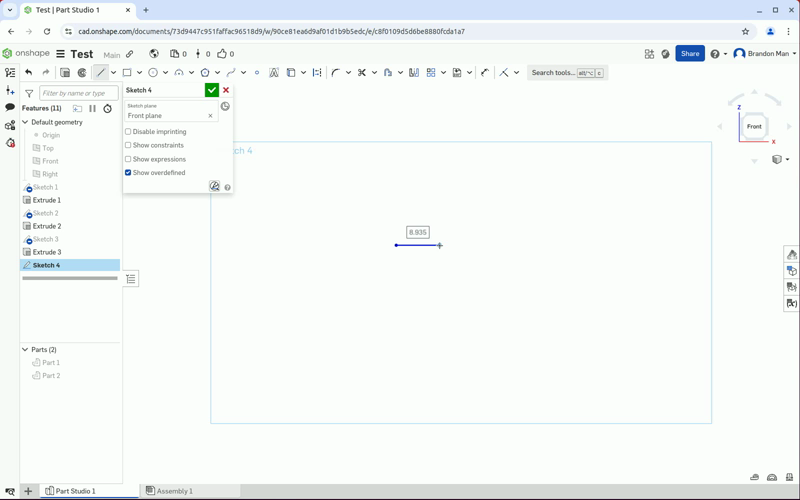
mouse_move(469, 245)
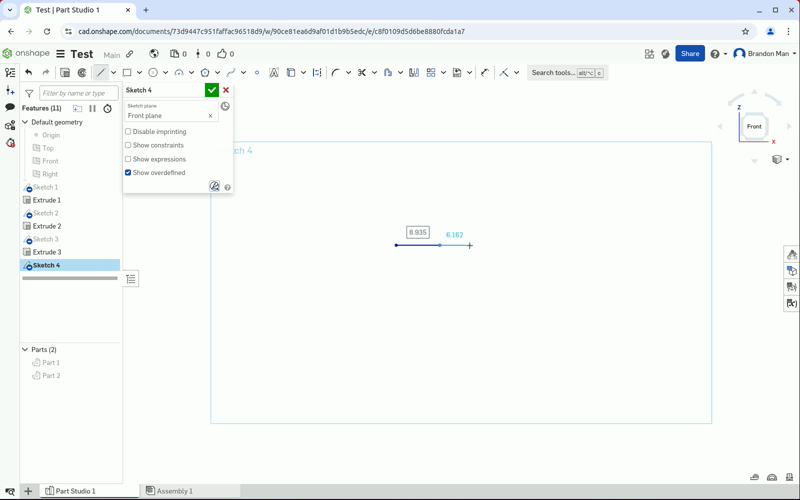
mouse_move(461, 207)
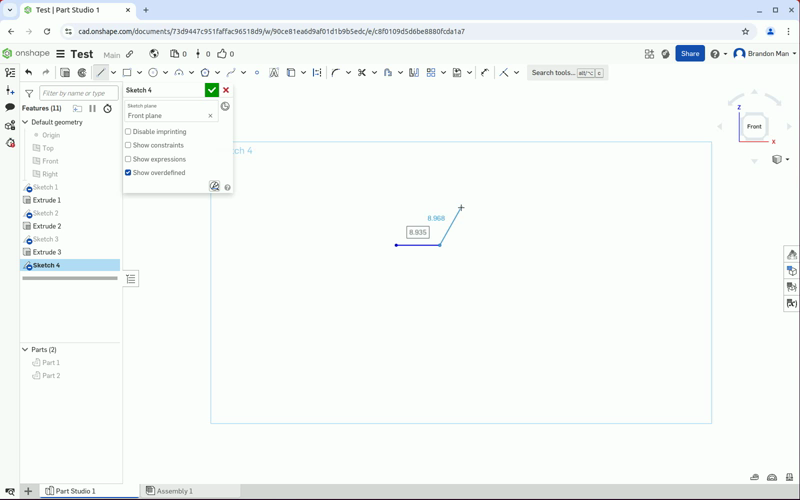
click(461, 207)
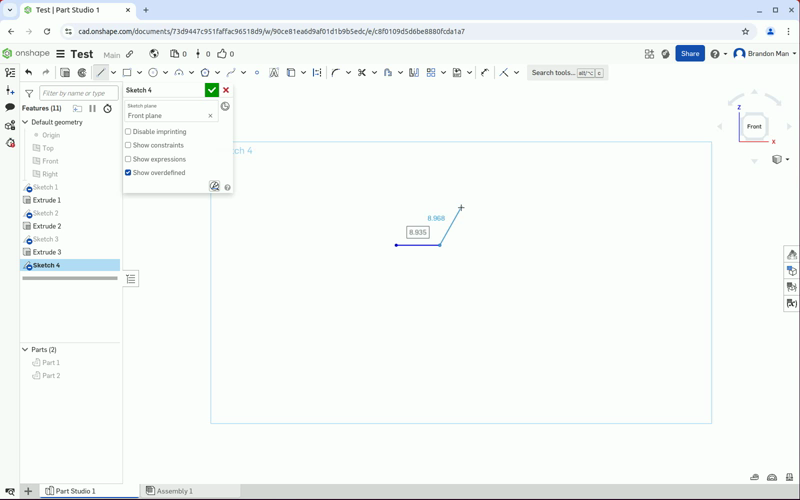
key_up(shift)
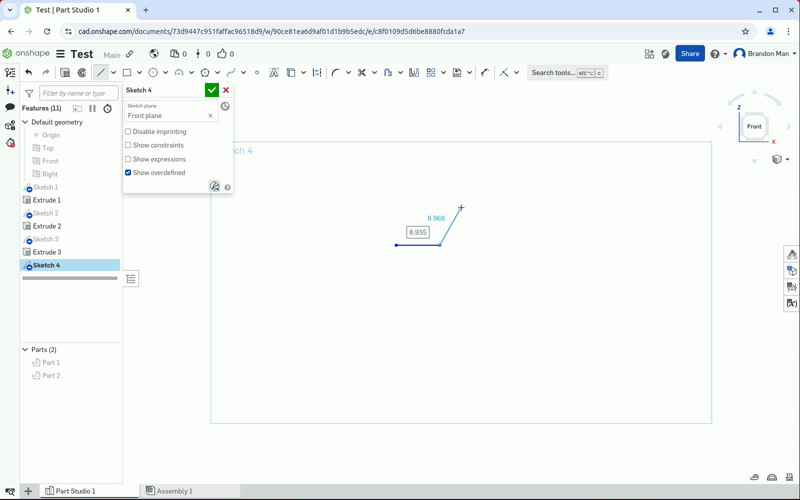
key_down(shift)
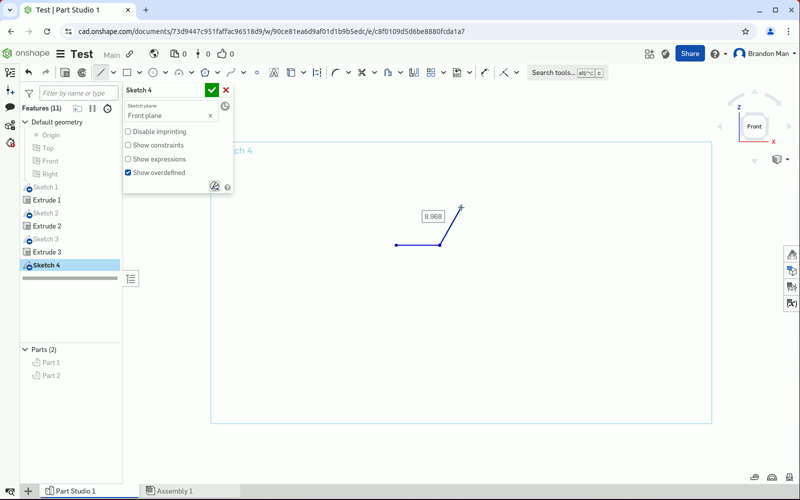
mouse_move(491, 207)
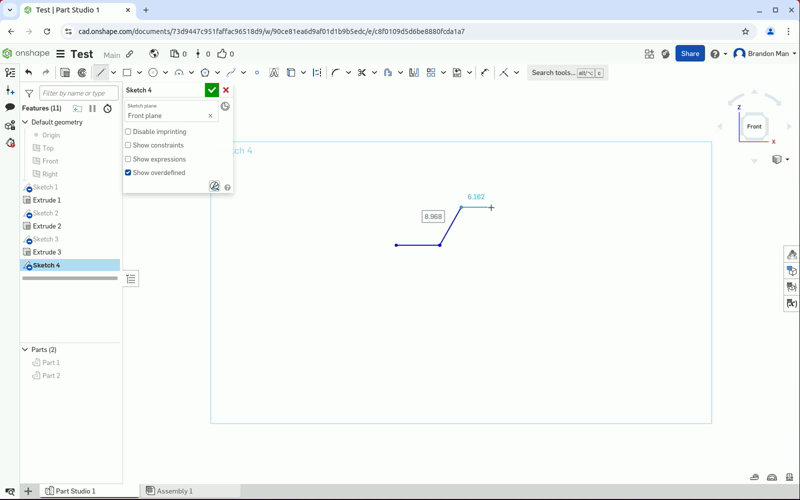
mouse_move(439, 170)
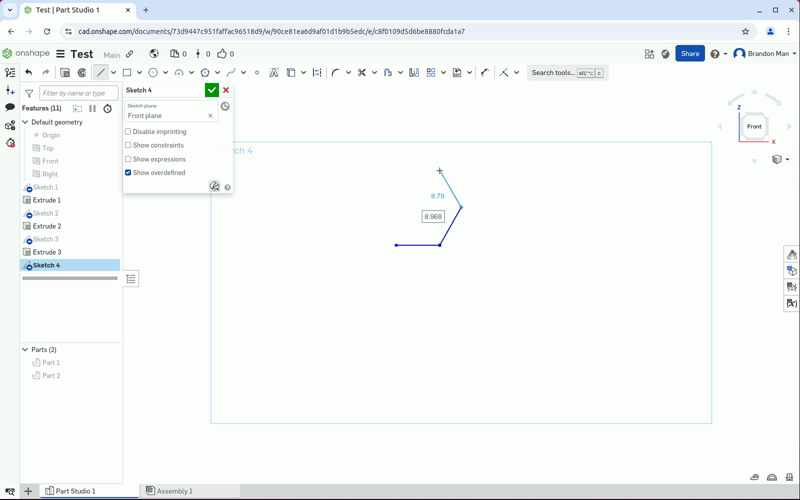
click(439, 170)
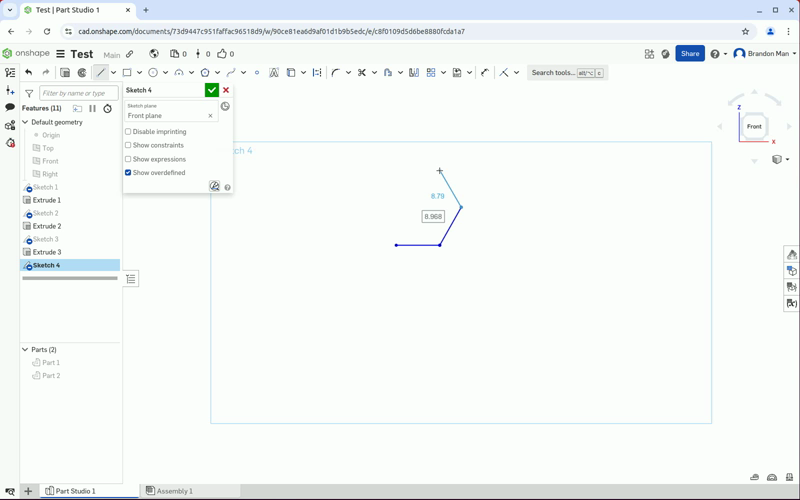
key_up(shift)
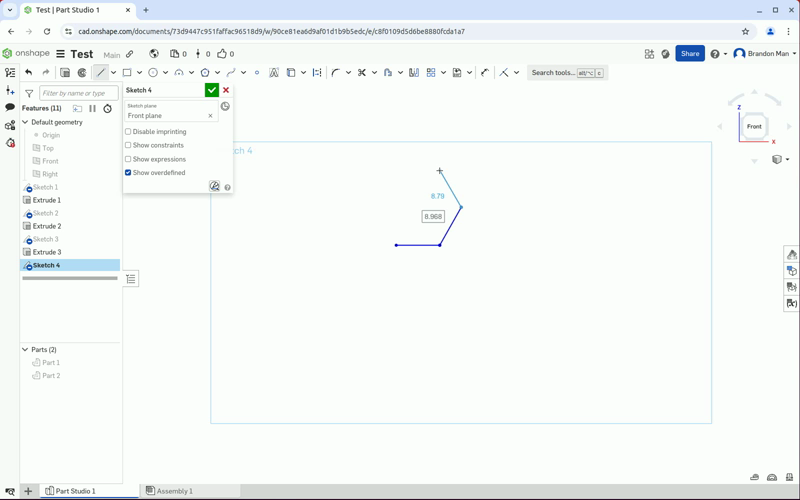
key_down(shift)
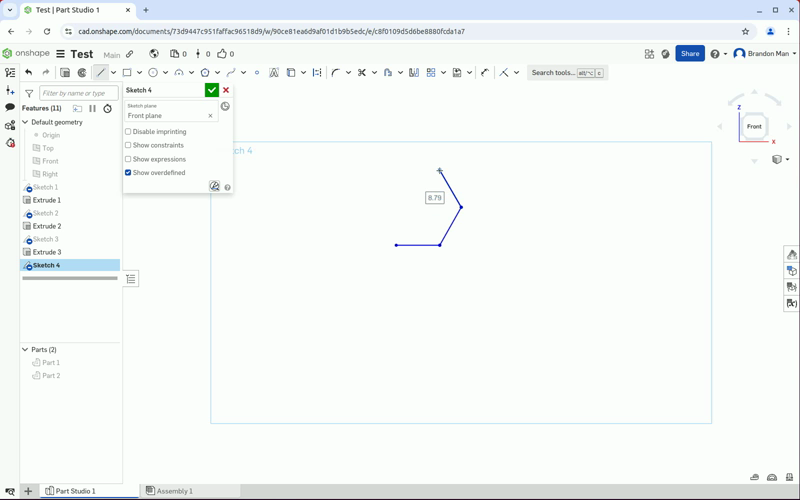
mouse_move(396, 245)
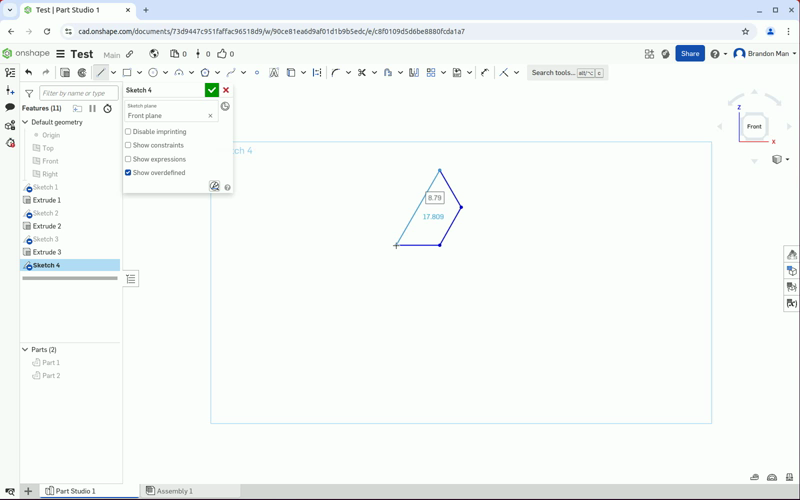
key_up(shift)
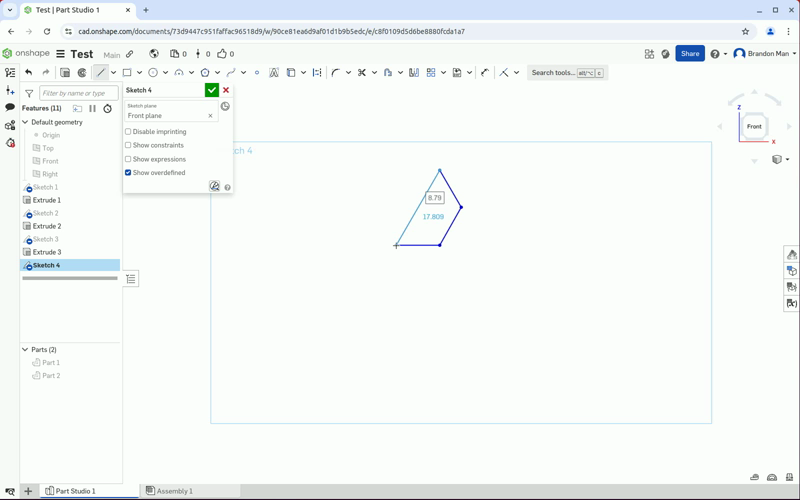
click(396, 245)
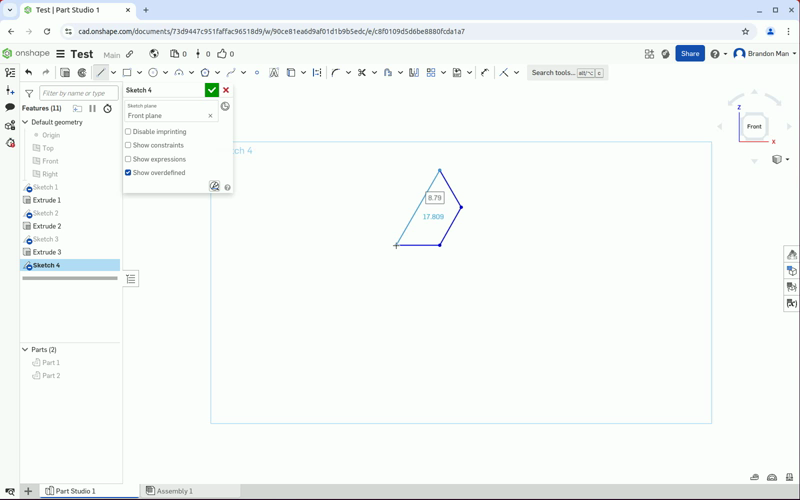
key(esc)
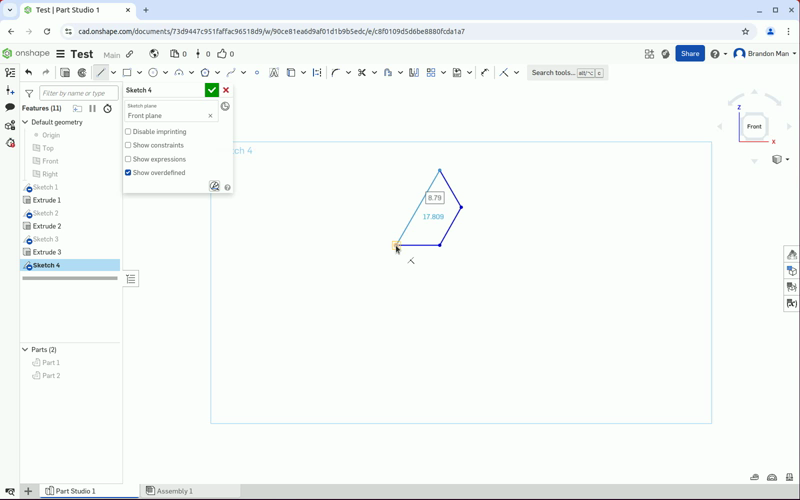
mouse_move(440, 230)
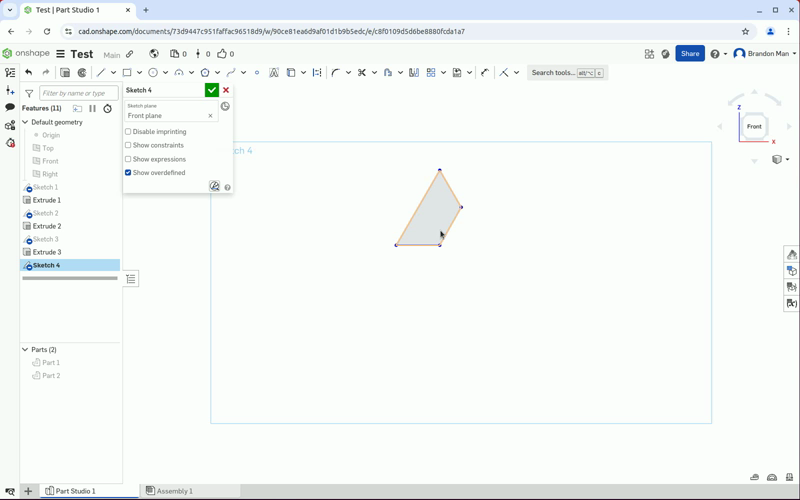
click(440, 230)
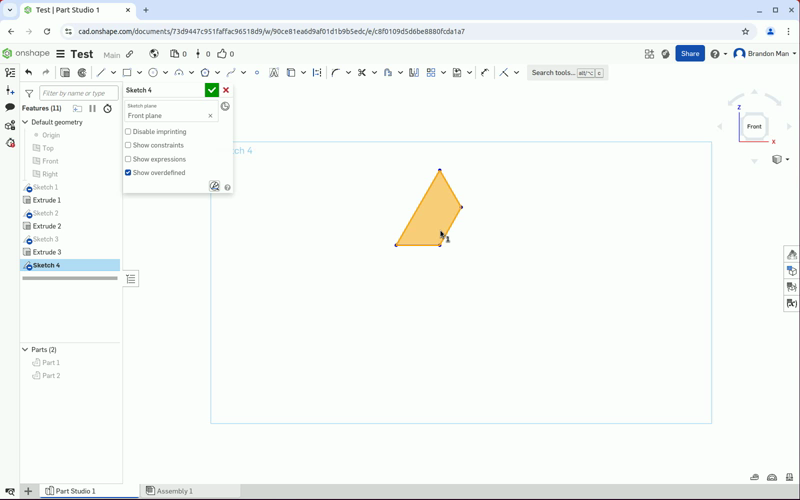
mouse_move(73, 352)
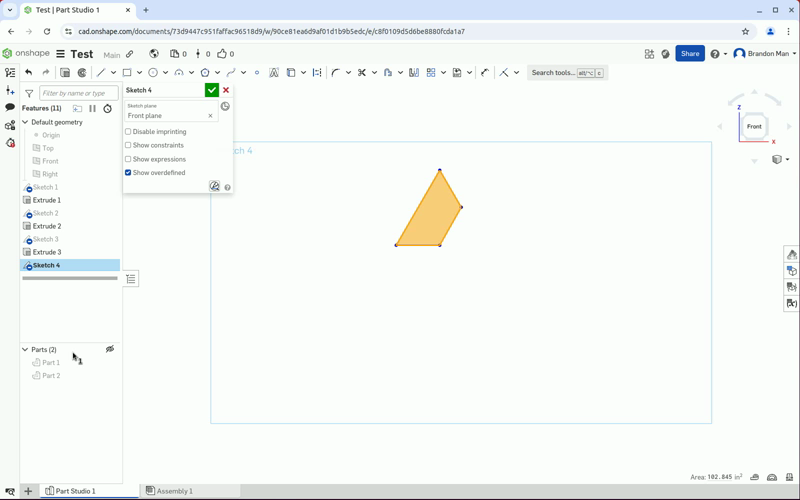
key(shift+y)
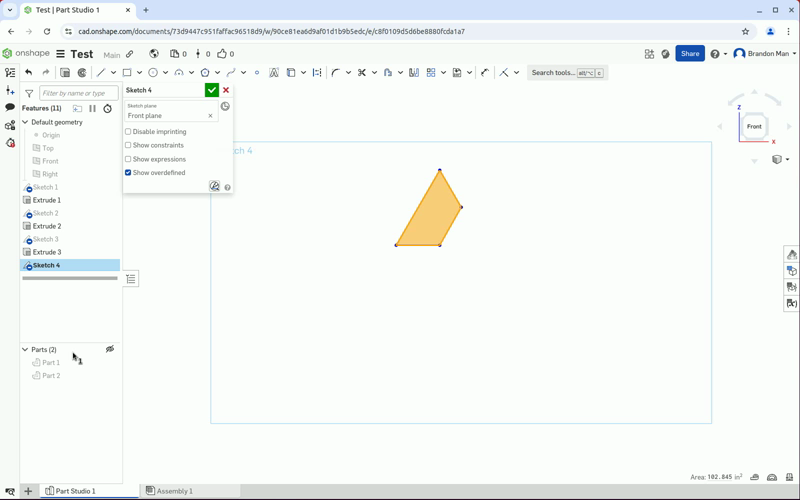
key(shift+e)
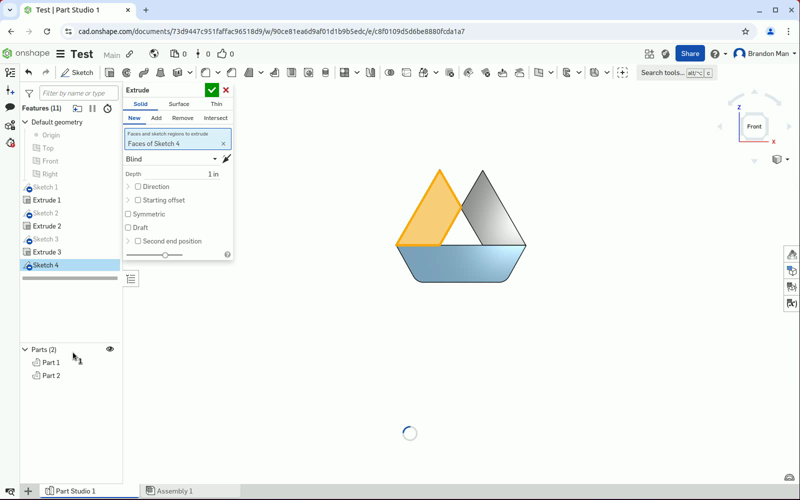
mouse_move(143, 106)
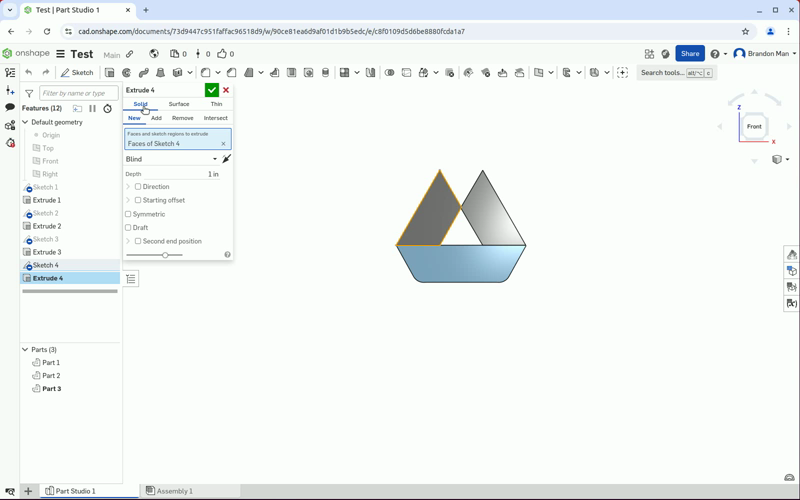
click(143, 106)
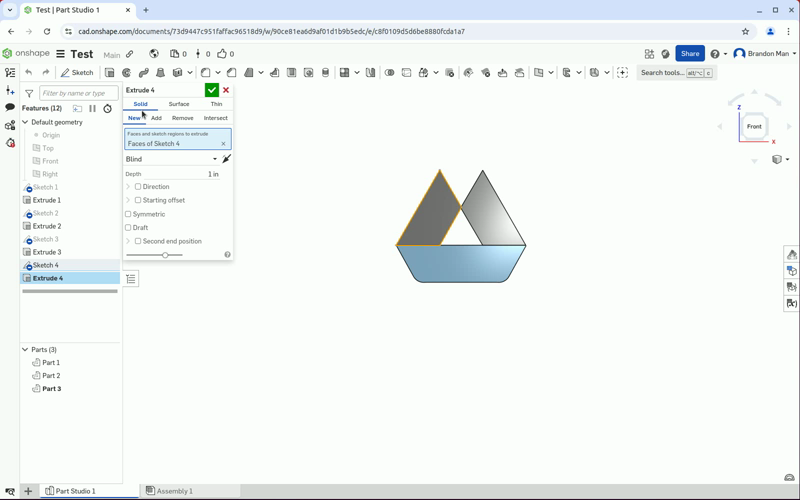
mouse_move(137, 120)
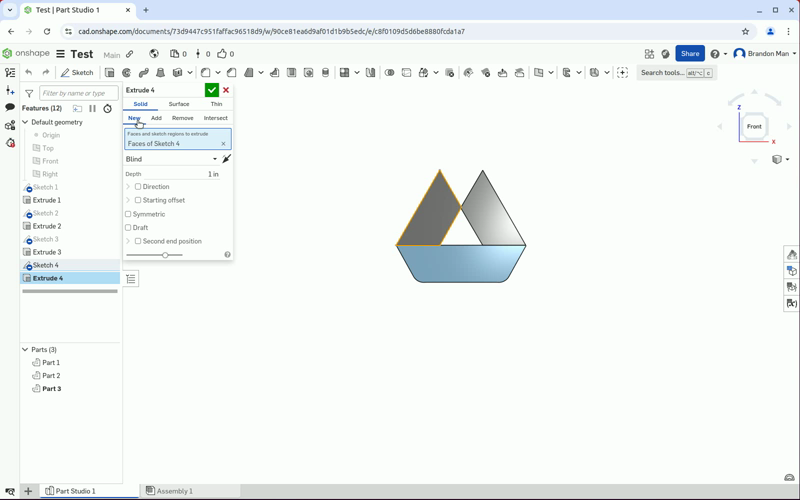
click(137, 120)
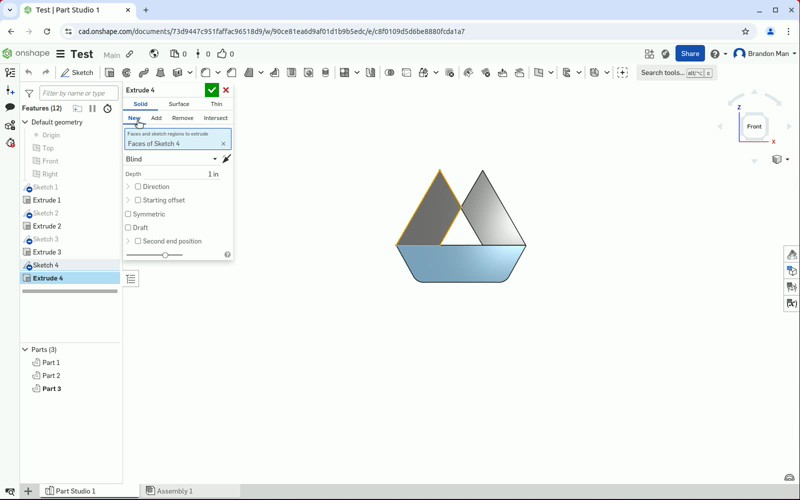
key(tab, 4)
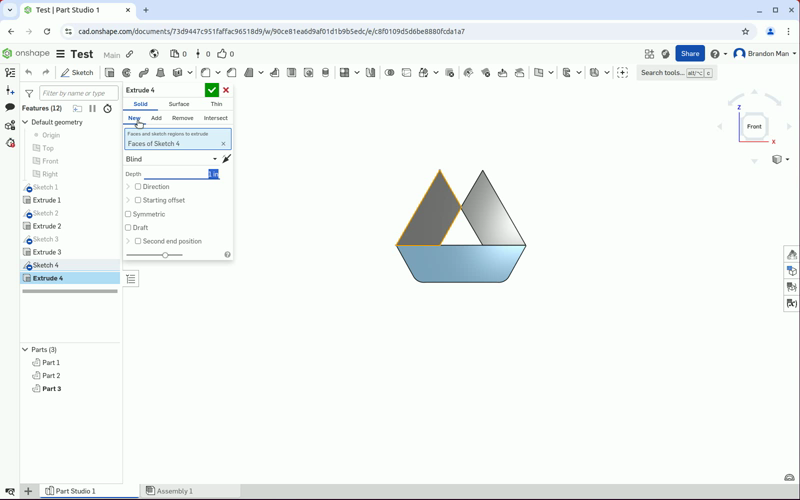
text(-2.648)
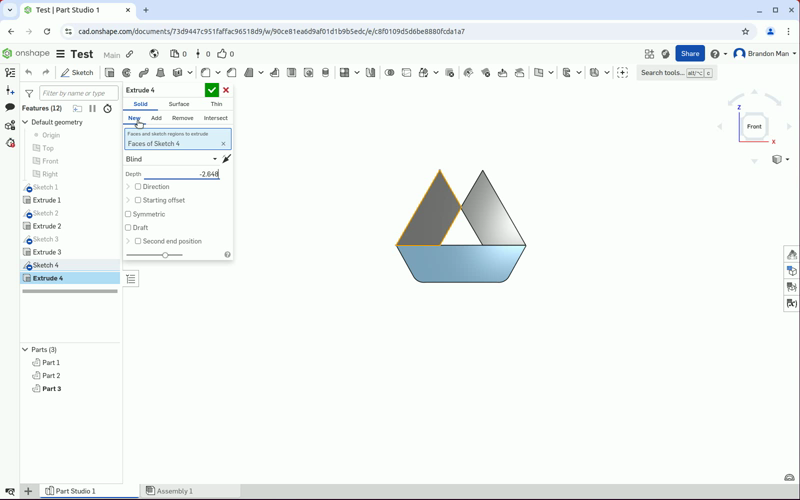
key(enter)
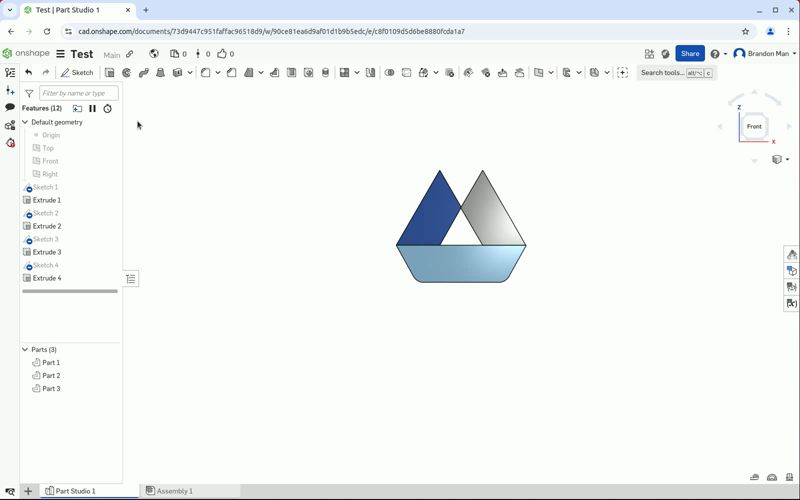
key(shift+h)
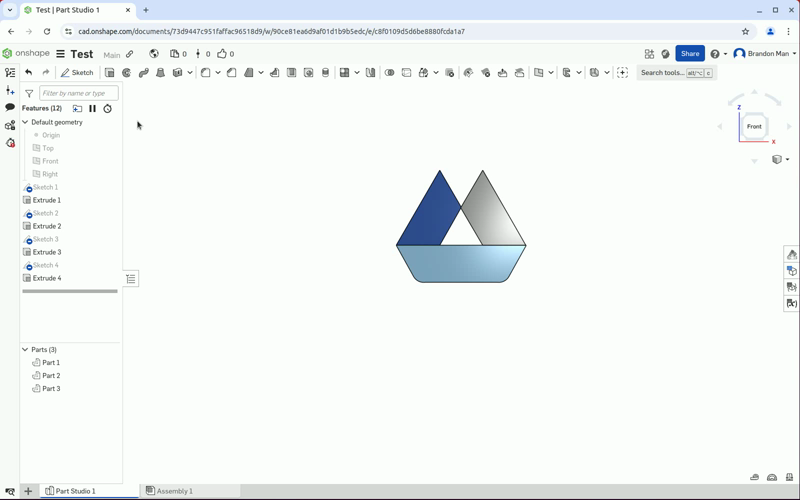
key(shift+h)
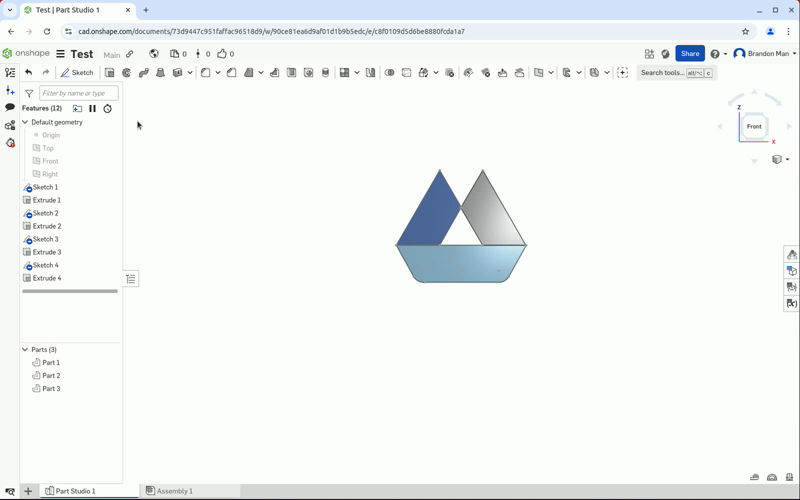
key(shift+7)
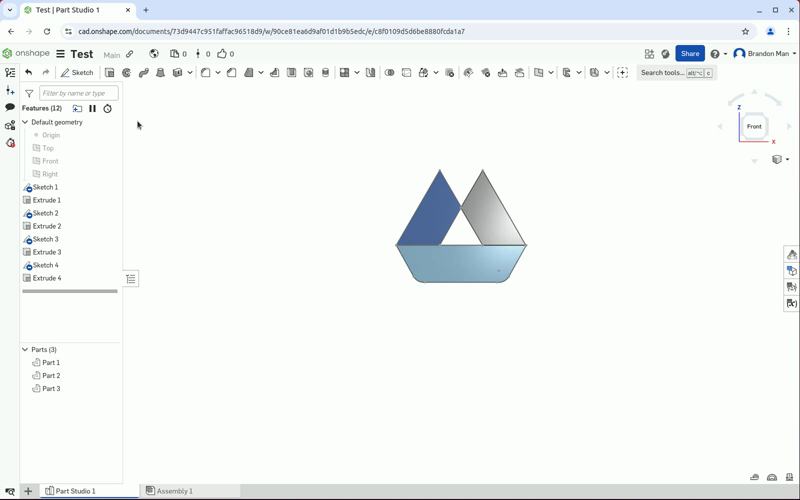
key(left, 2)
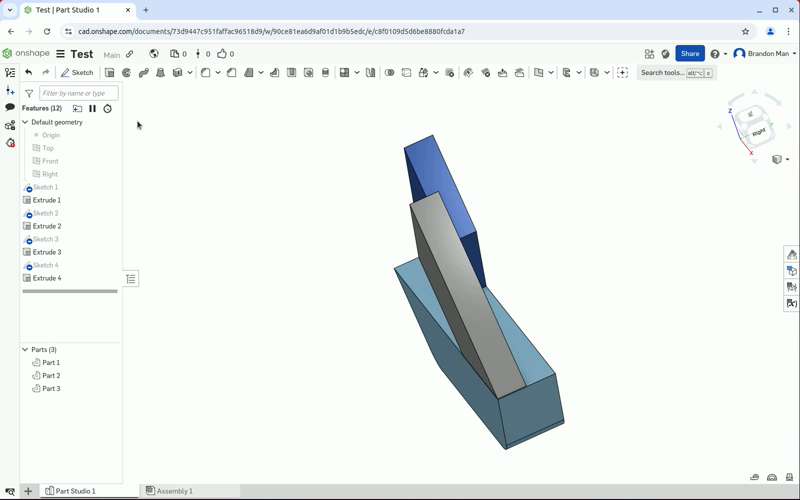
key(down, 2)
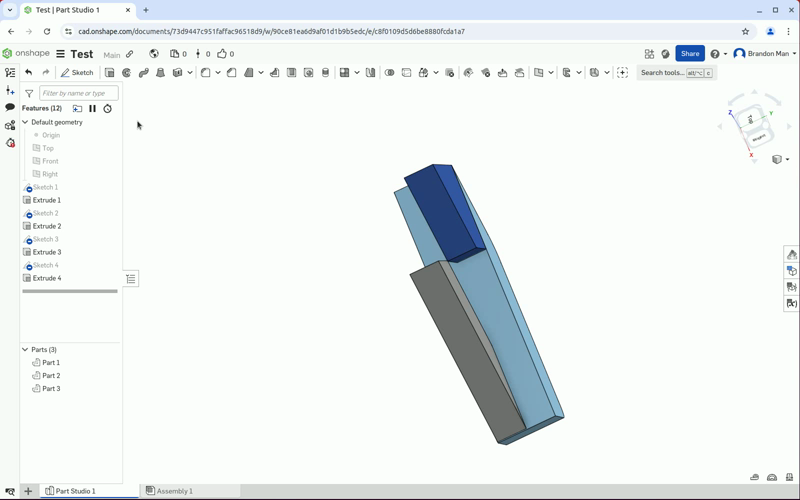
key(up, 2)
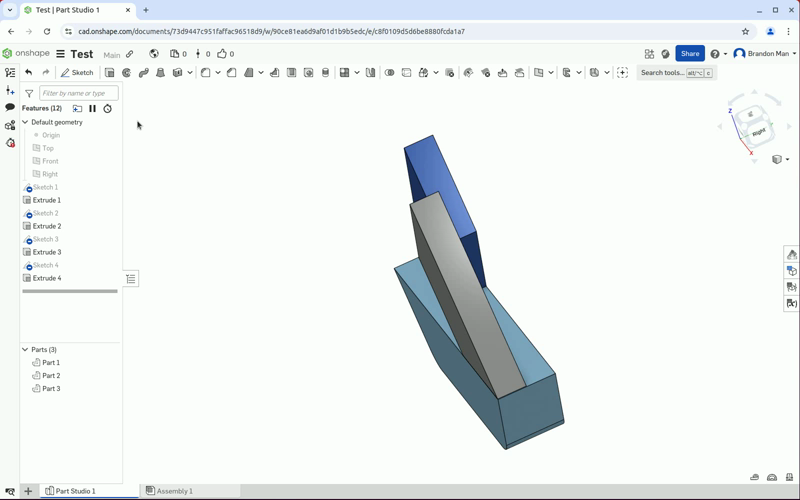
key(right, 2)
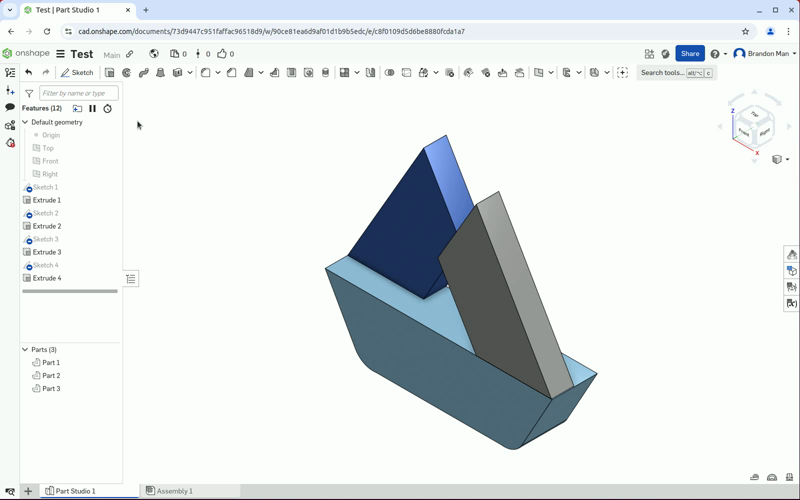
mouse_move(73, 189)
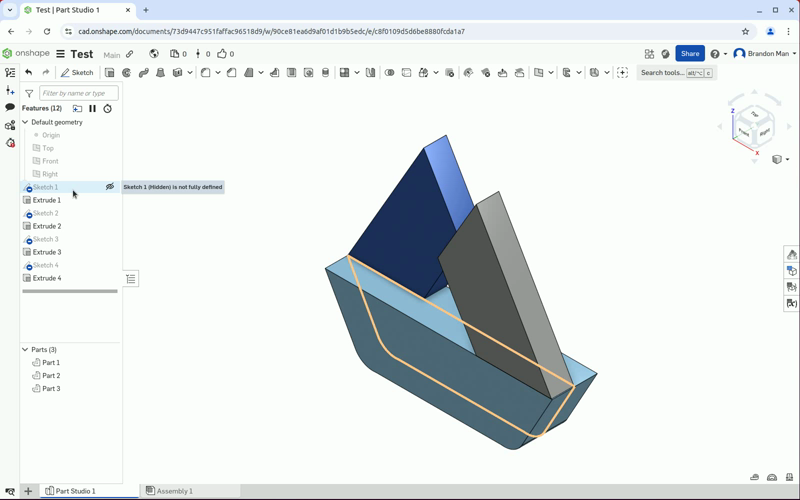
click(73, 189)